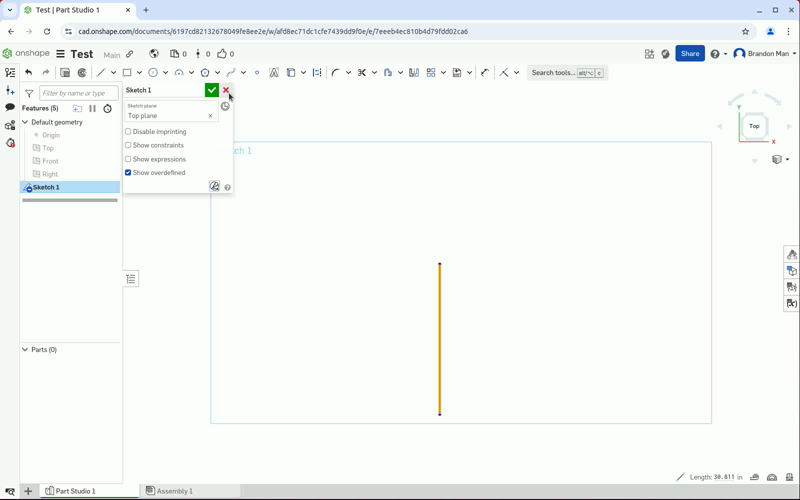
key(shift+h)
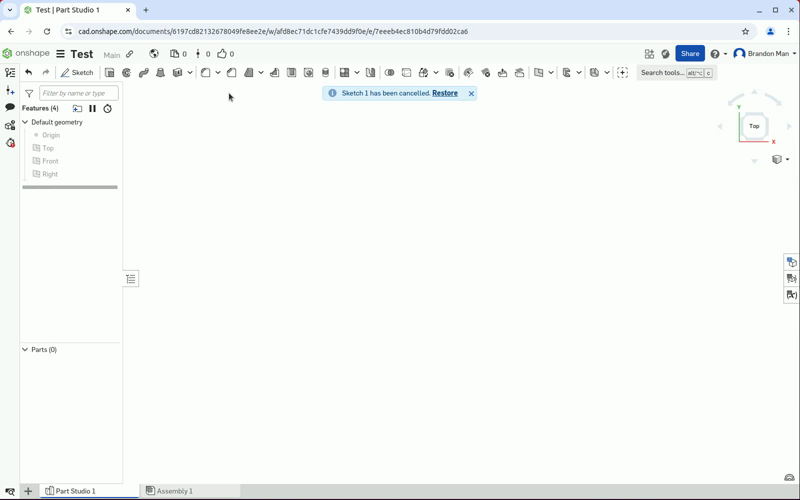
mouse_move(73, 352)
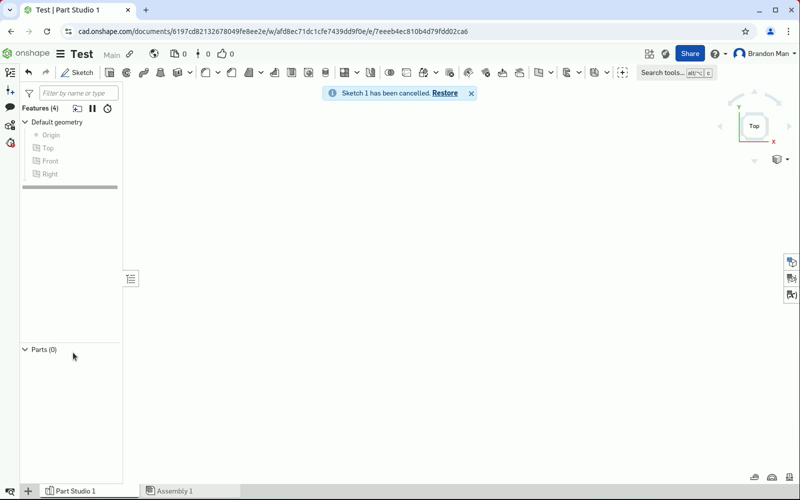
key(y)
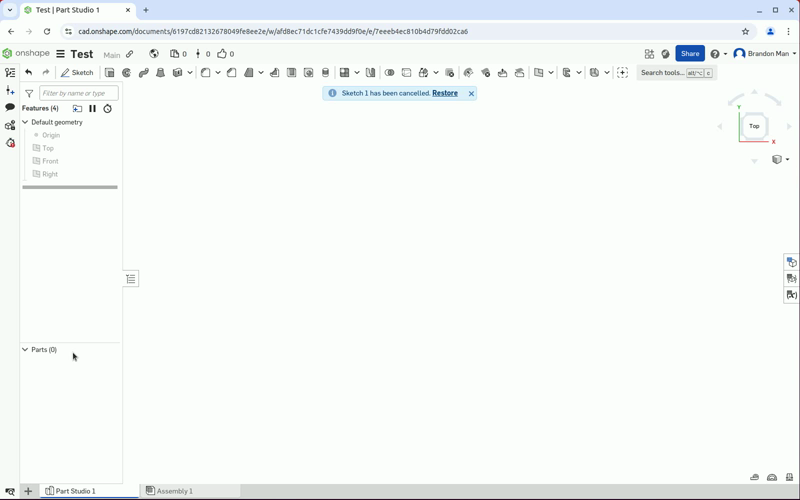
key(shift+p)
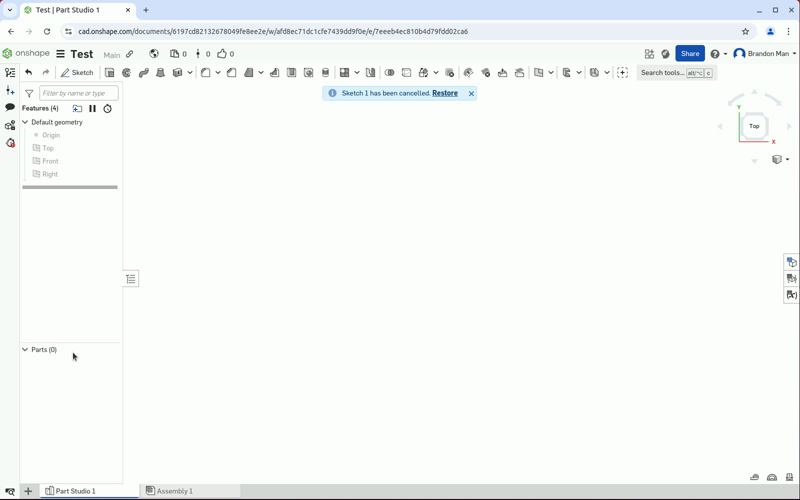
key(space)
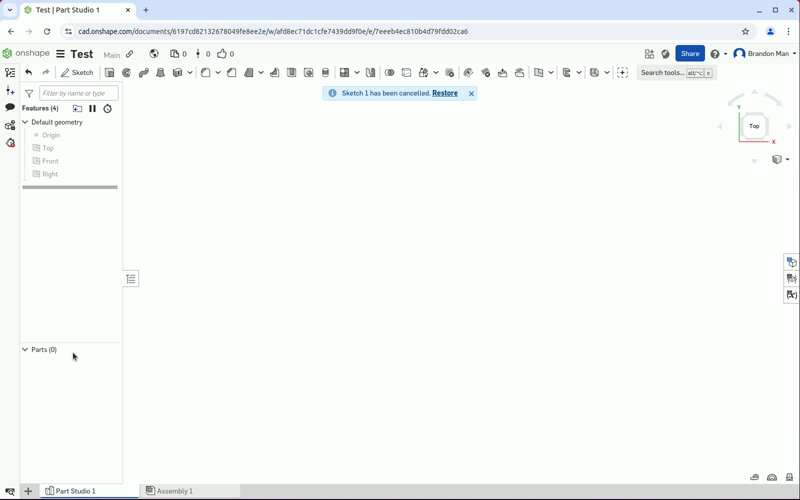
key_down(shift)
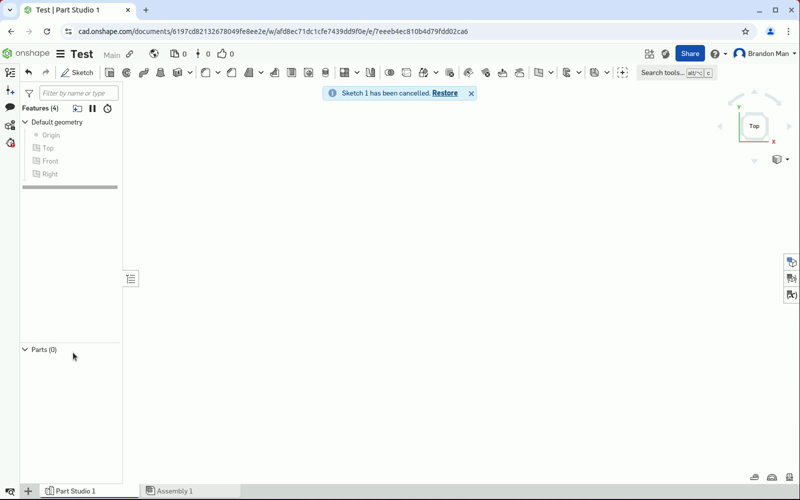
key(up)
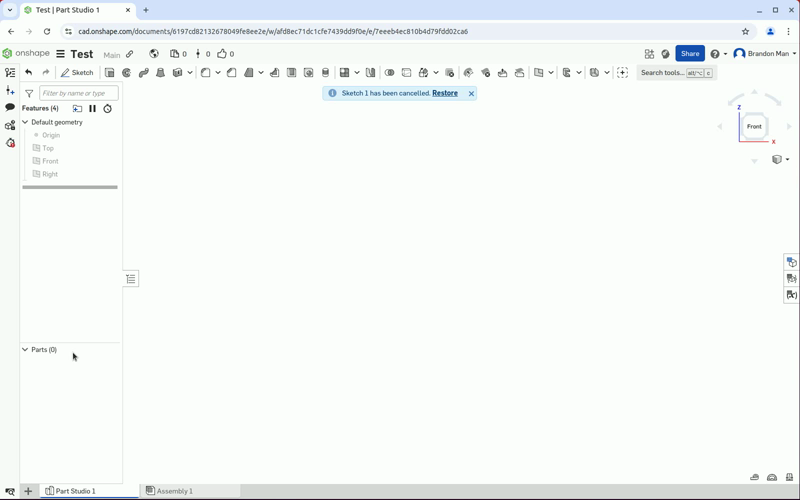
key_up(shift)
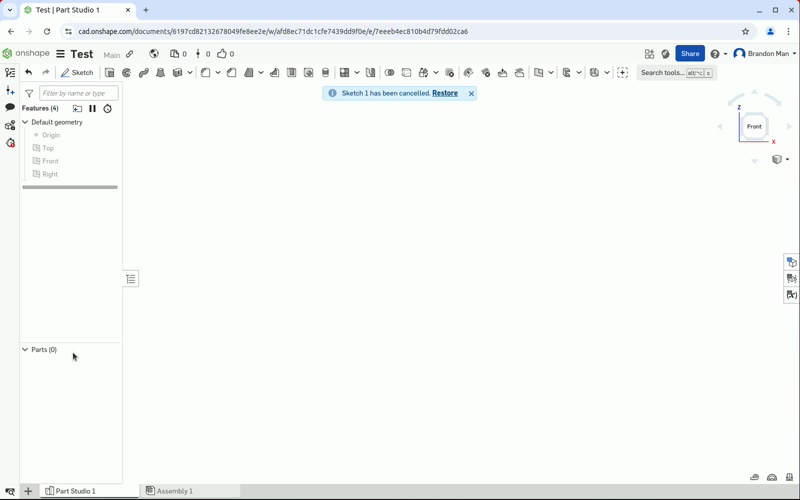
mouse_move(73, 352)
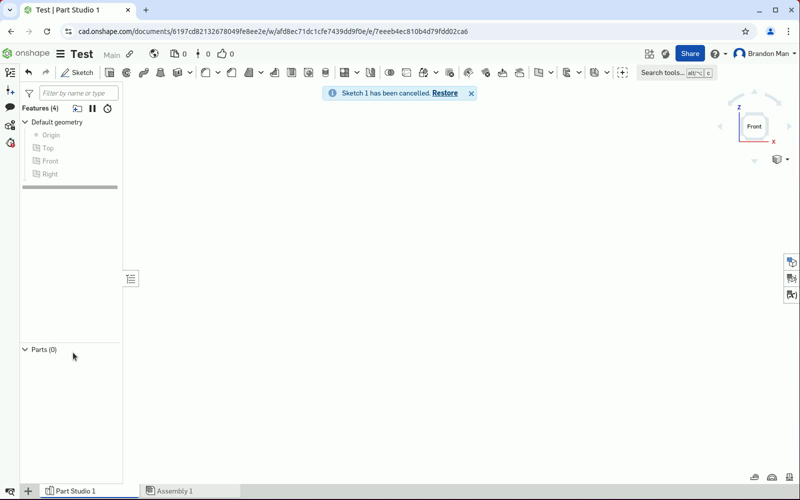
key(shift+y)
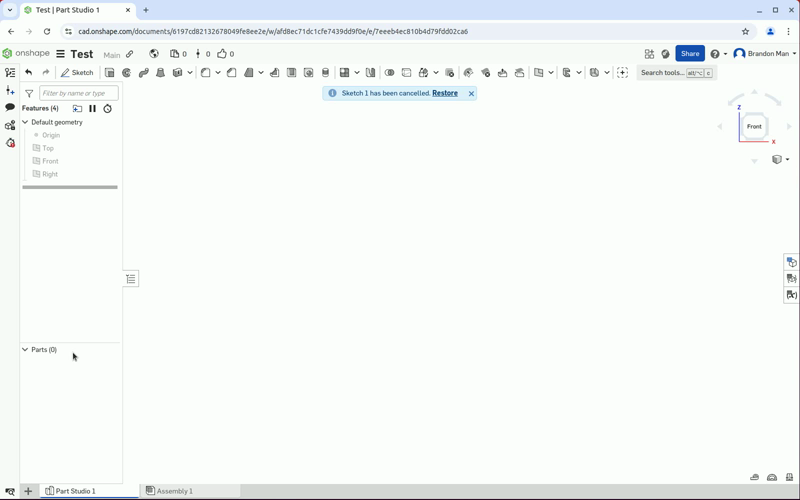
key(shift+s)
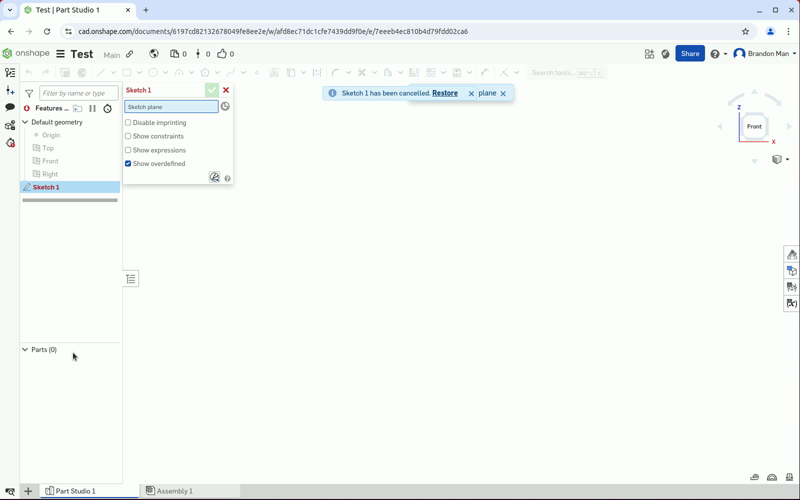
mouse_move(73, 163)
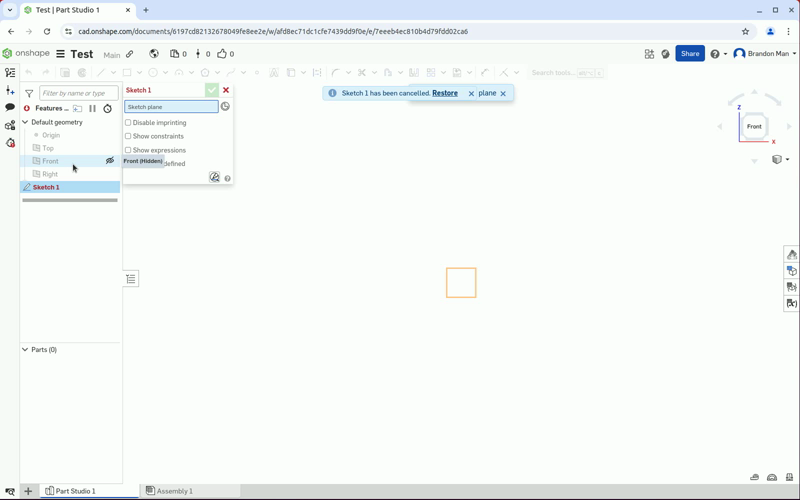
click(73, 163)
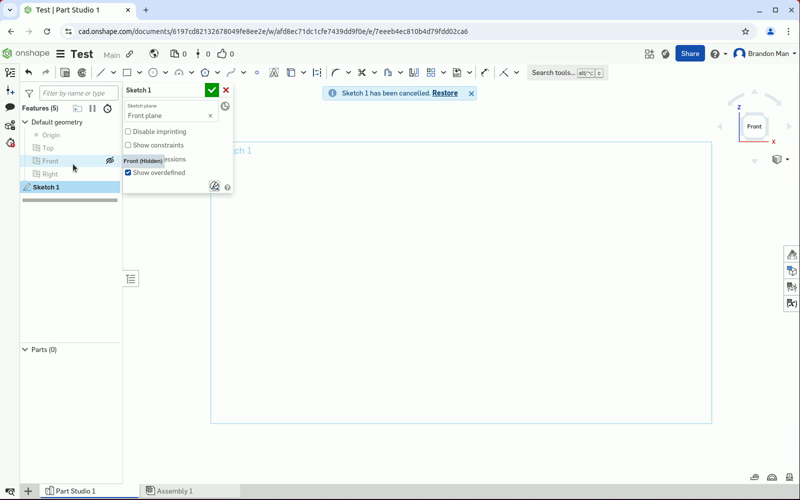
mouse_move(73, 352)
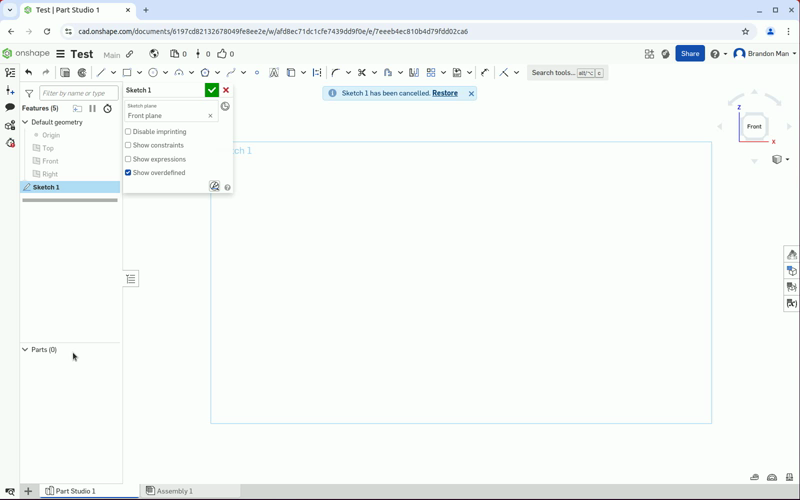
key(y)
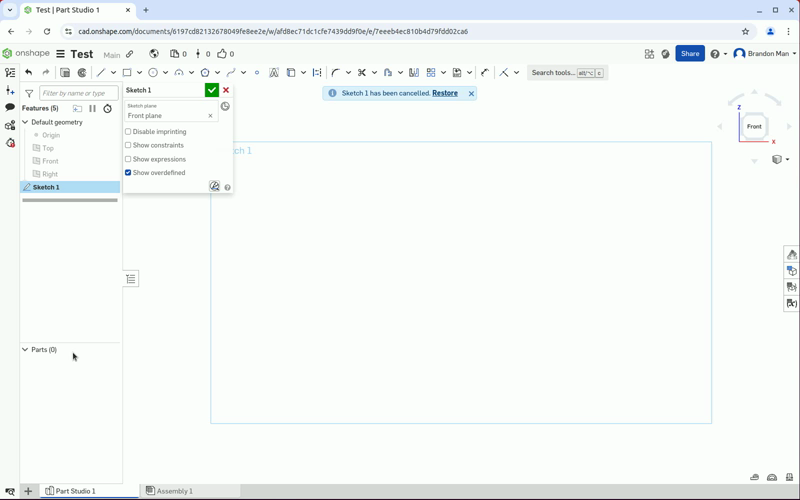
key(l)
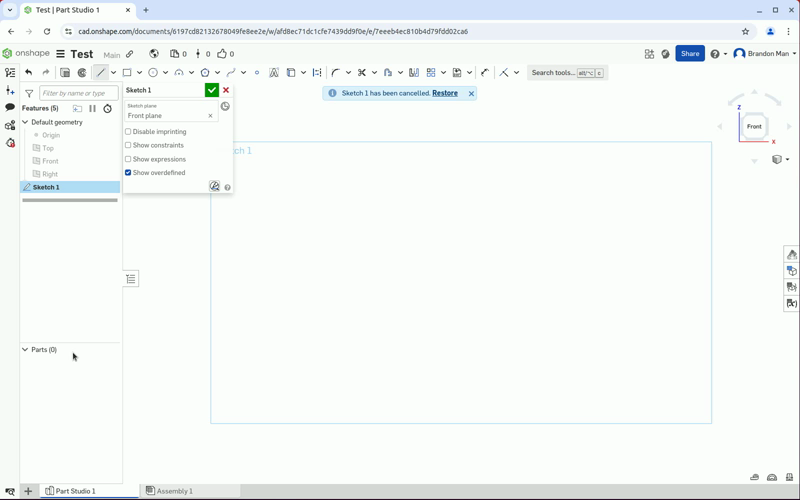
key_down(shift)
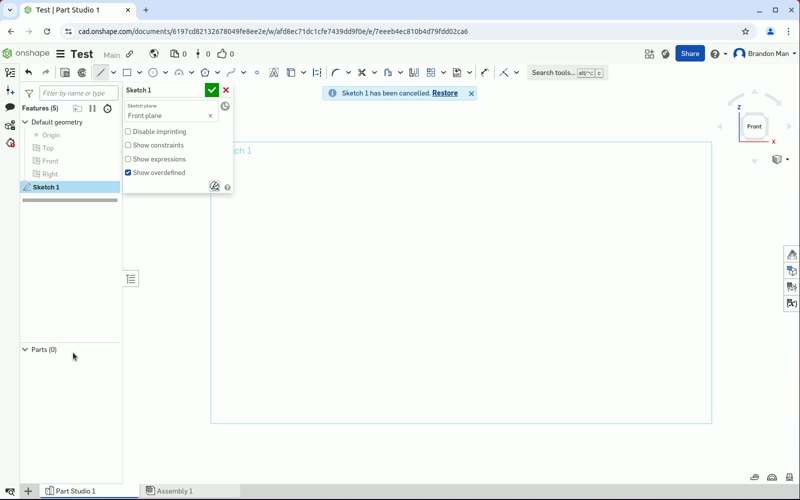
mouse_move(460, 282)
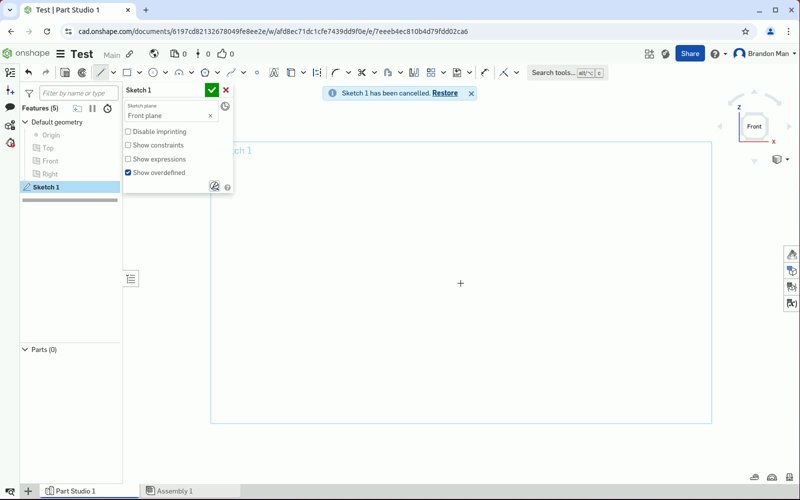
click(460, 282)
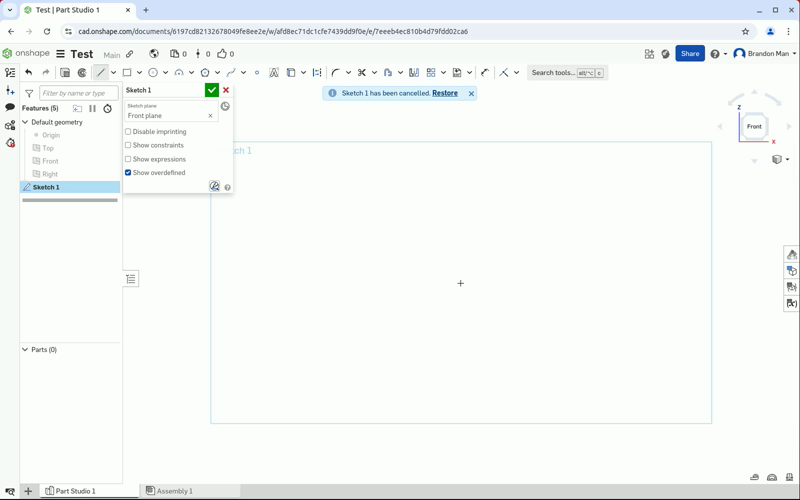
key_up(shift)
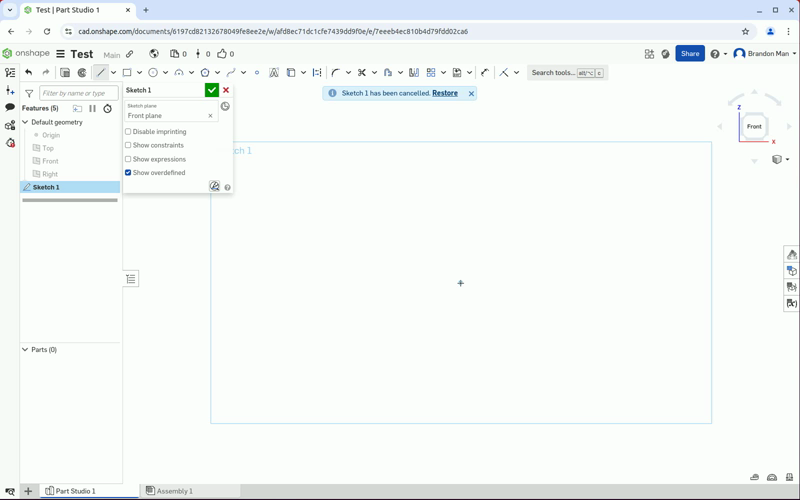
key_down(shift)
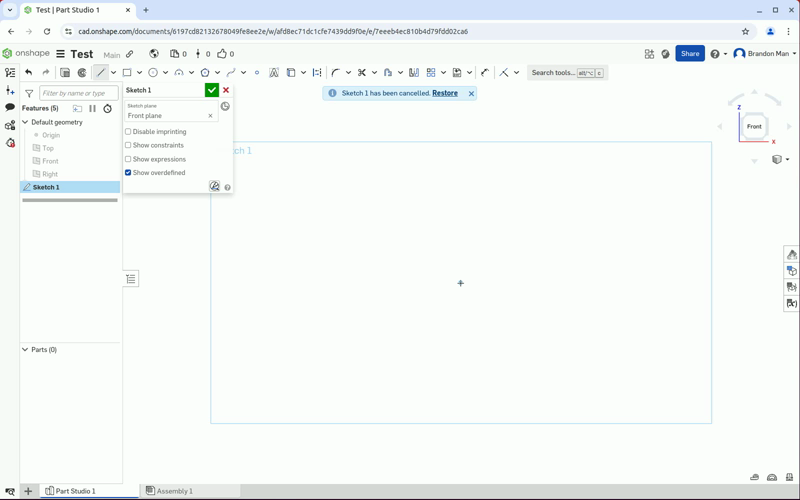
mouse_move(573, 282)
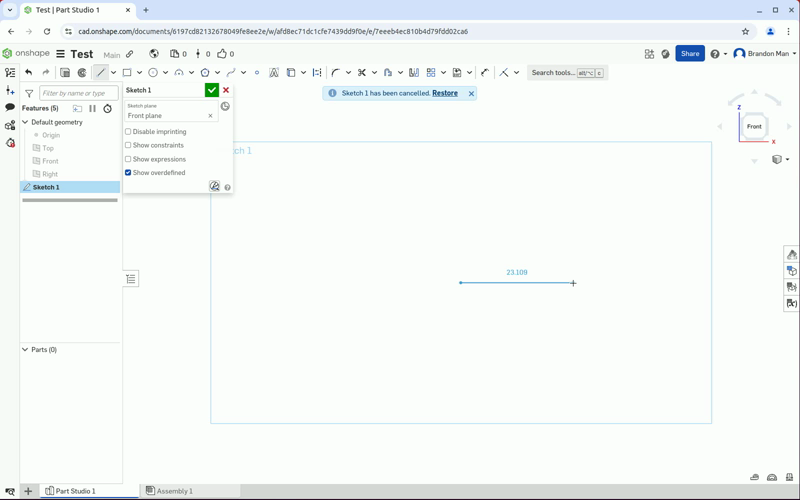
click(573, 282)
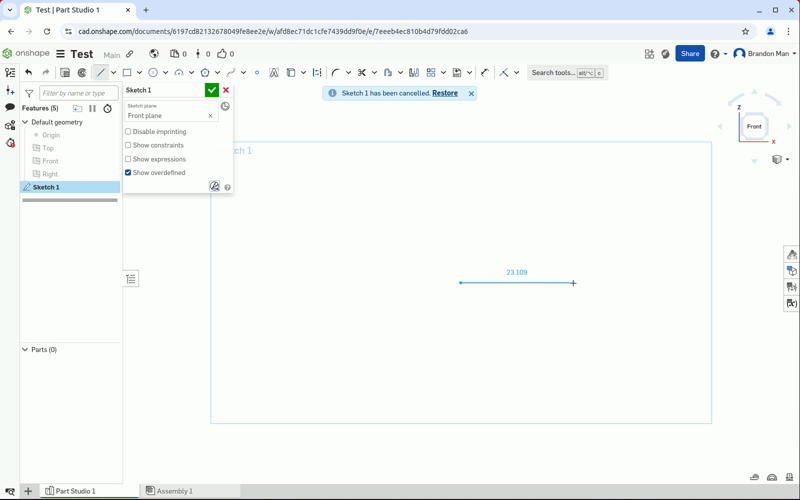
key_up(shift)
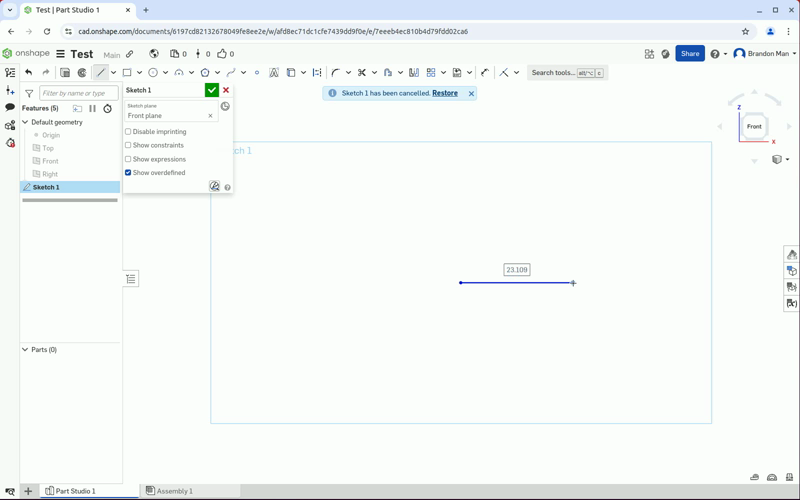
key_down(shift)
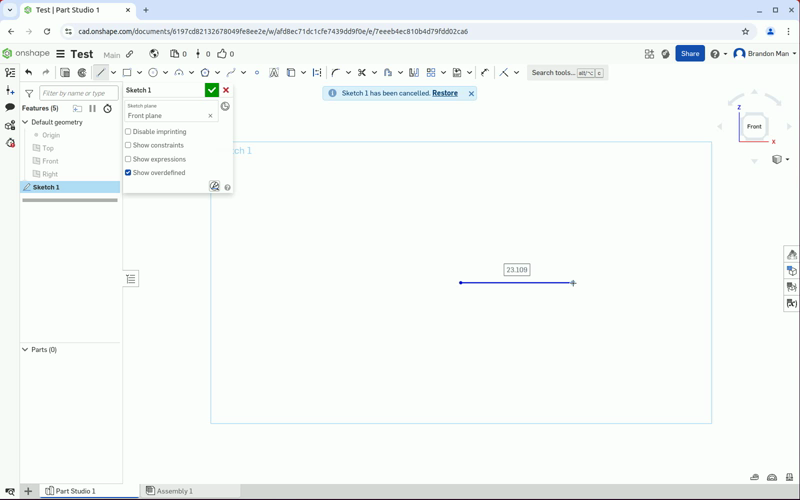
mouse_move(589, 282)
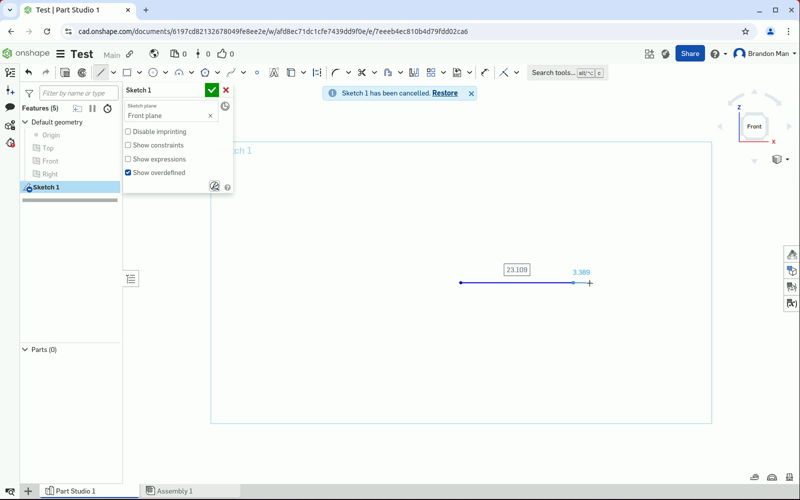
mouse_move(573, 245)
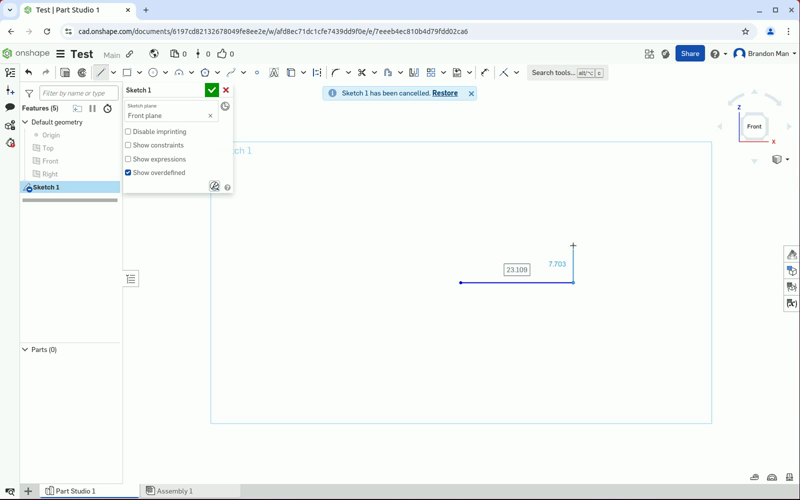
click(573, 245)
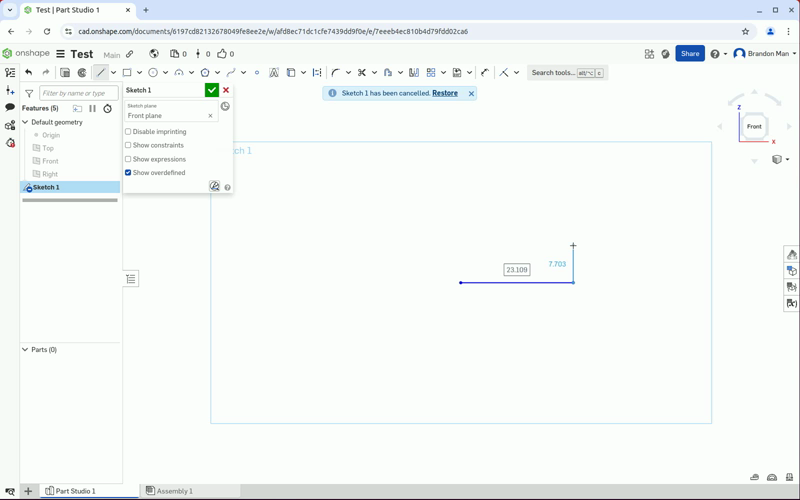
key_up(shift)
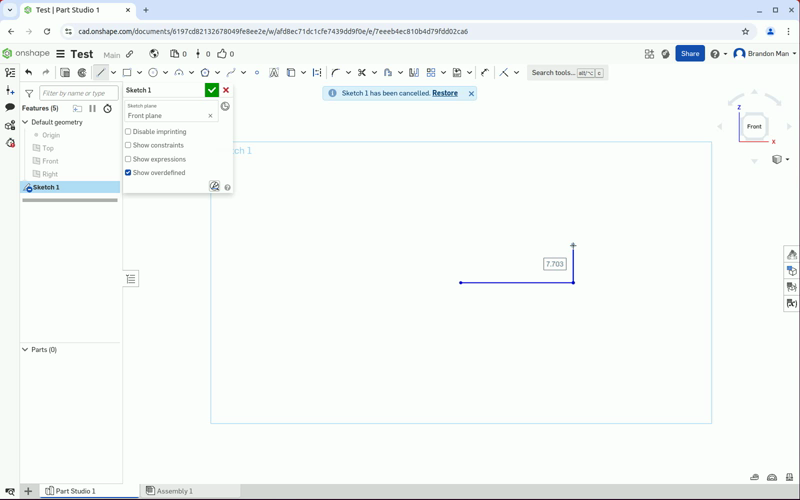
key_down(shift)
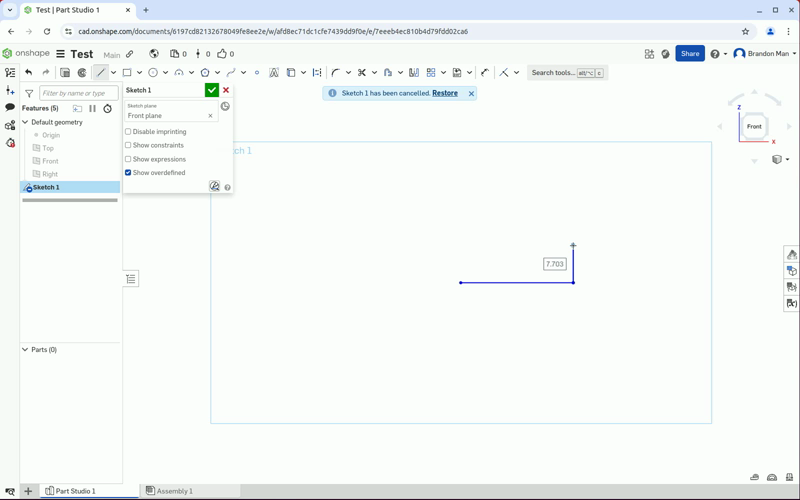
mouse_move(589, 245)
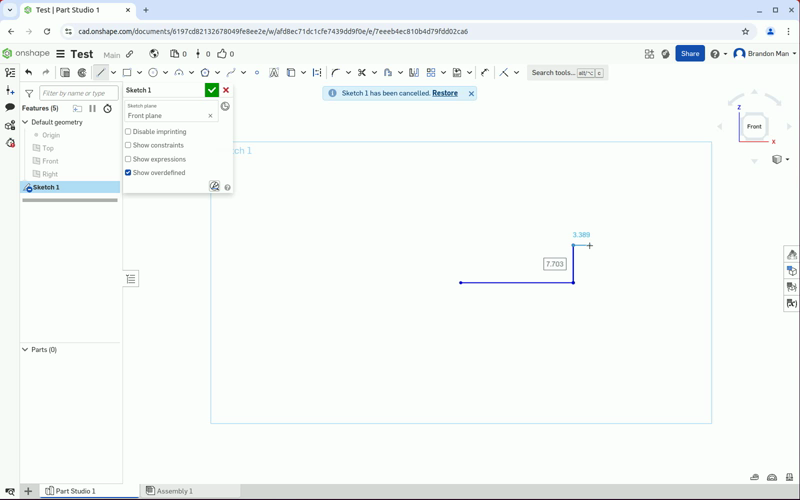
mouse_move(573, 189)
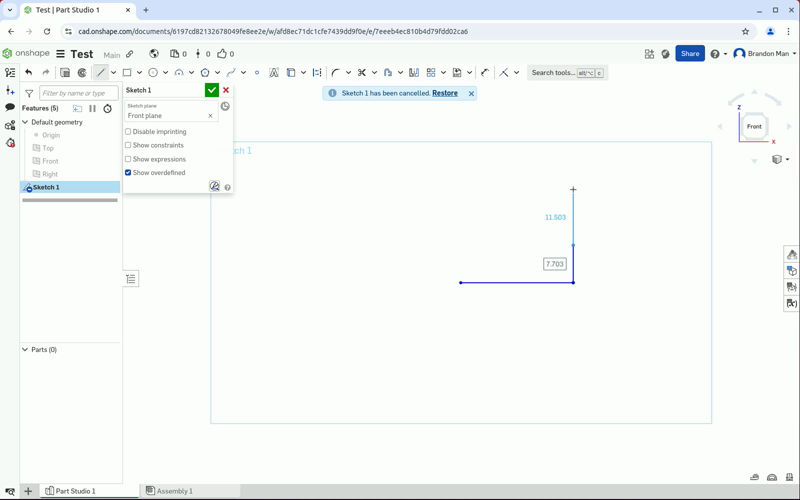
click(573, 189)
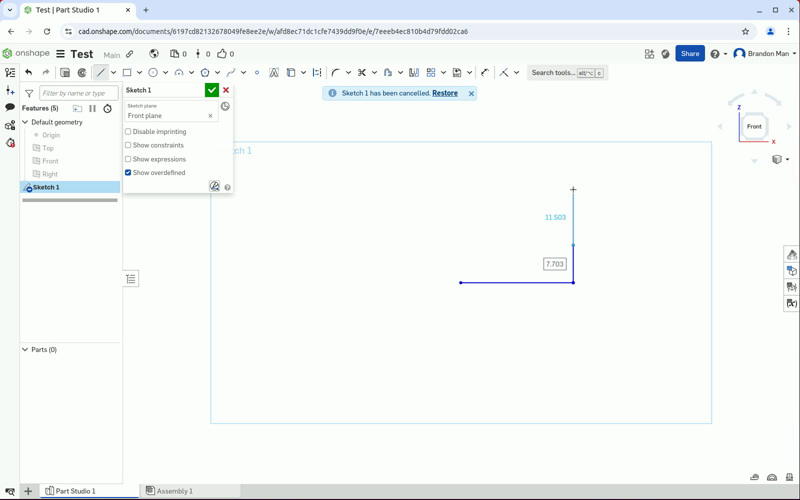
key_up(shift)
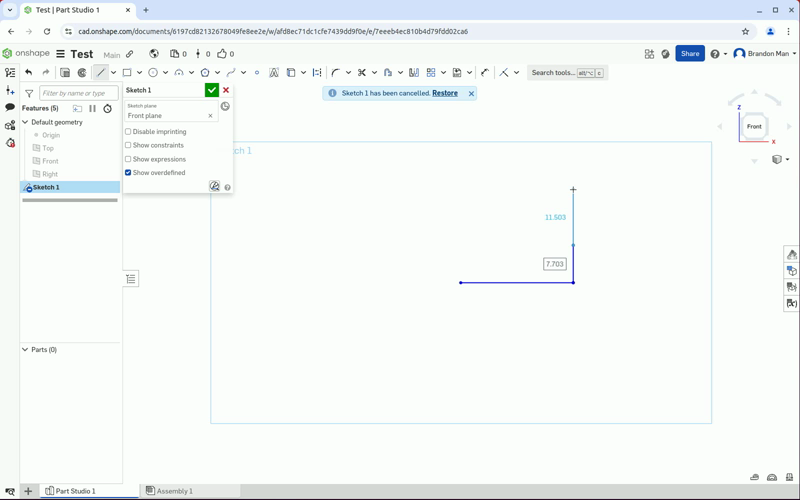
key_down(shift)
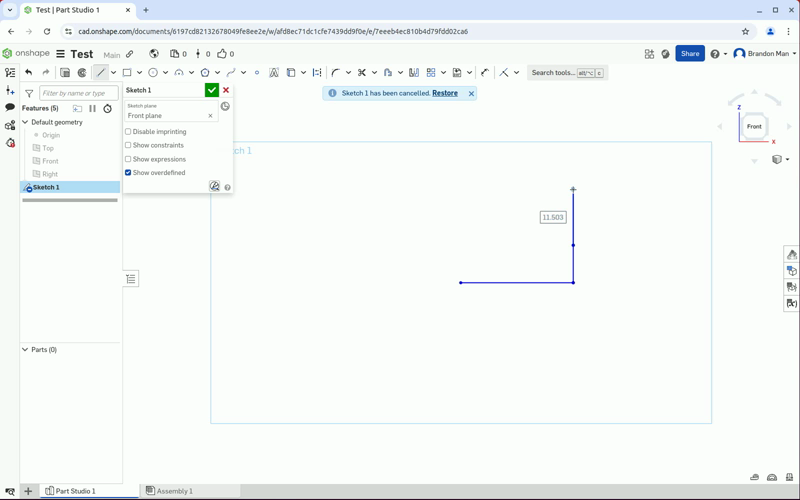
mouse_move(589, 189)
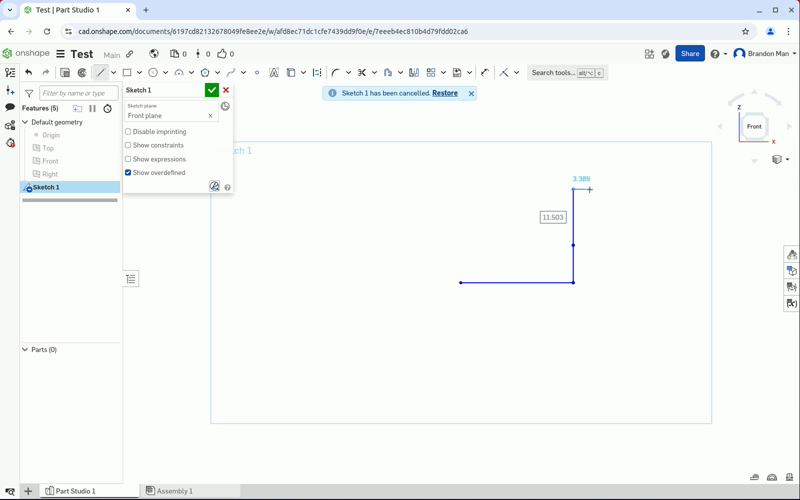
mouse_move(535, 189)
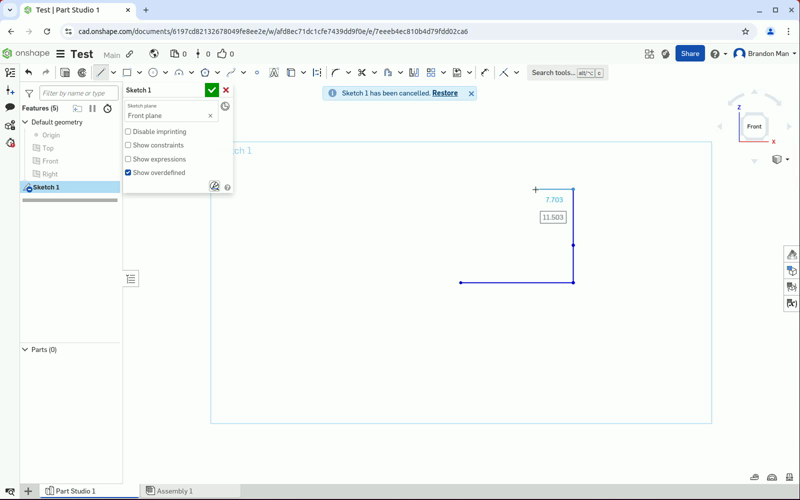
click(535, 189)
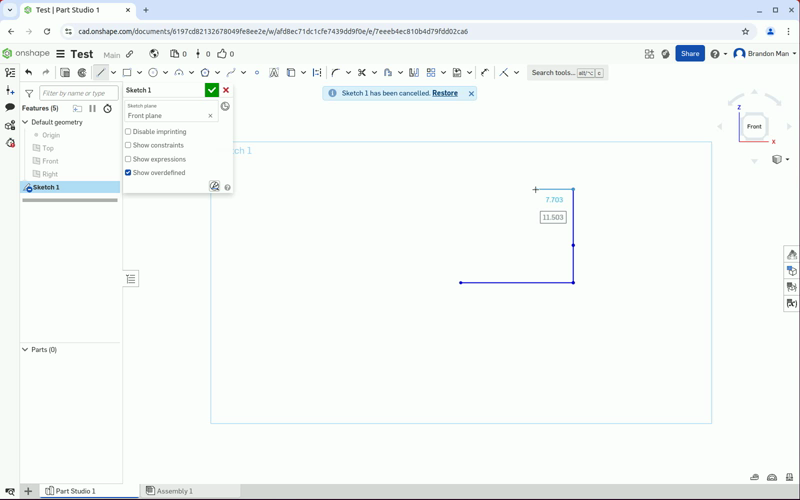
key_up(shift)
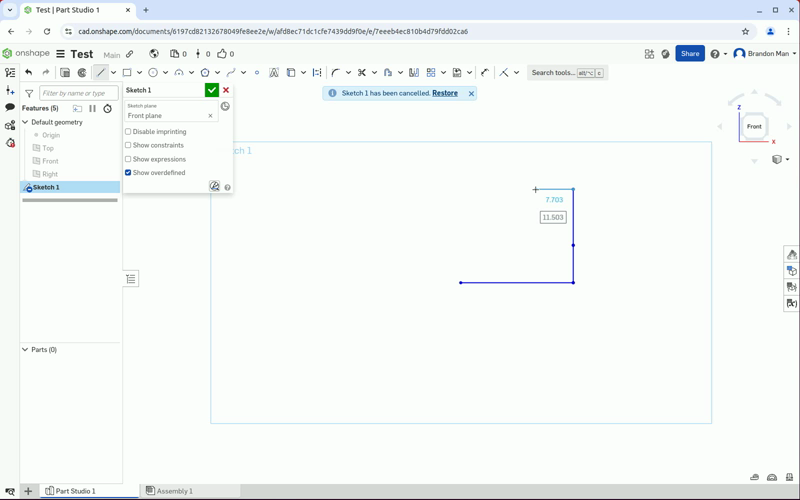
key_down(shift)
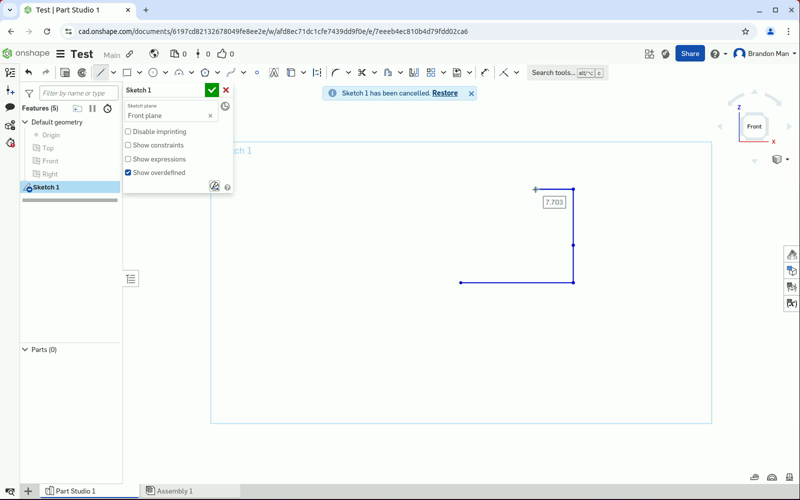
mouse_move(565, 189)
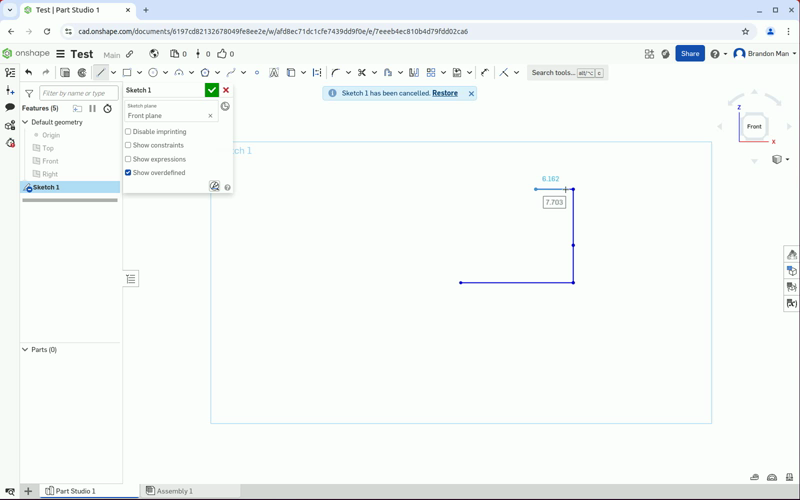
mouse_move(535, 208)
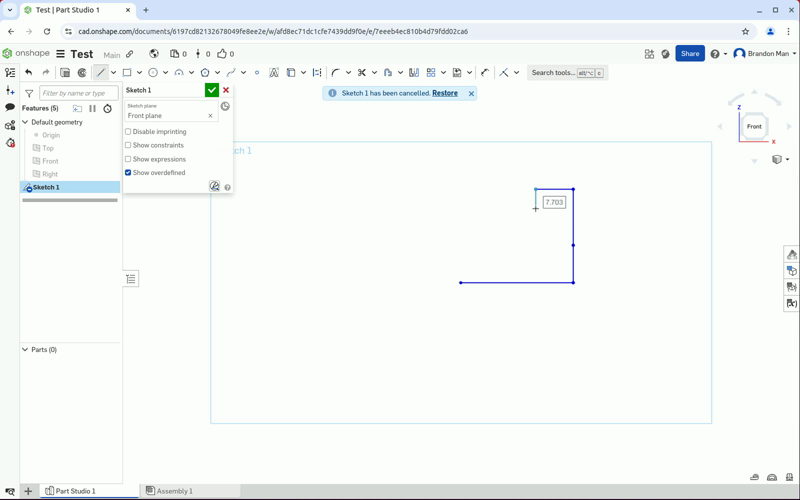
click(535, 208)
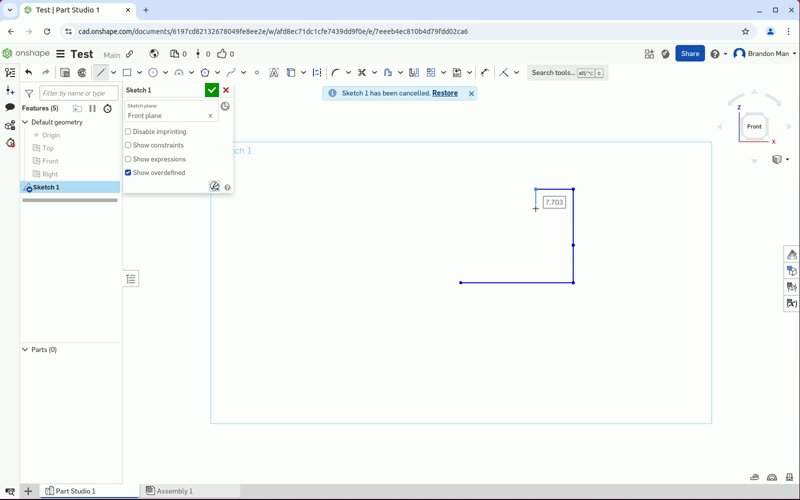
key_up(shift)
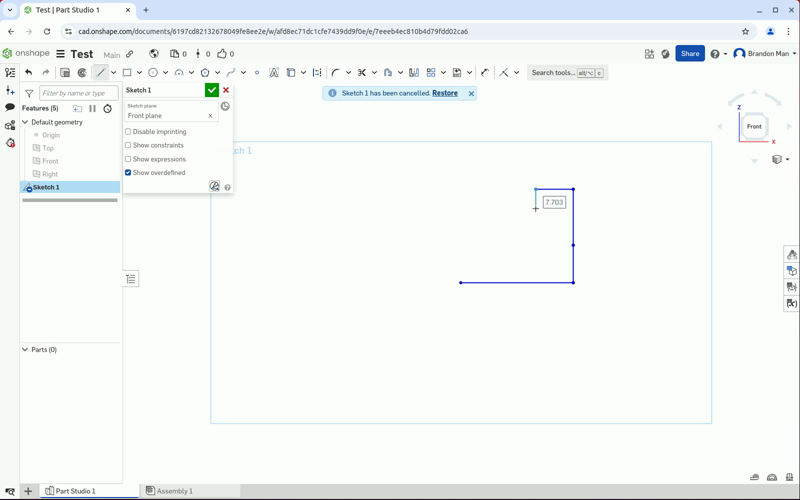
key_down(shift)
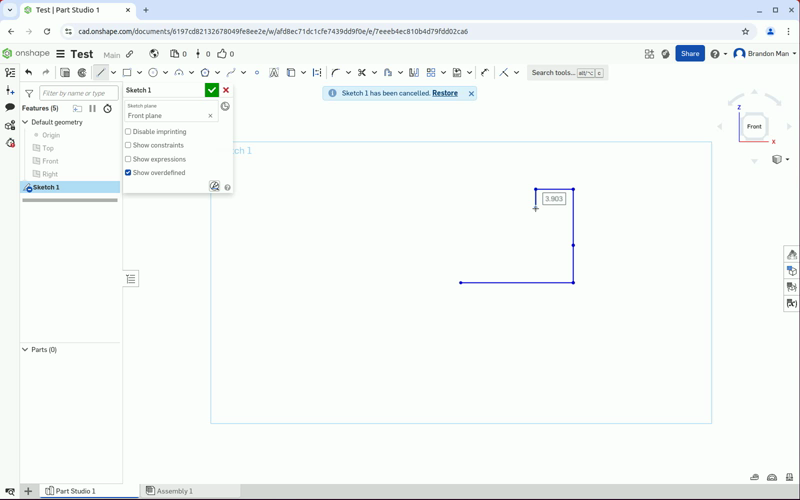
mouse_move(565, 208)
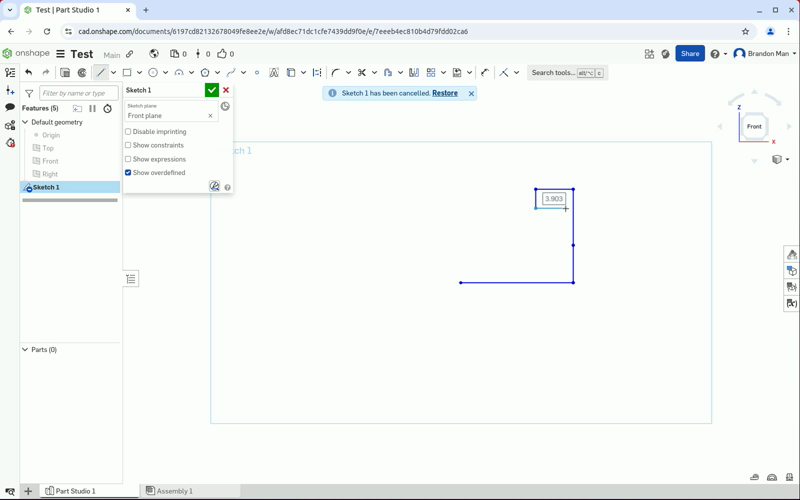
mouse_move(498, 208)
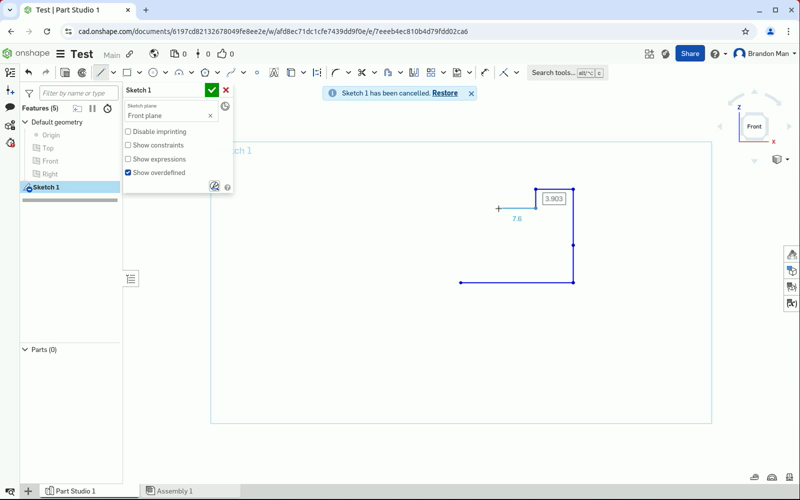
click(498, 208)
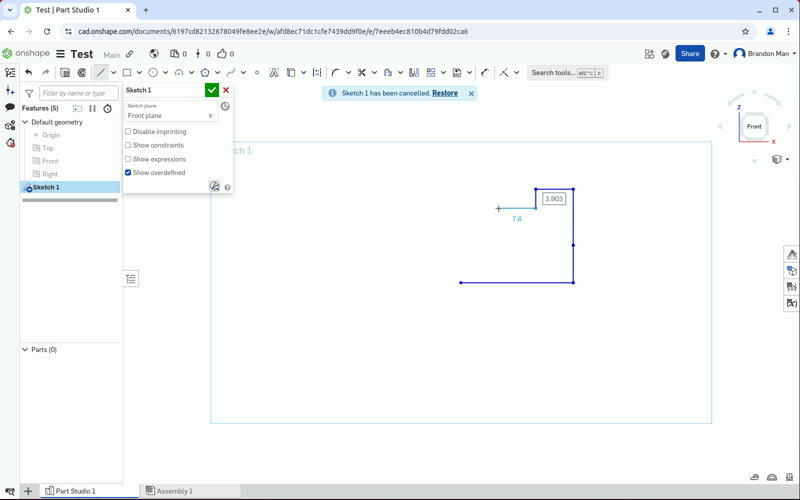
key_up(shift)
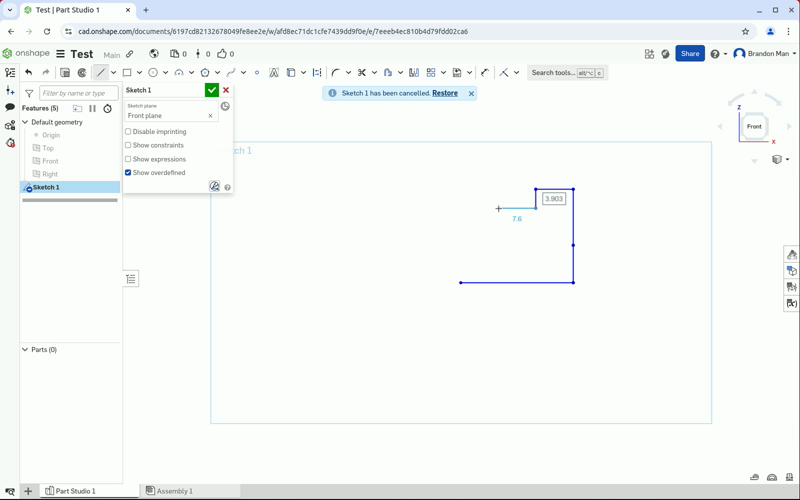
key_down(shift)
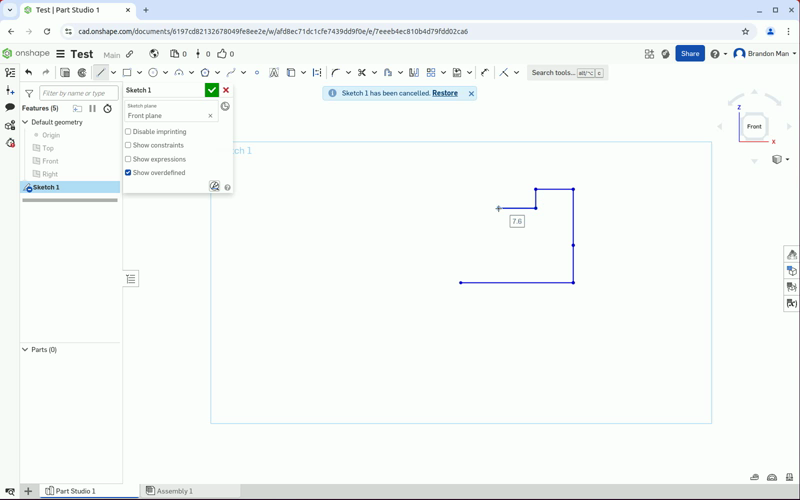
mouse_move(528, 208)
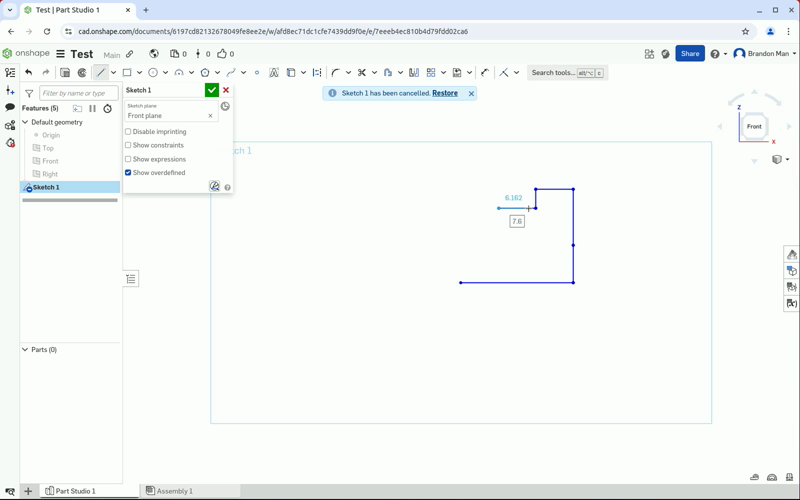
mouse_move(498, 189)
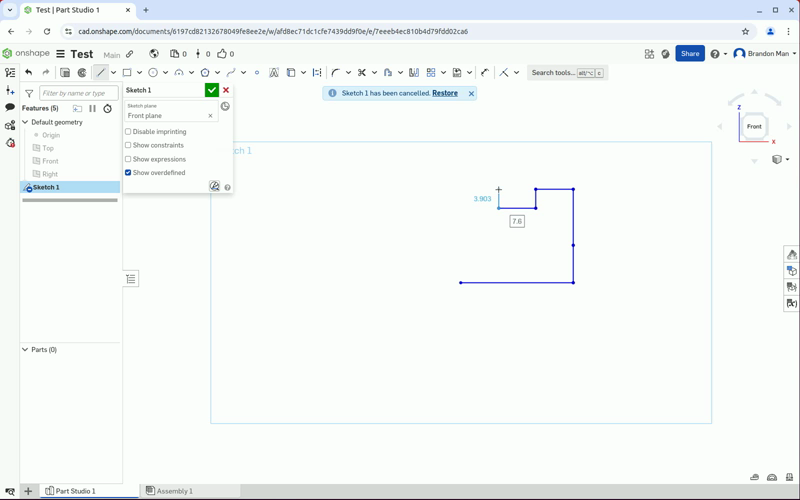
click(498, 189)
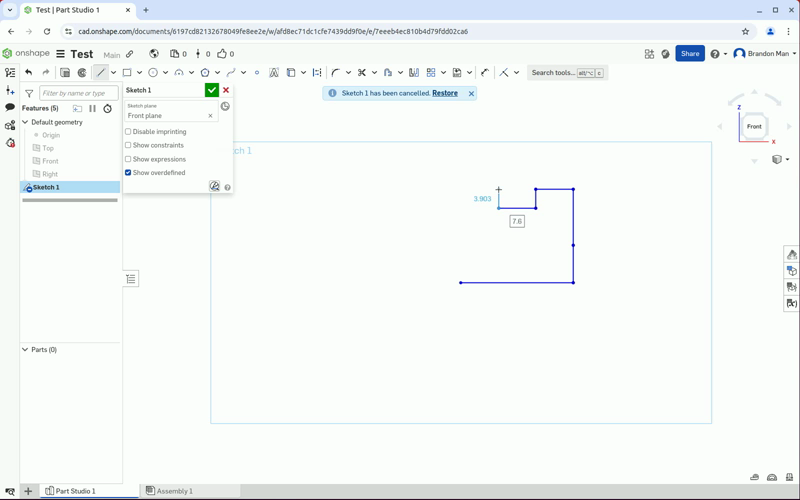
key_up(shift)
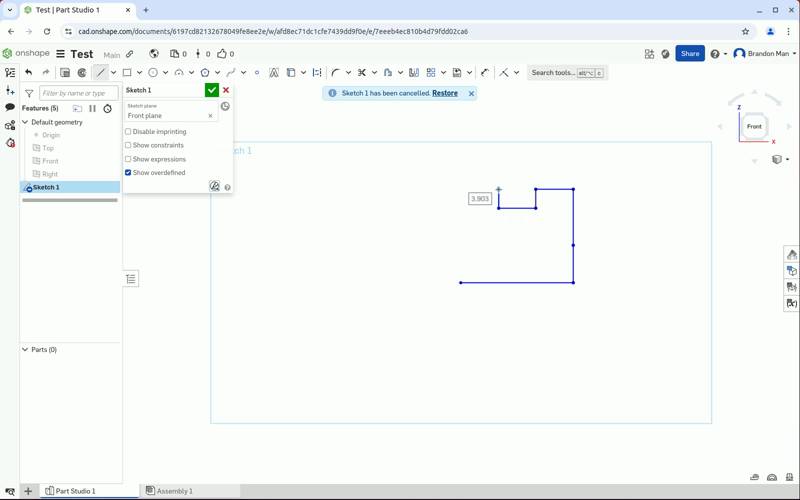
key_down(shift)
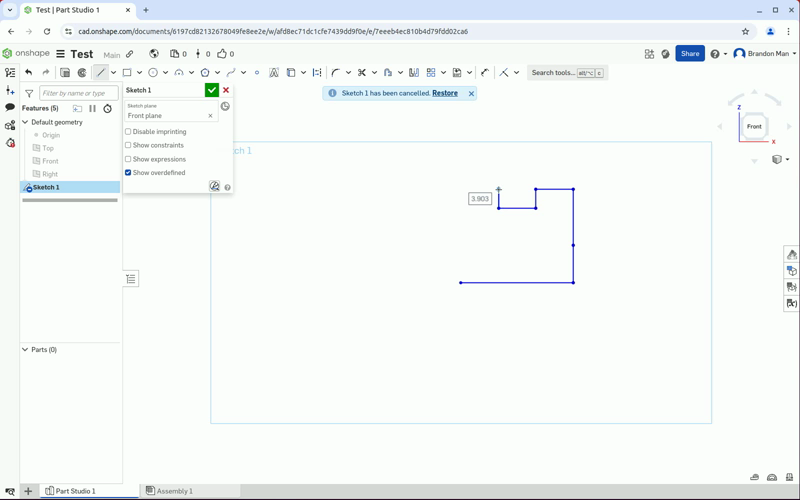
mouse_move(528, 189)
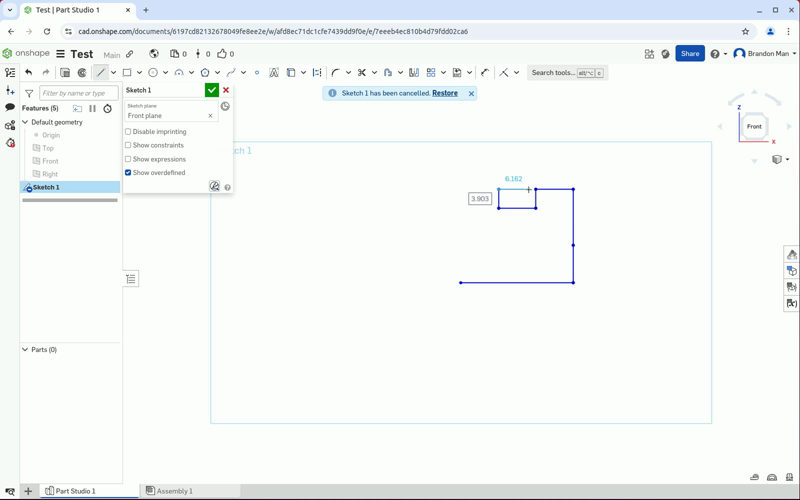
mouse_move(460, 189)
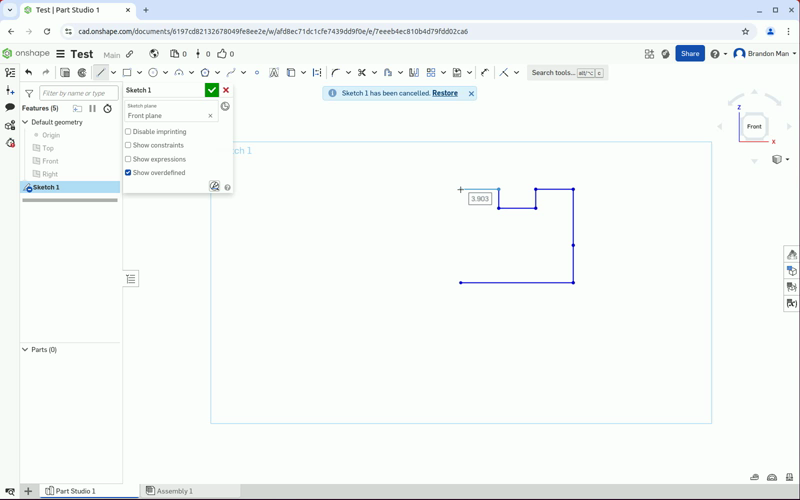
click(460, 189)
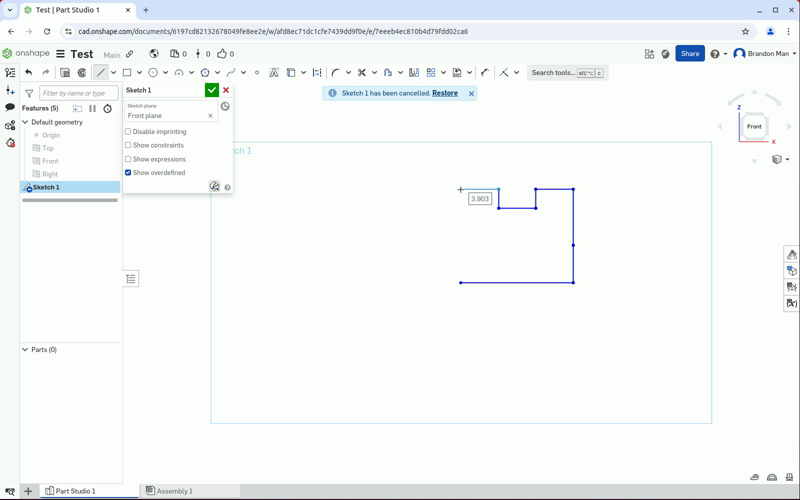
key_up(shift)
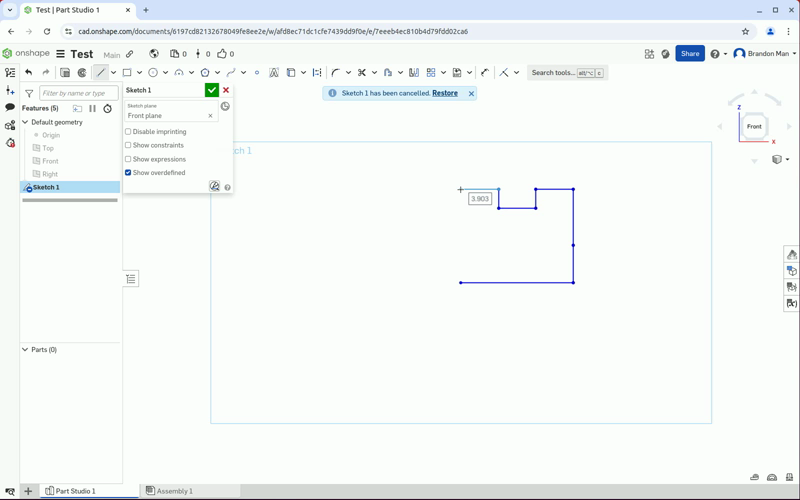
key_down(shift)
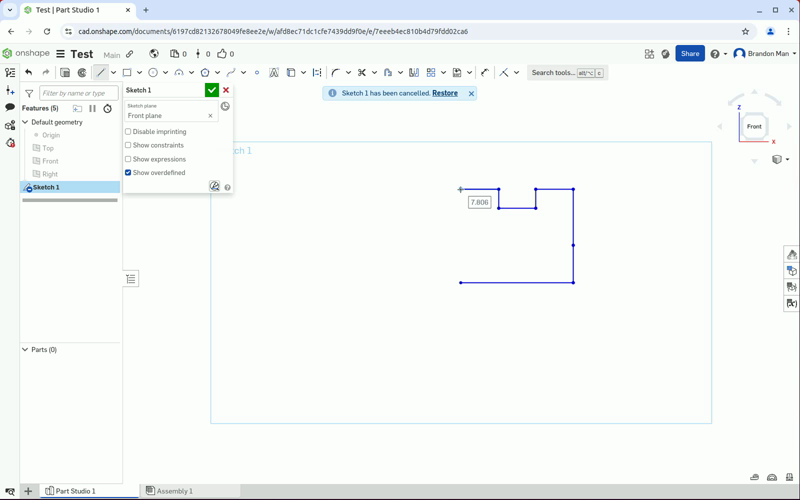
mouse_move(490, 189)
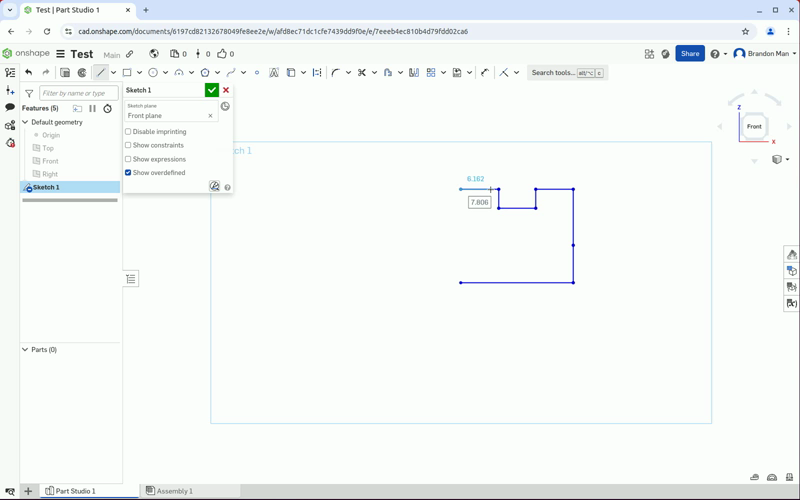
mouse_move(460, 245)
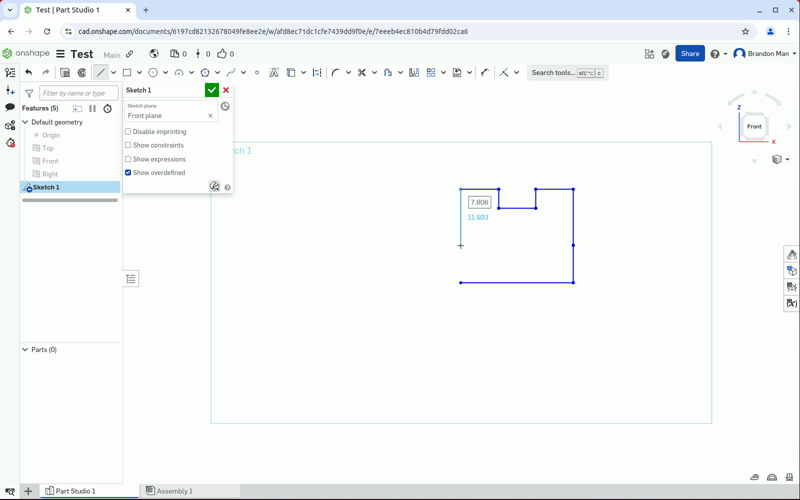
click(460, 245)
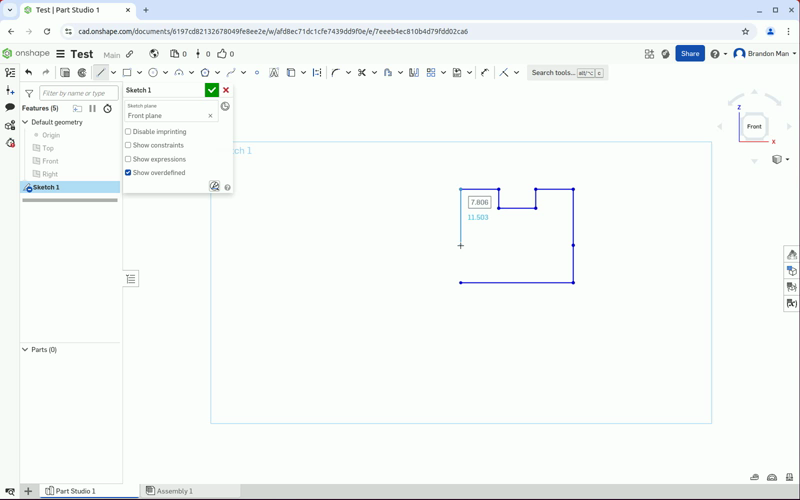
key_up(shift)
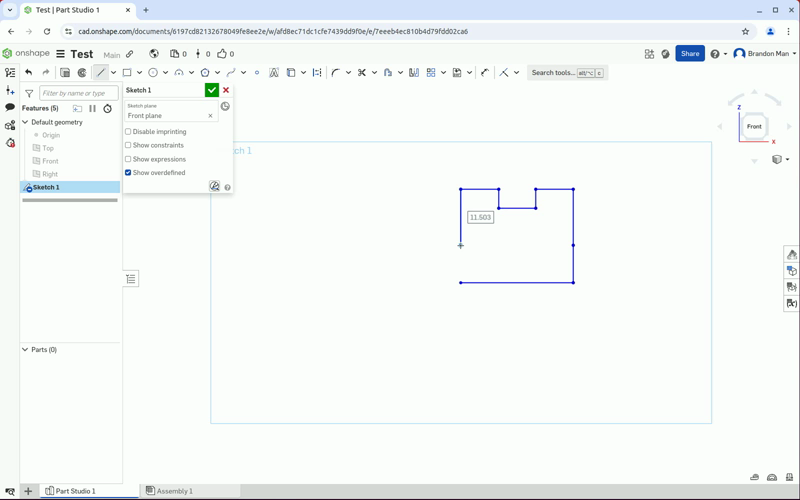
mouse_move(490, 245)
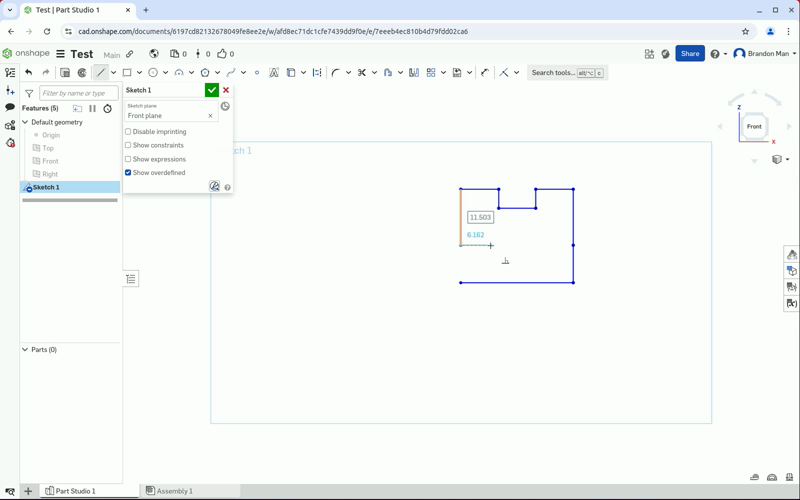
key_down(shift)
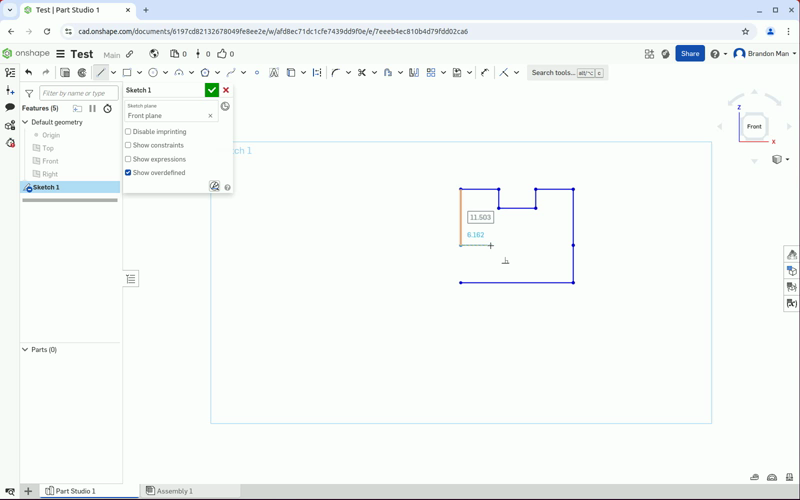
mouse_move(460, 282)
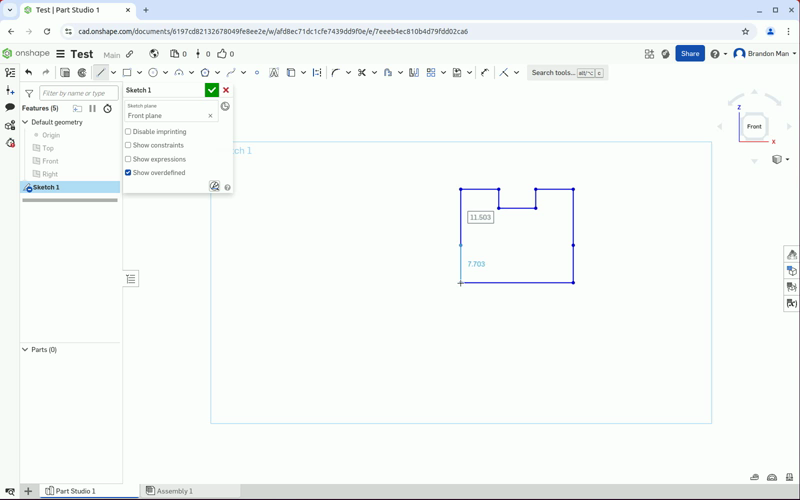
key_up(shift)
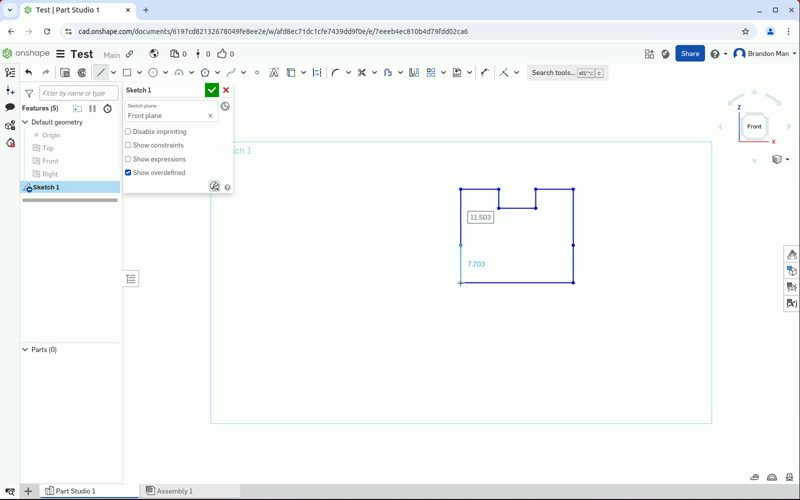
click(460, 282)
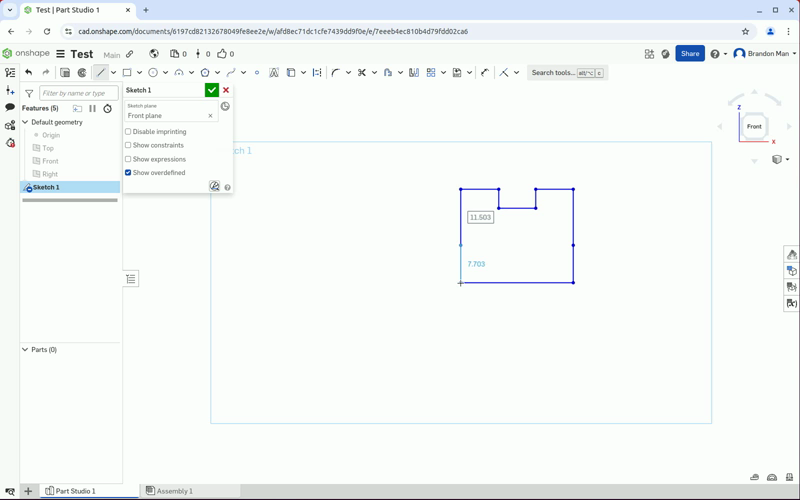
key(esc)
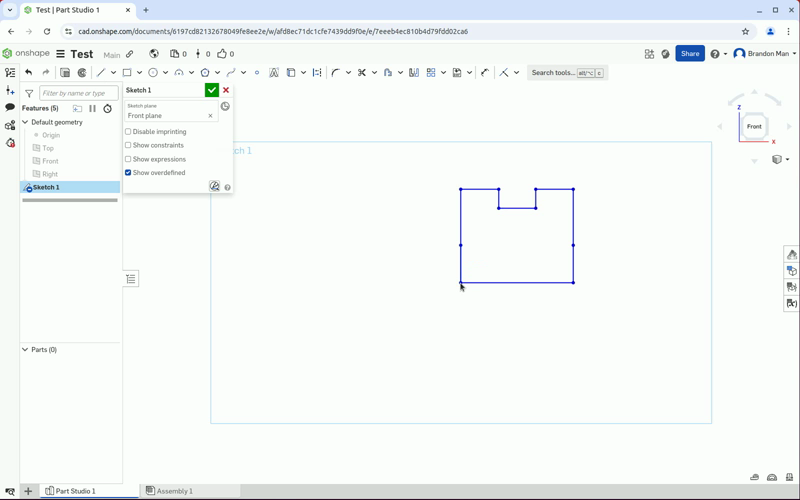
mouse_move(533, 237)
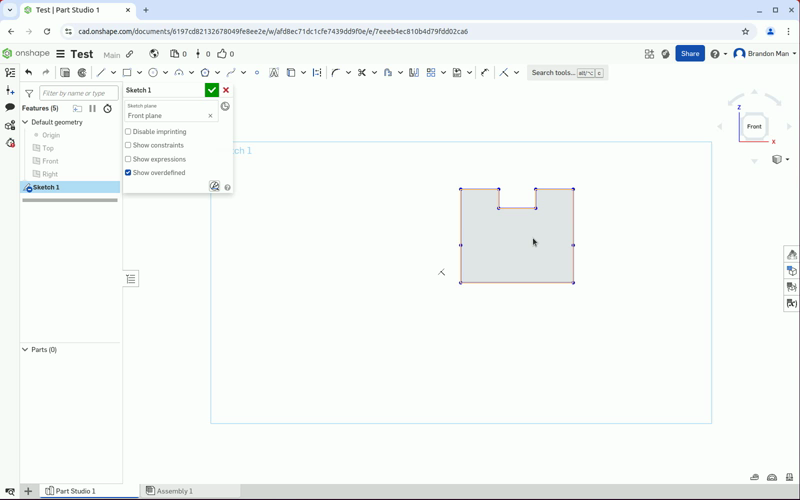
click(533, 237)
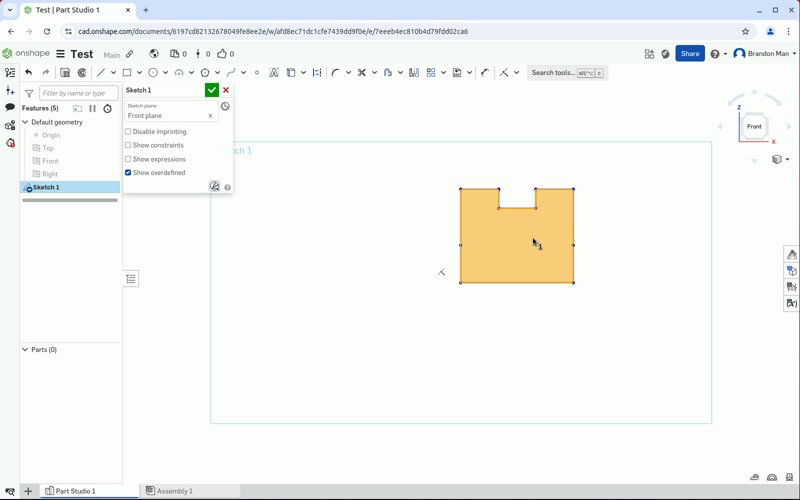
mouse_move(73, 352)
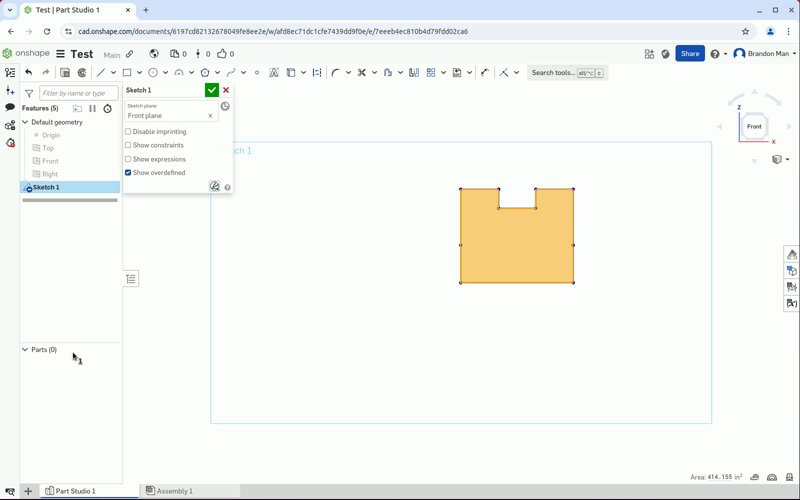
key(shift+y)
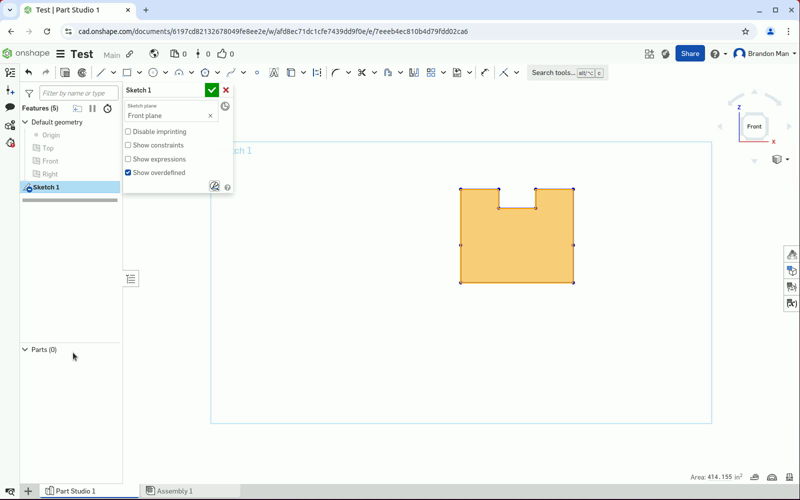
key(shift+e)
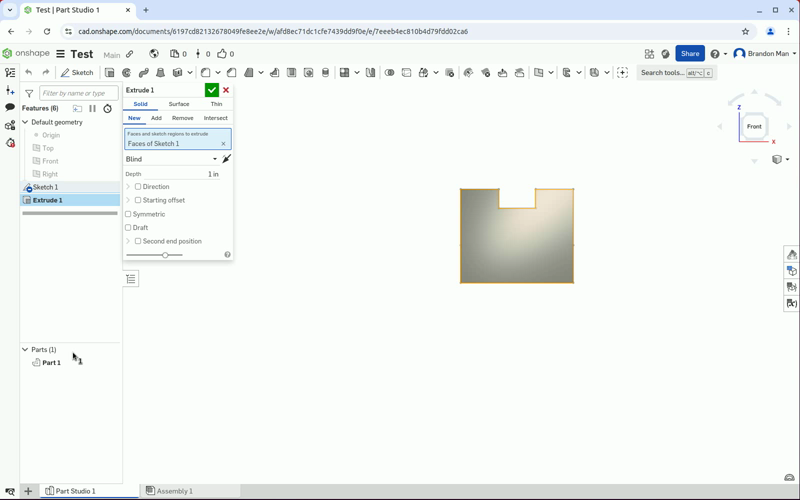
mouse_move(143, 106)
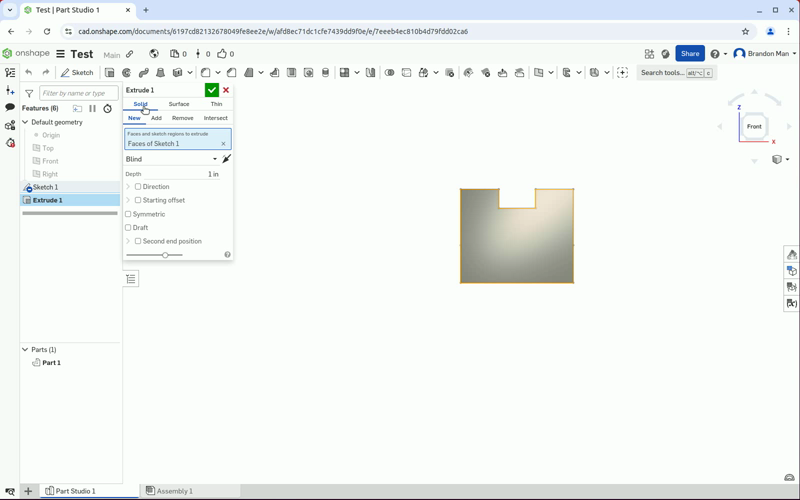
click(143, 106)
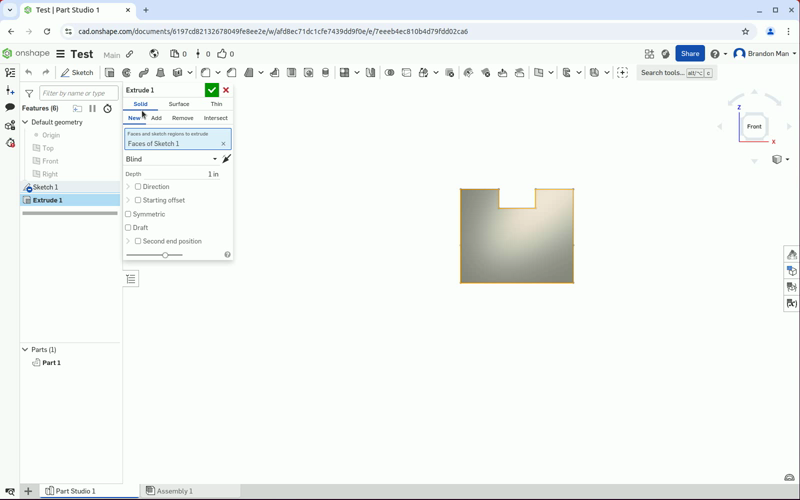
mouse_move(137, 120)
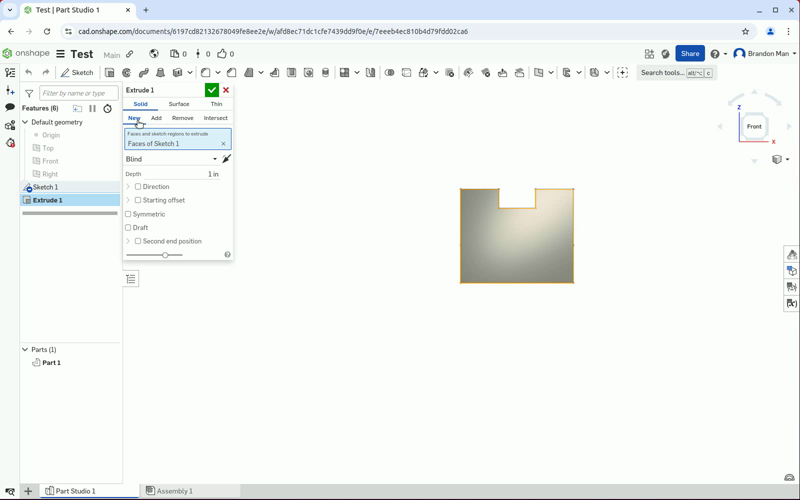
click(137, 120)
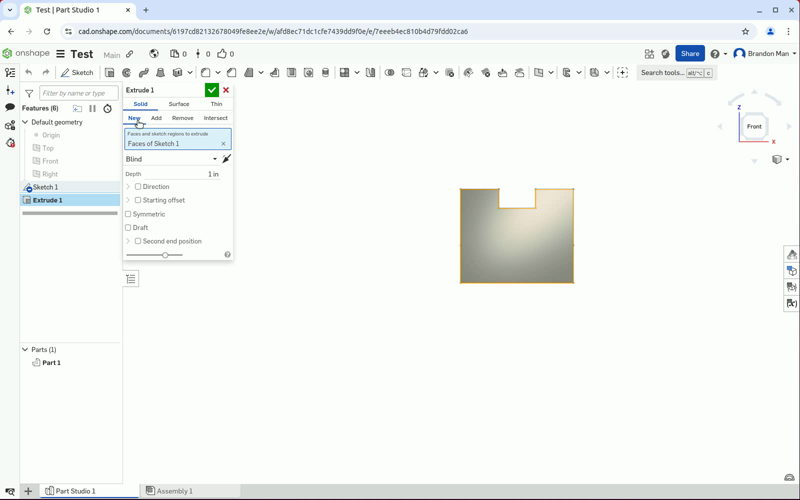
key(tab, 4)
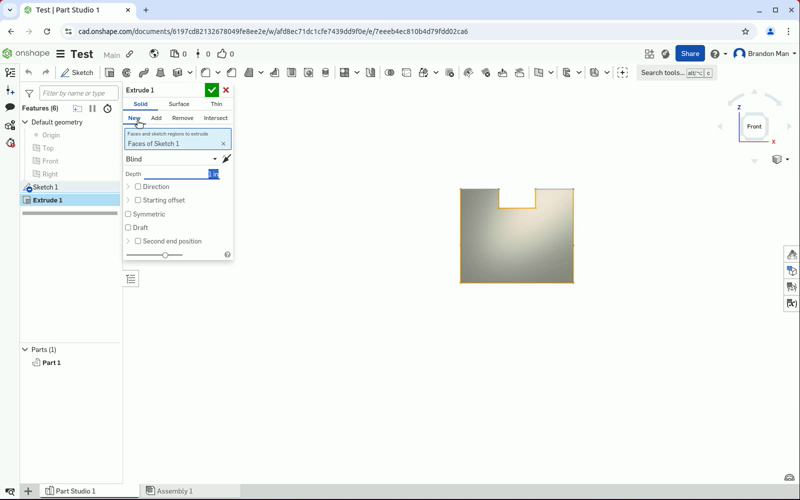
text(7.703)
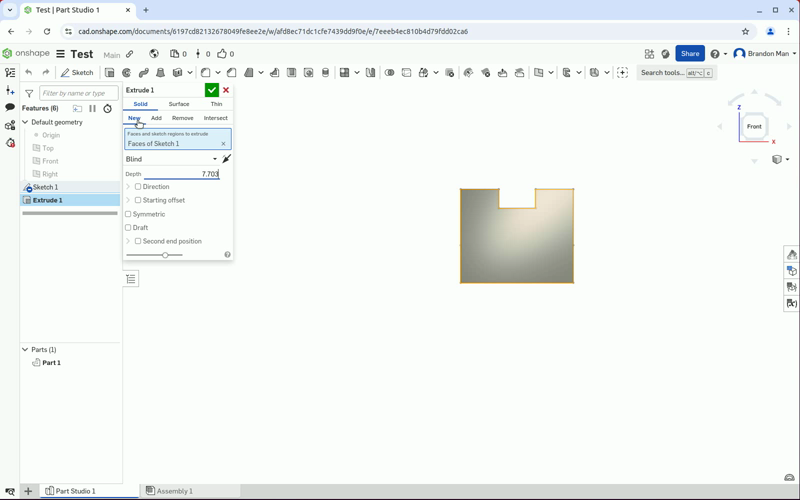
key(enter)
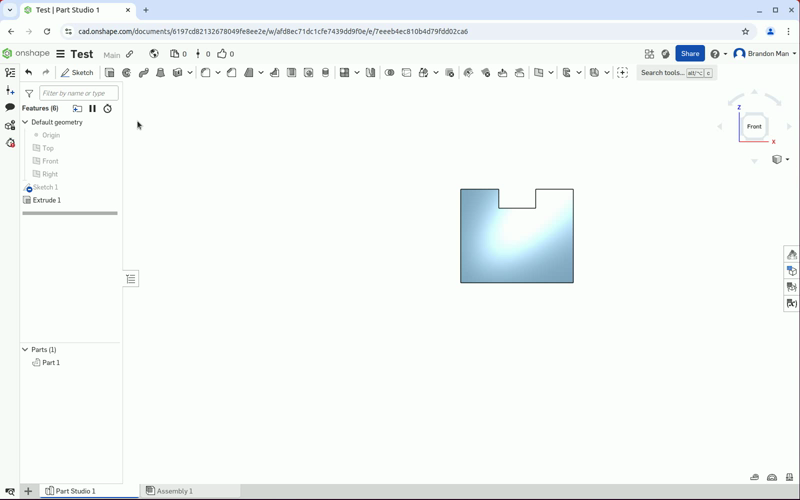
key(shift+h)
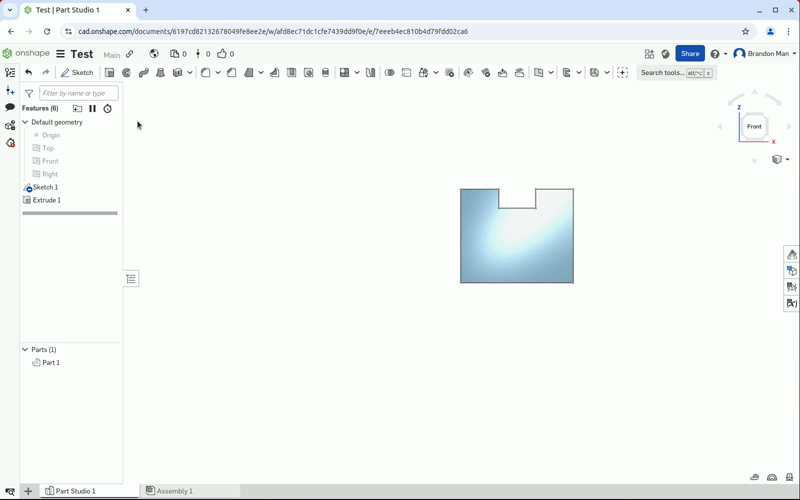
key(shift+h)
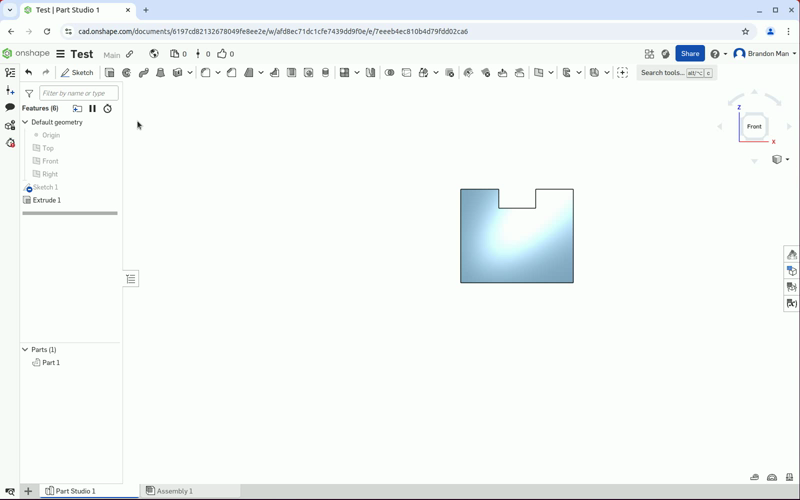
mouse_move(73, 189)
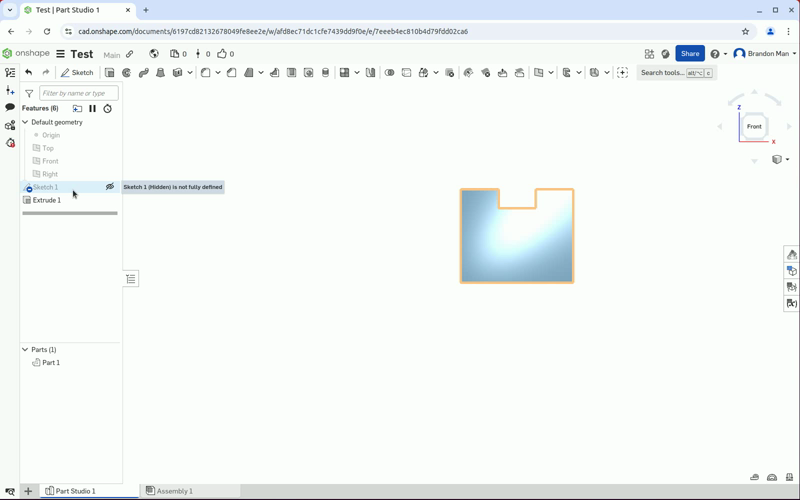
click(73, 189)
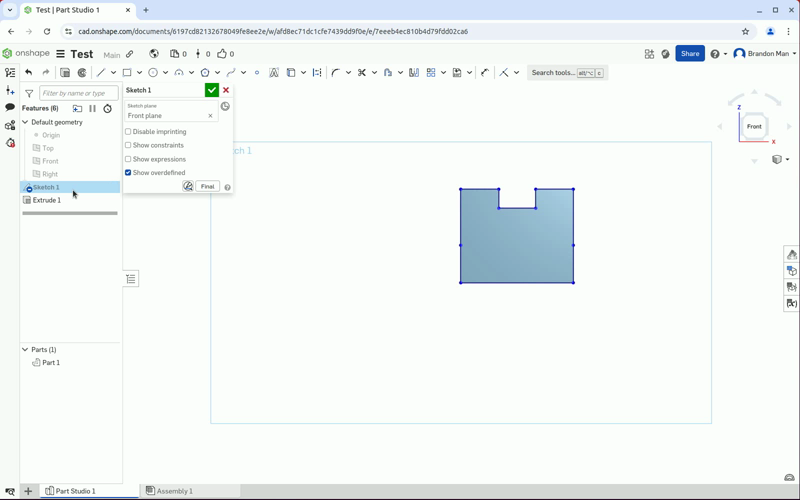
mouse_move(229, 92)
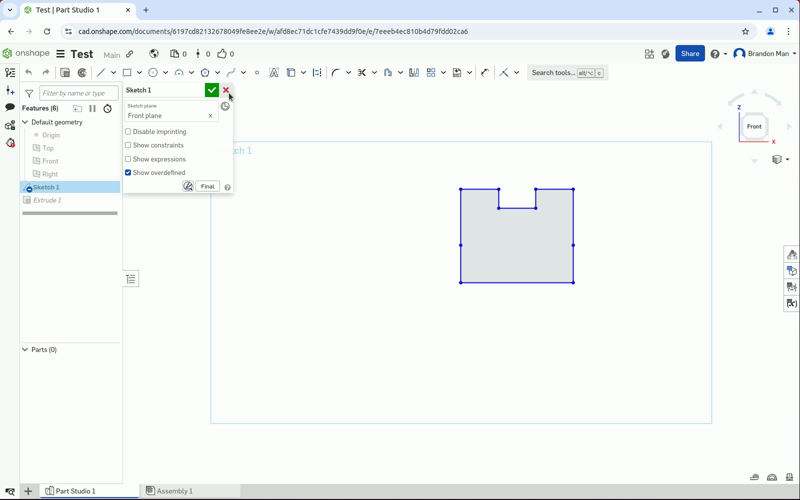
click(229, 92)
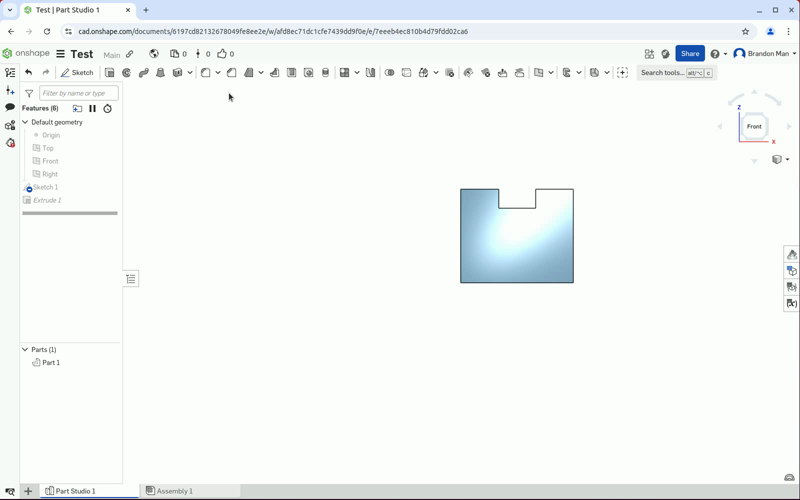
mouse_move(73, 352)
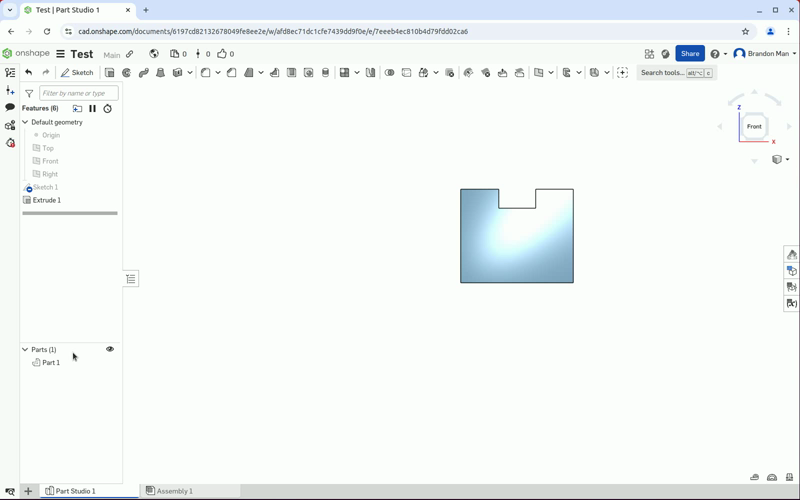
key(y)
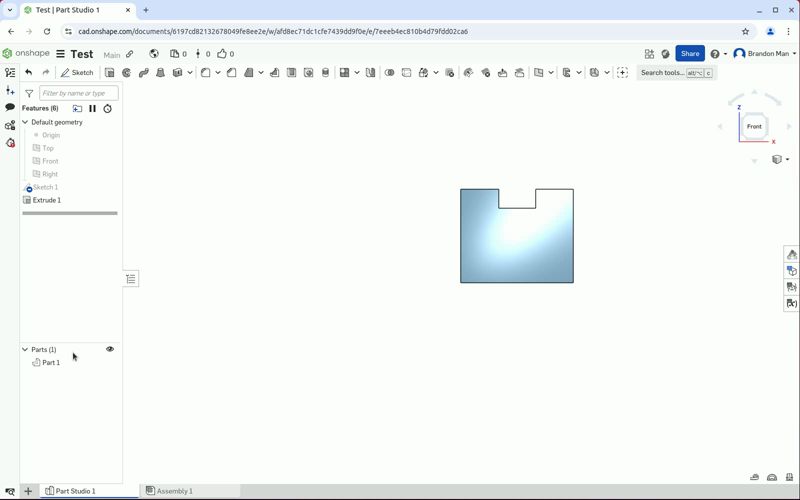
key(shift+p)
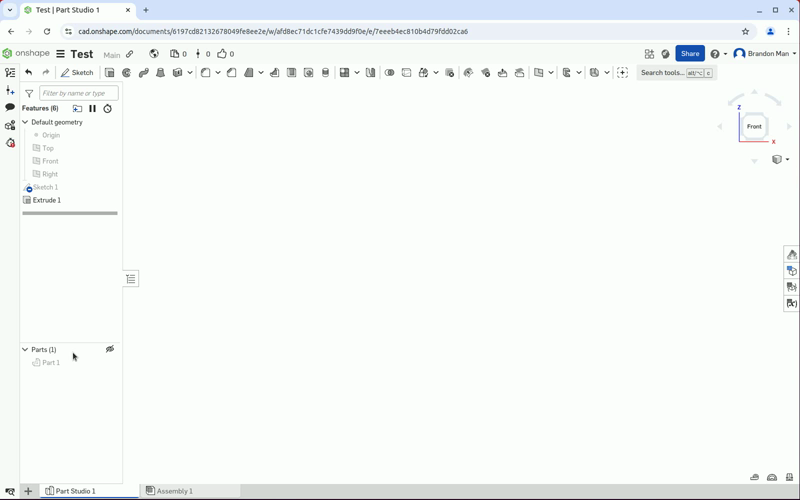
key(space)
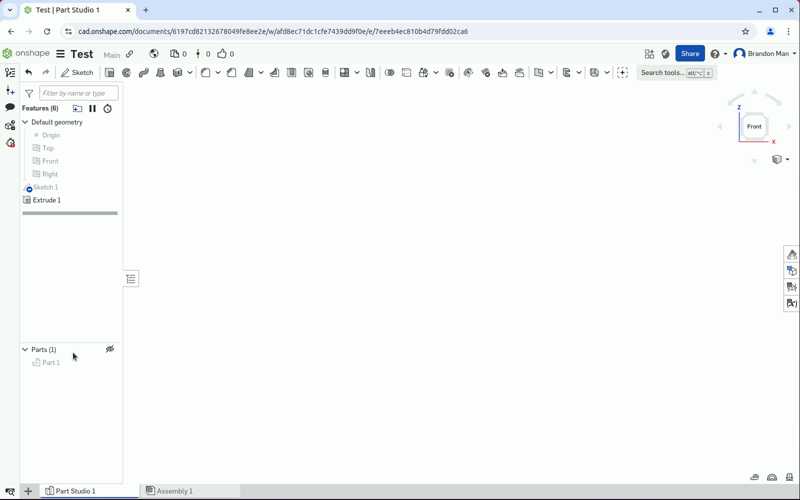
key_down(shift)
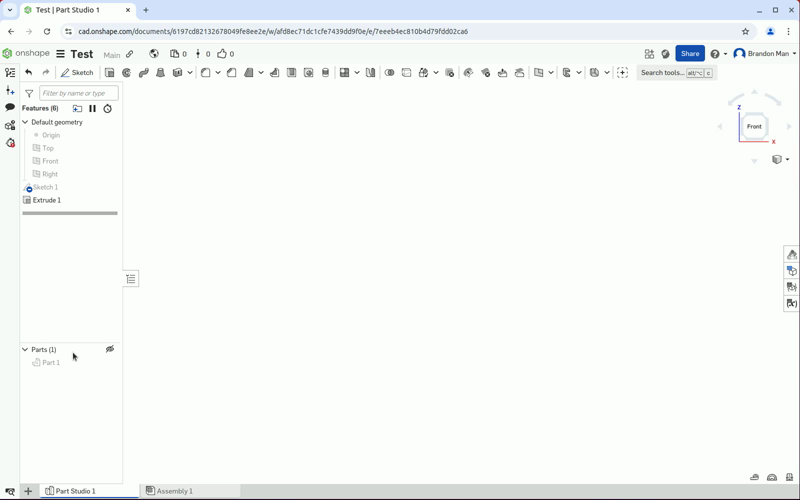
key(left)
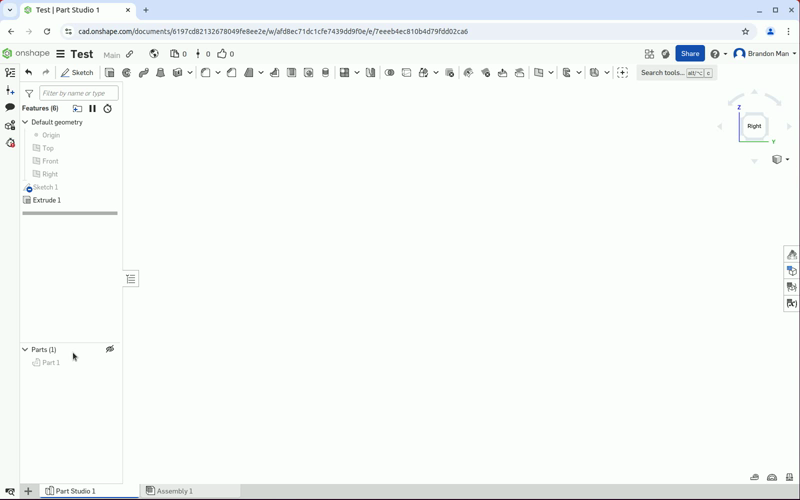
key_up(shift)
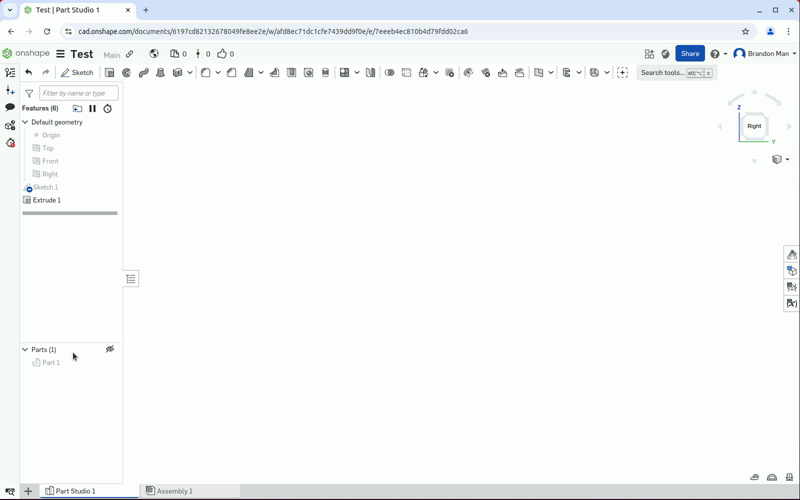
mouse_move(73, 352)
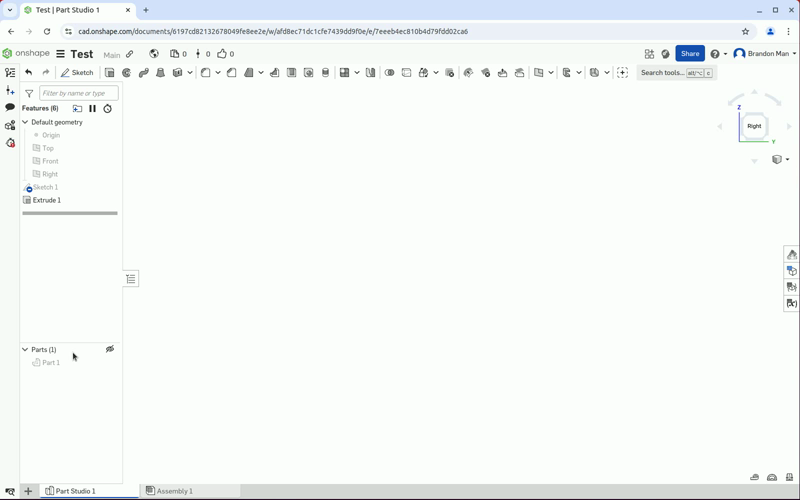
key(shift+y)
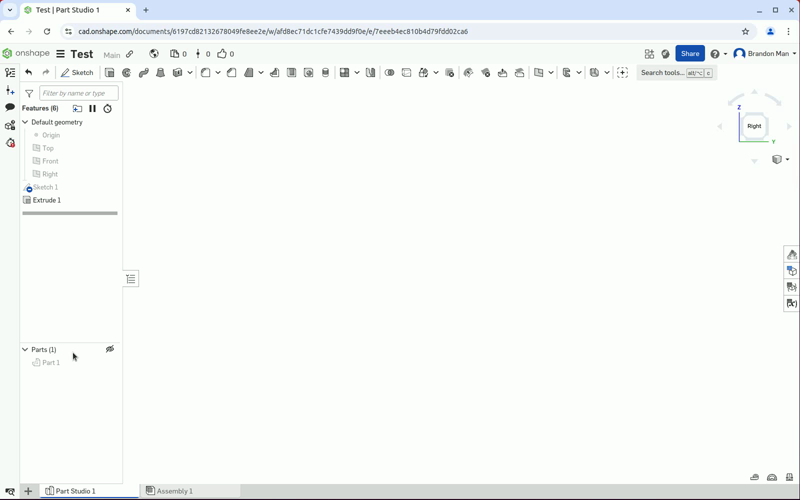
key(shift+s)
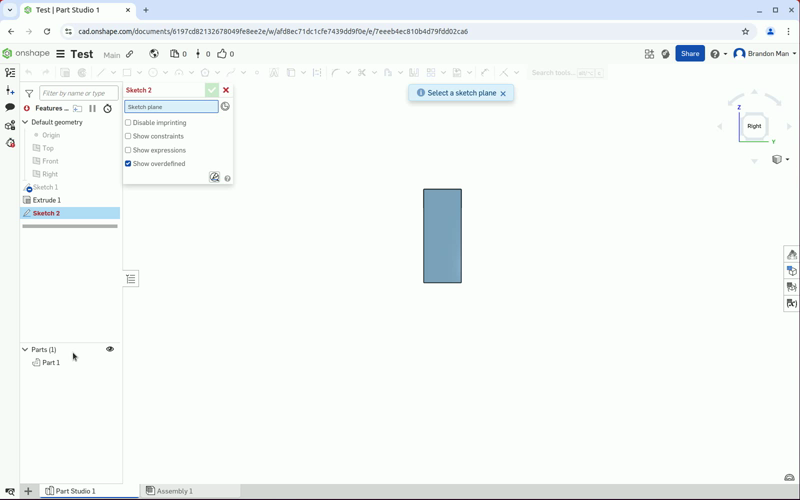
mouse_move(73, 176)
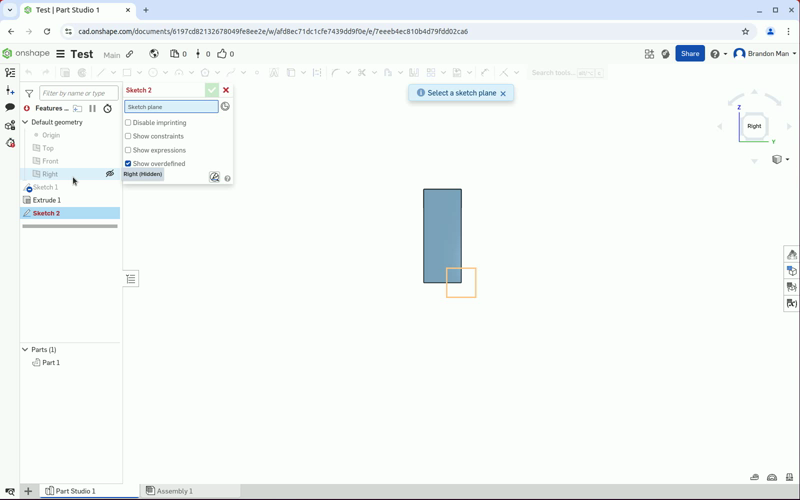
click(73, 176)
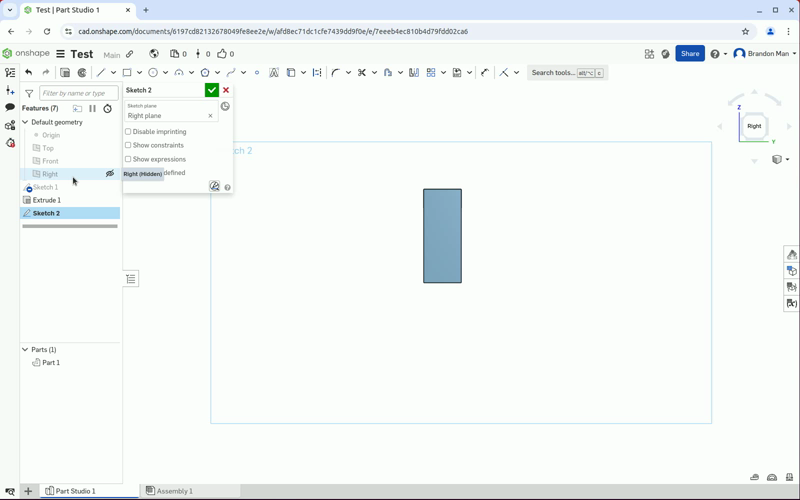
mouse_move(73, 352)
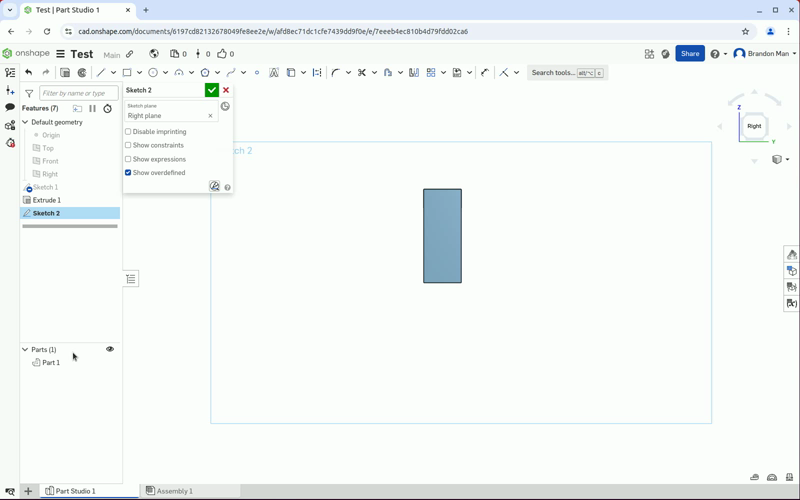
key(y)
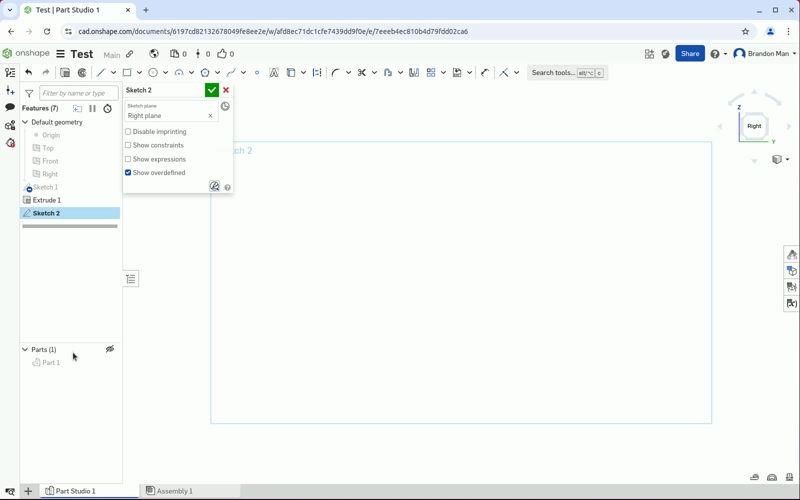
key(l)
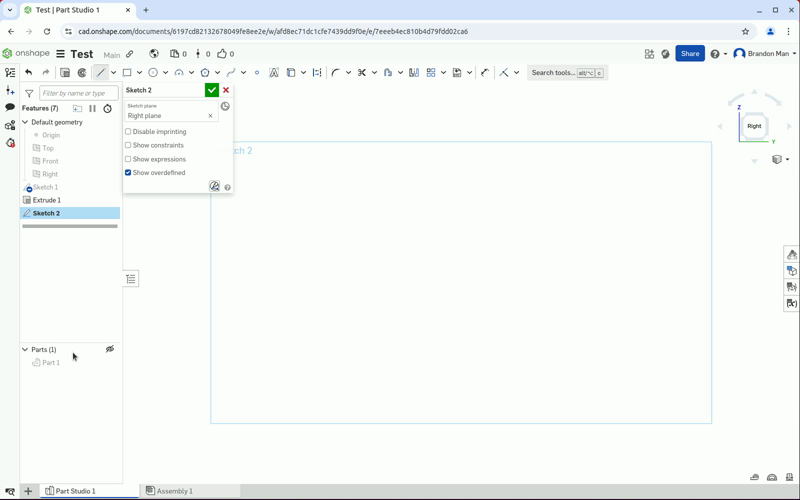
key_down(shift)
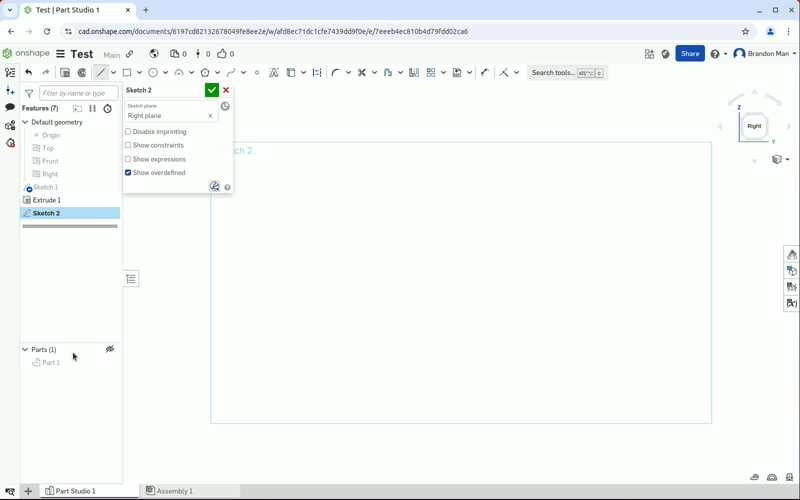
mouse_move(385, 282)
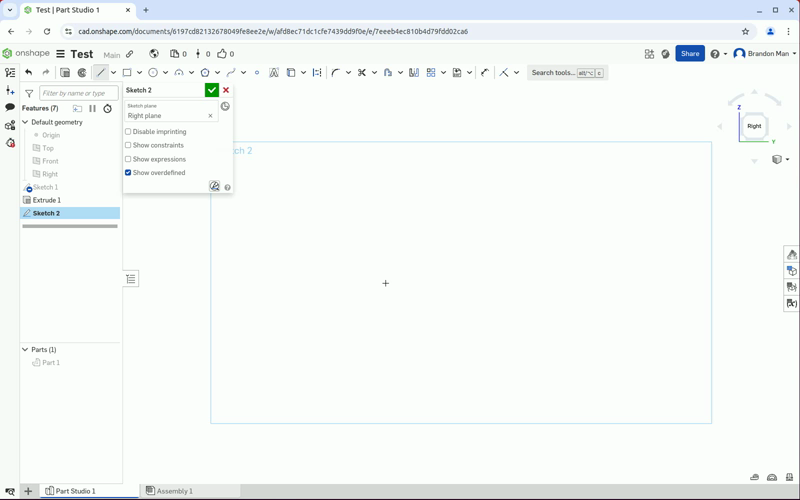
click(385, 282)
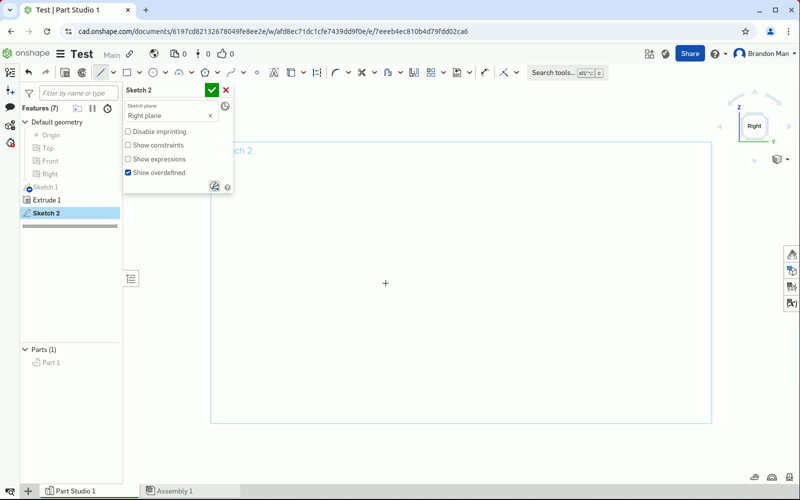
key_up(shift)
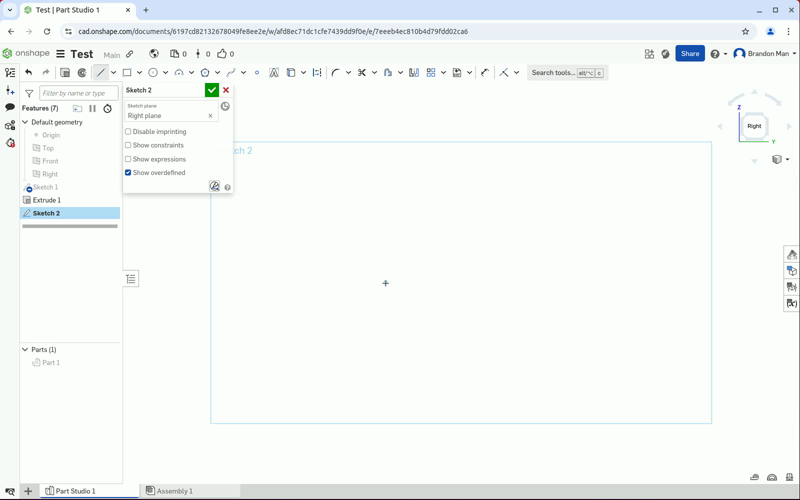
key_down(shift)
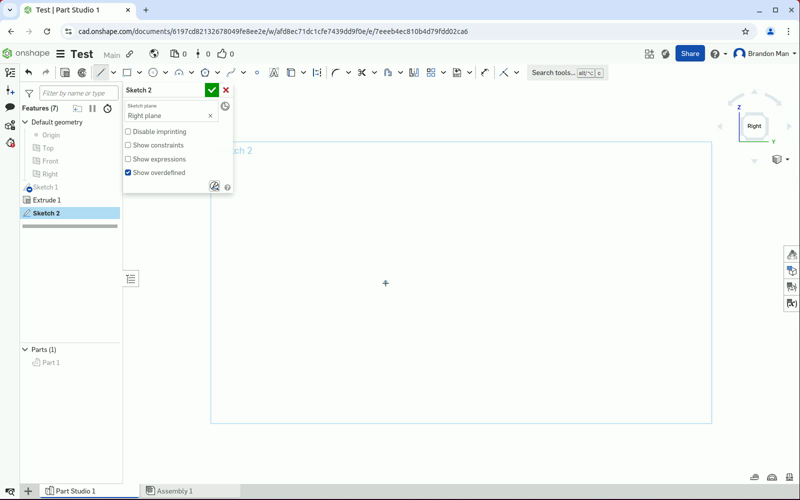
mouse_move(415, 282)
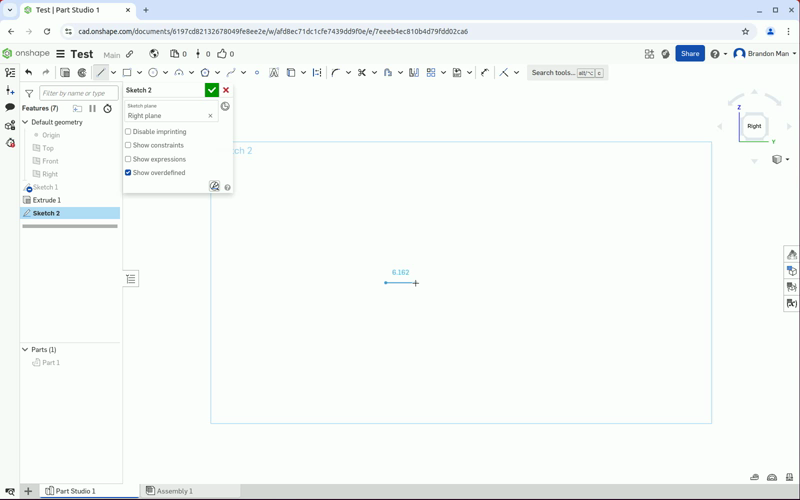
mouse_move(424, 282)
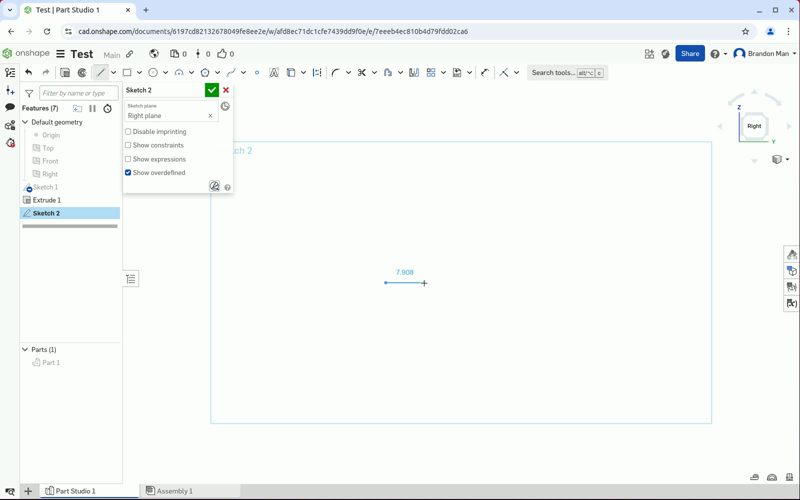
click(424, 282)
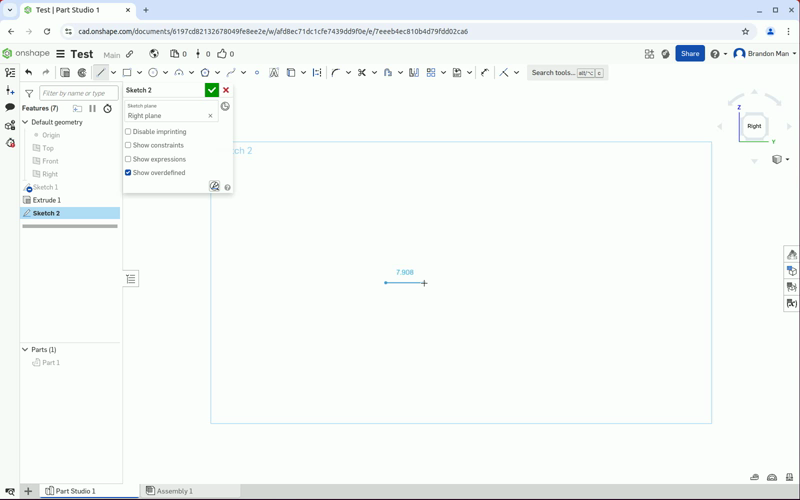
key_up(shift)
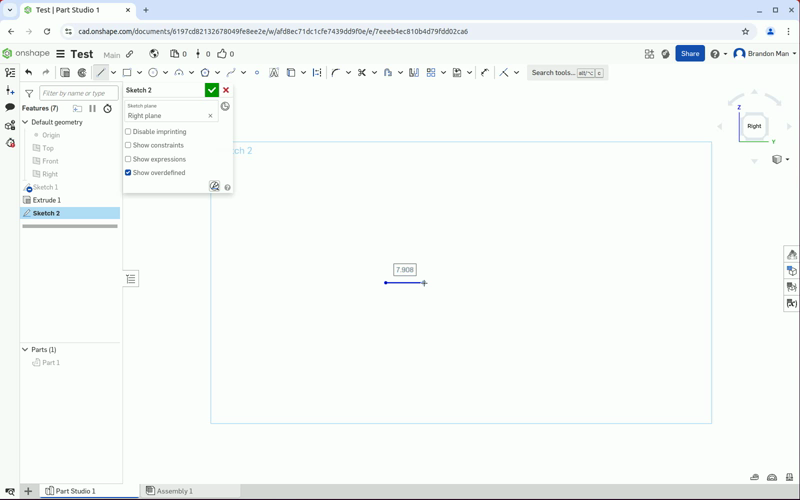
key_down(shift)
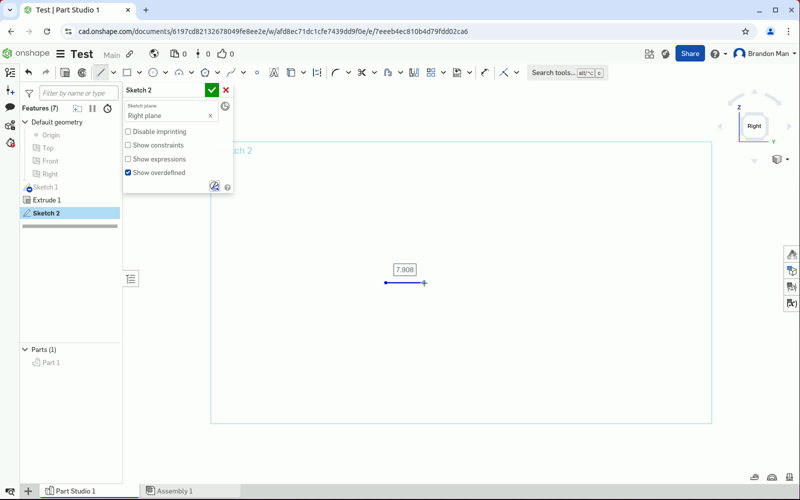
mouse_move(454, 282)
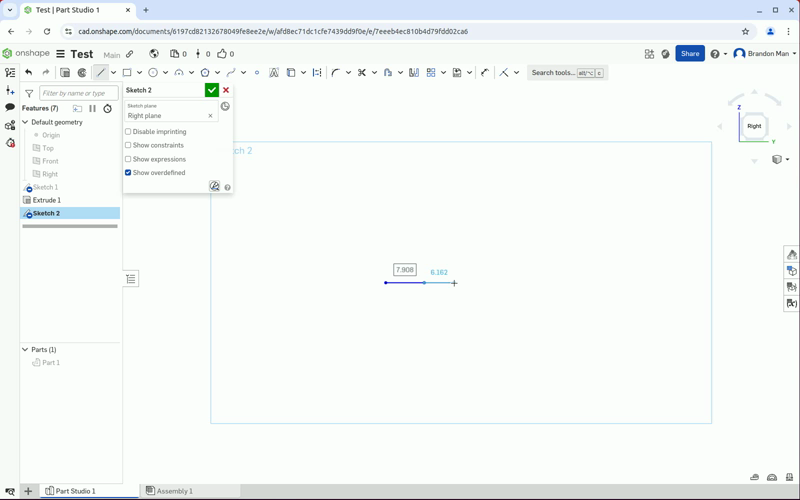
mouse_move(424, 244)
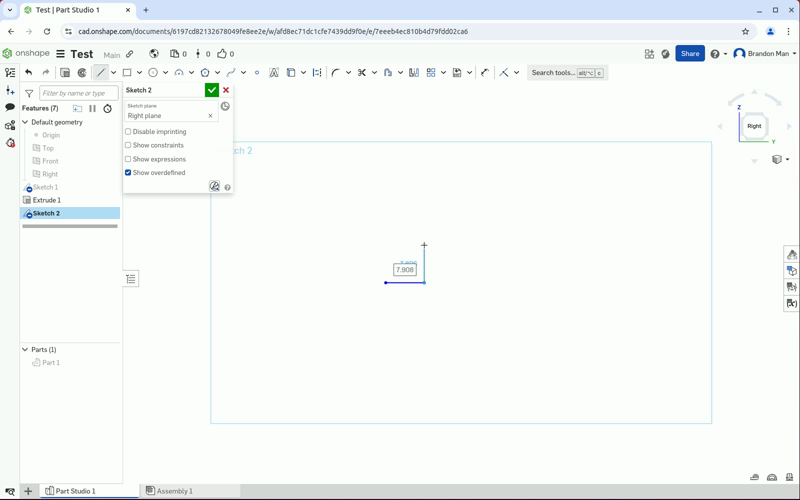
click(424, 244)
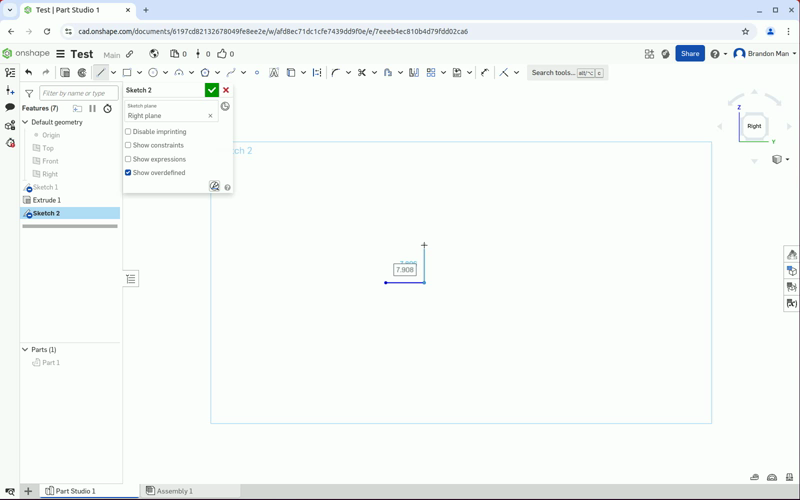
key_up(shift)
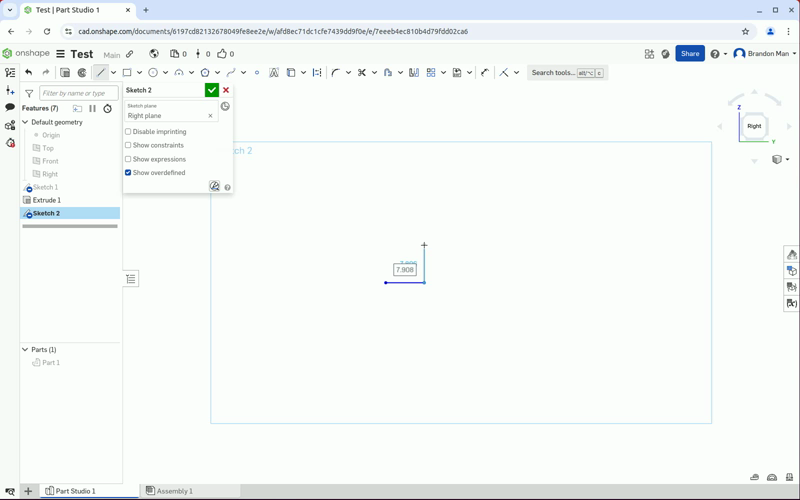
key_down(shift)
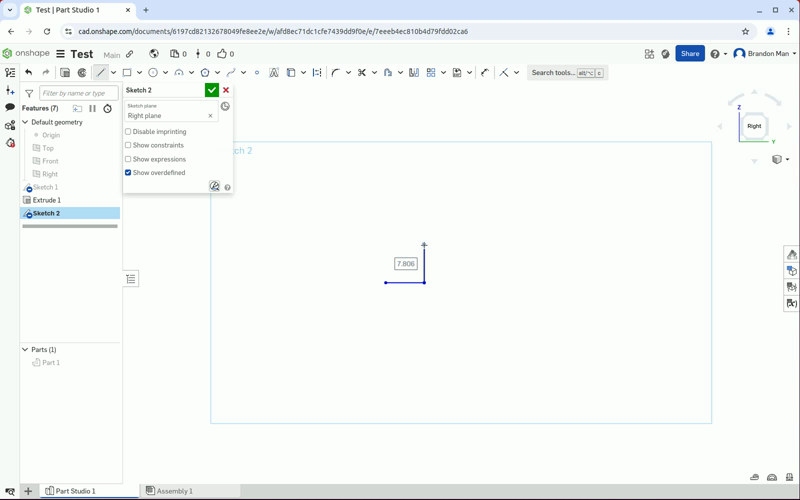
mouse_move(454, 244)
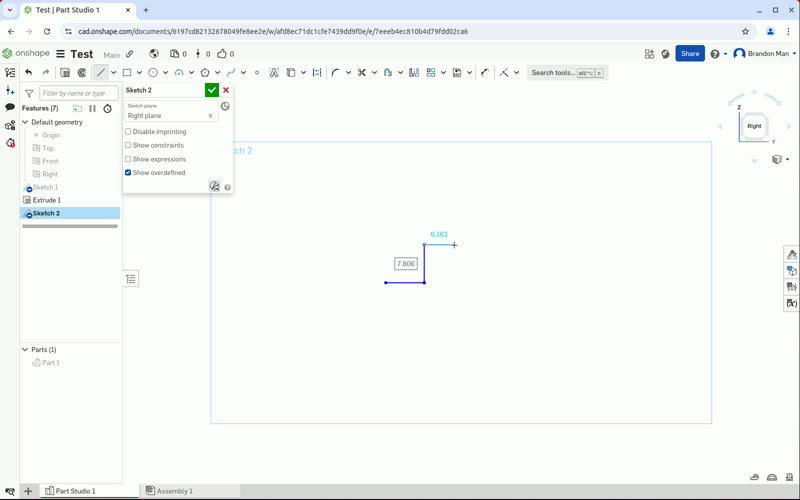
mouse_move(385, 244)
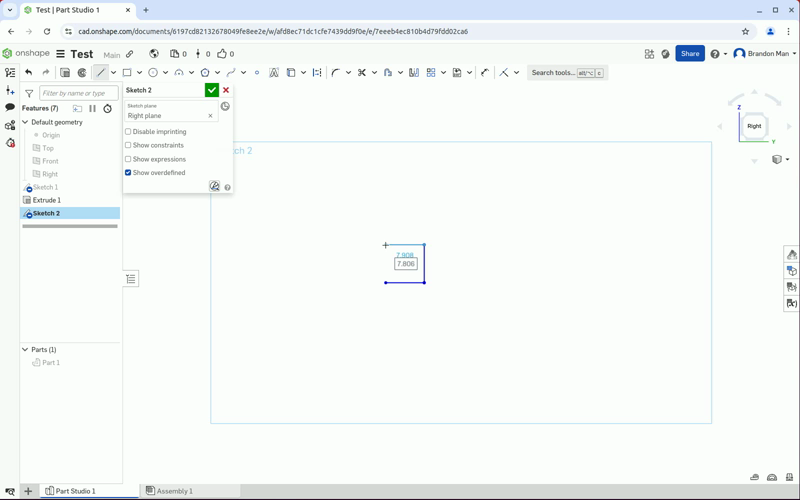
click(385, 244)
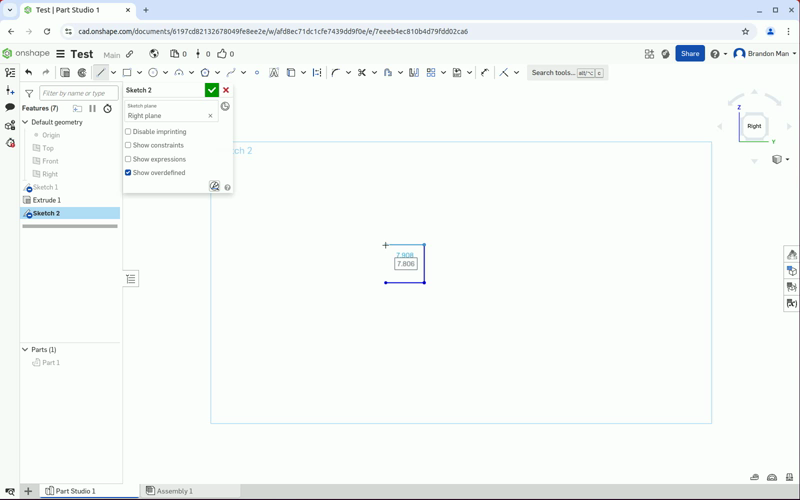
key_up(shift)
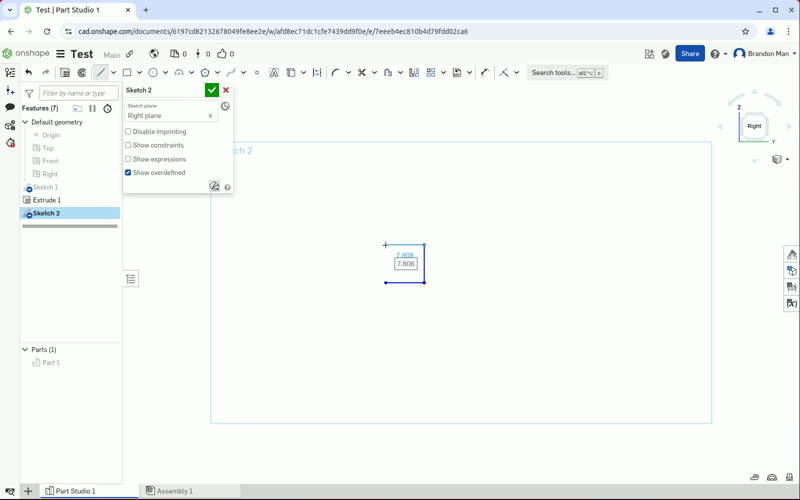
mouse_move(415, 244)
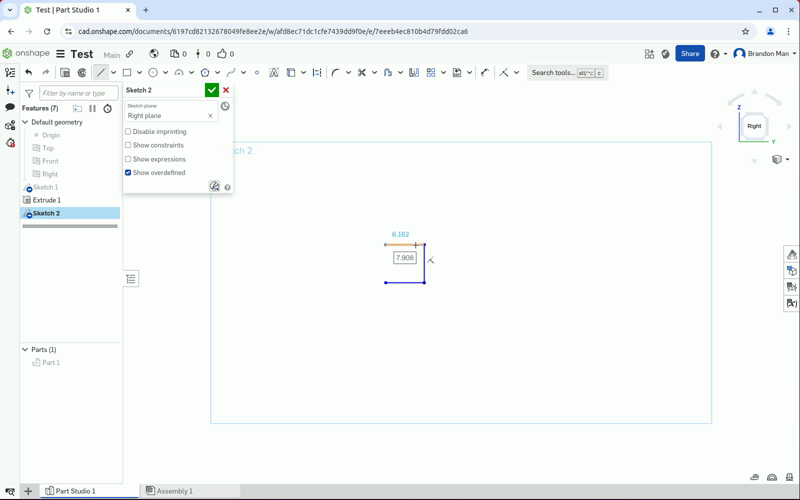
key_down(shift)
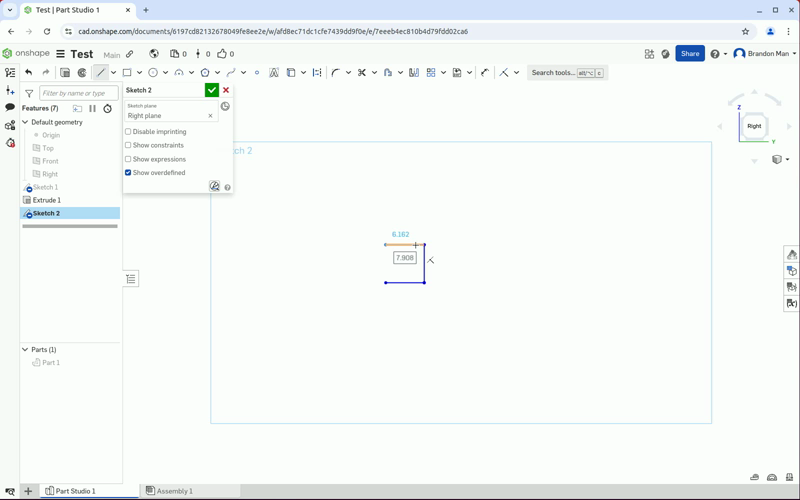
mouse_move(385, 282)
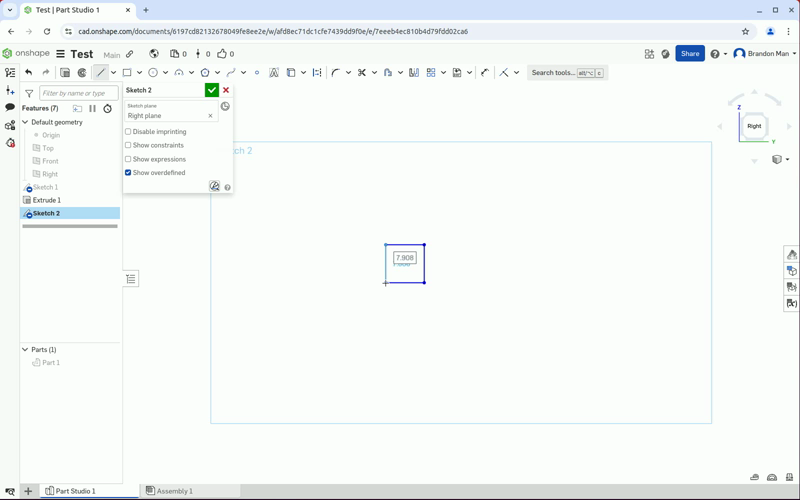
key_up(shift)
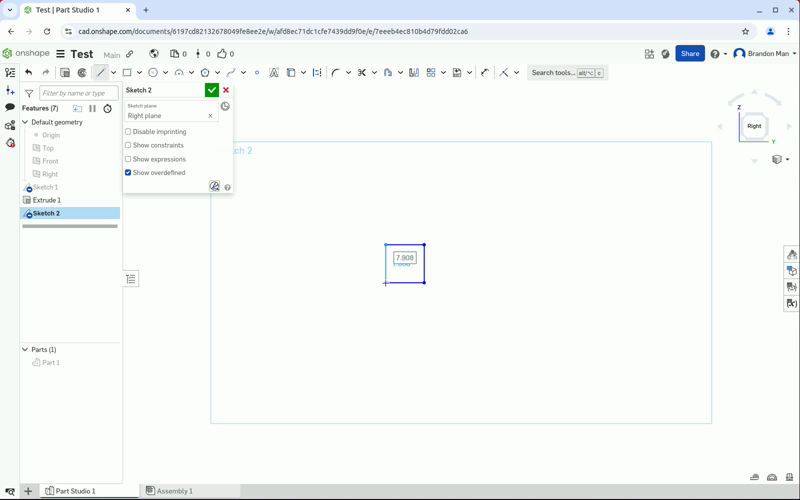
click(385, 282)
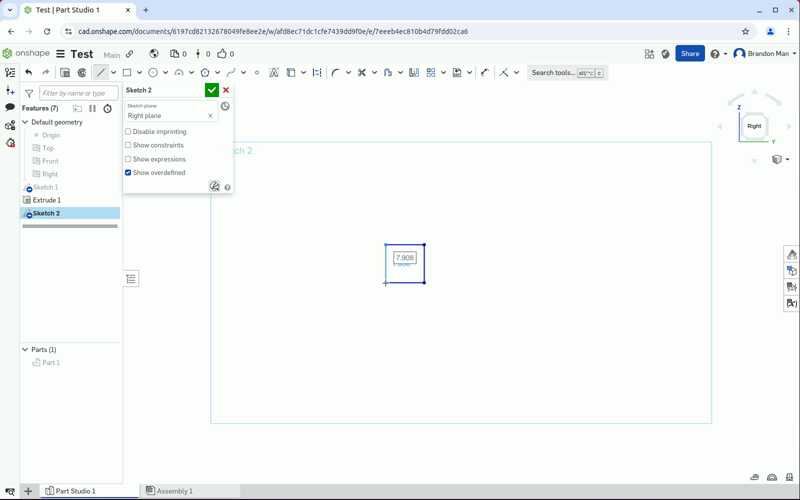
key(esc)
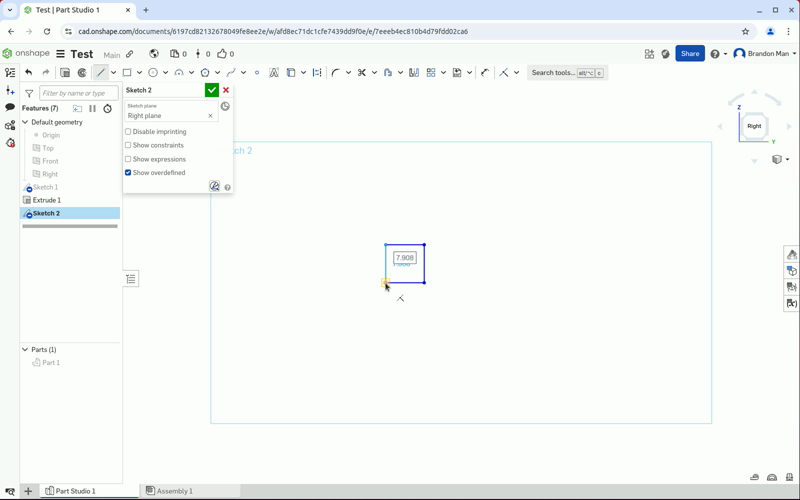
mouse_move(408, 276)
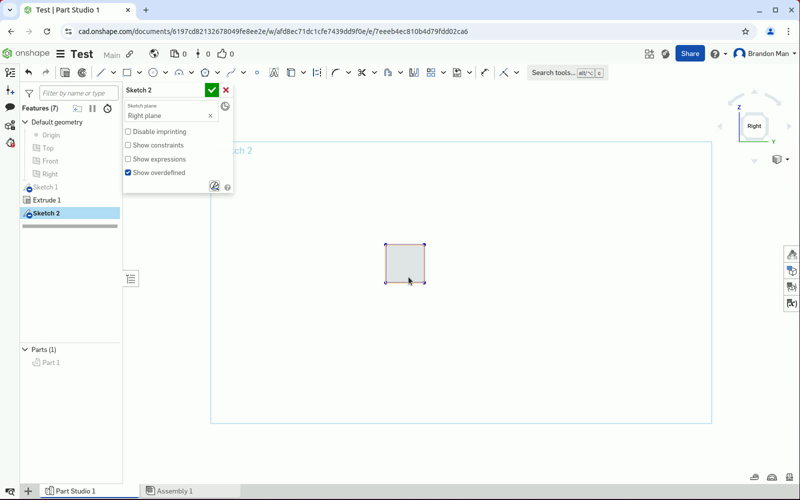
scroll(6)
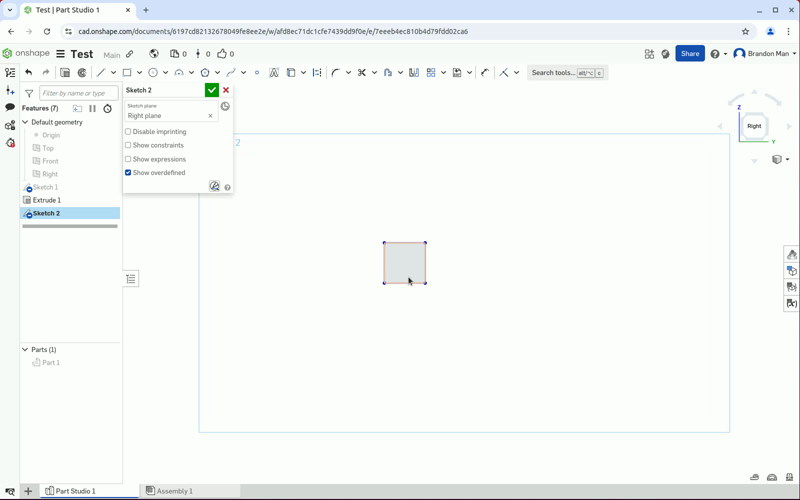
scroll(6)
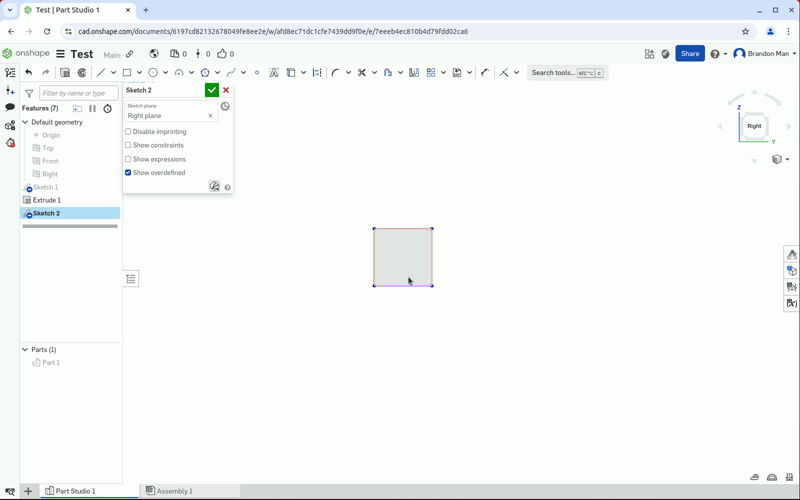
scroll(6)
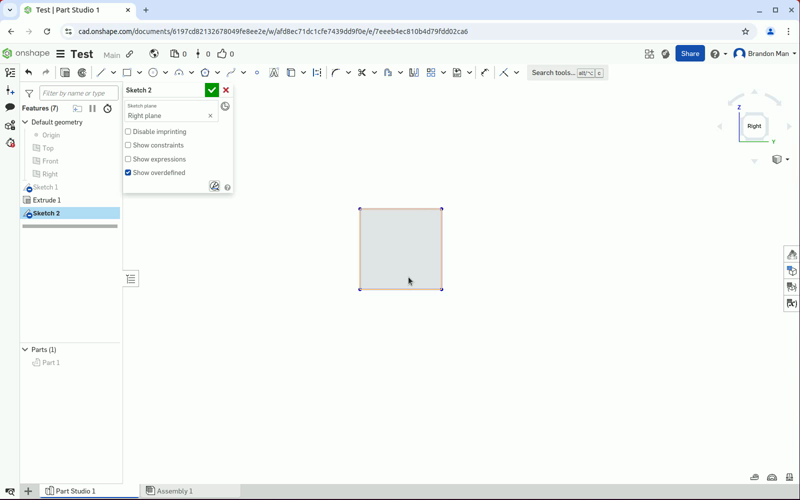
scroll(6)
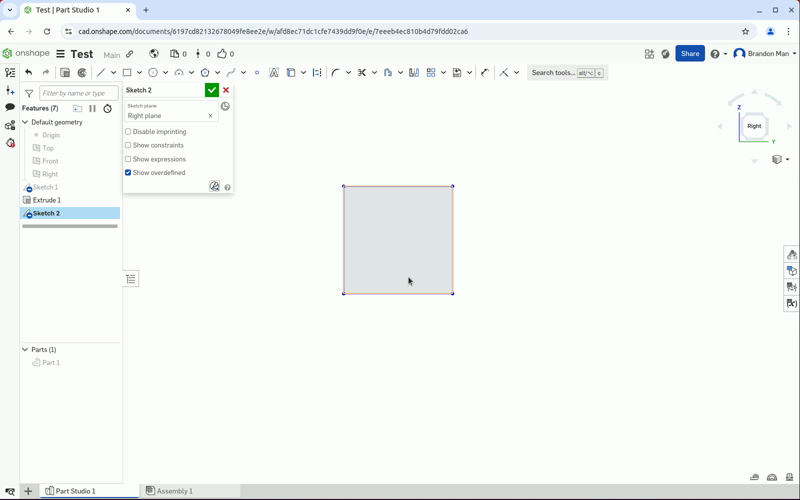
scroll(6)
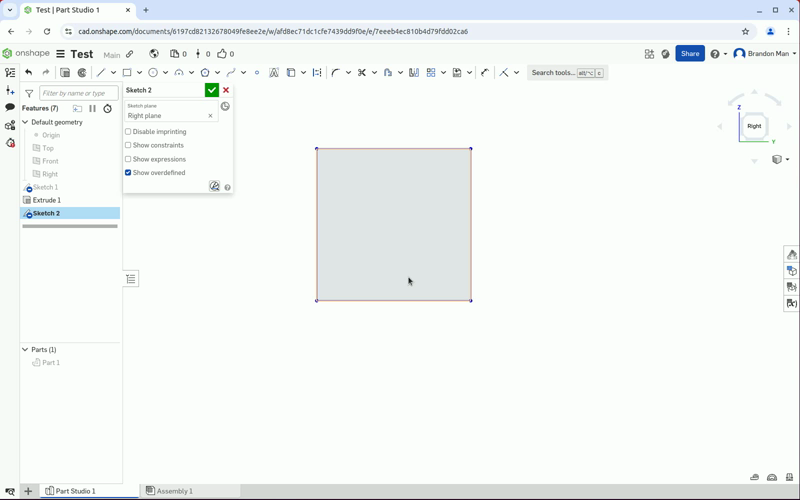
scroll(6)
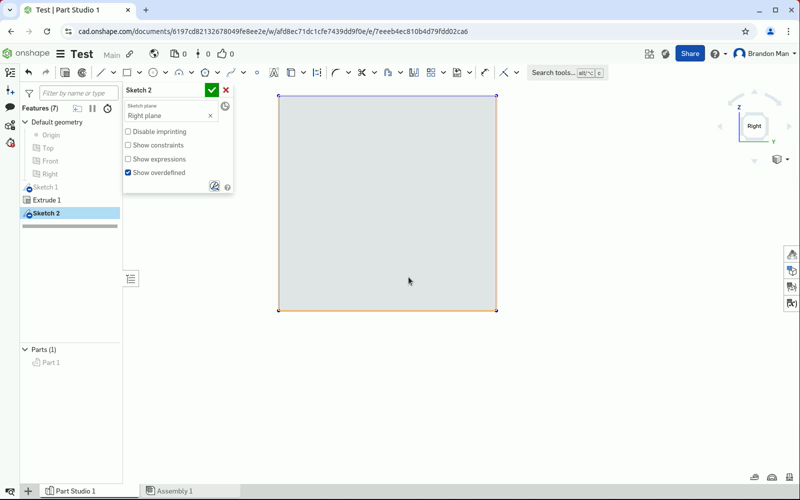
scroll(6)
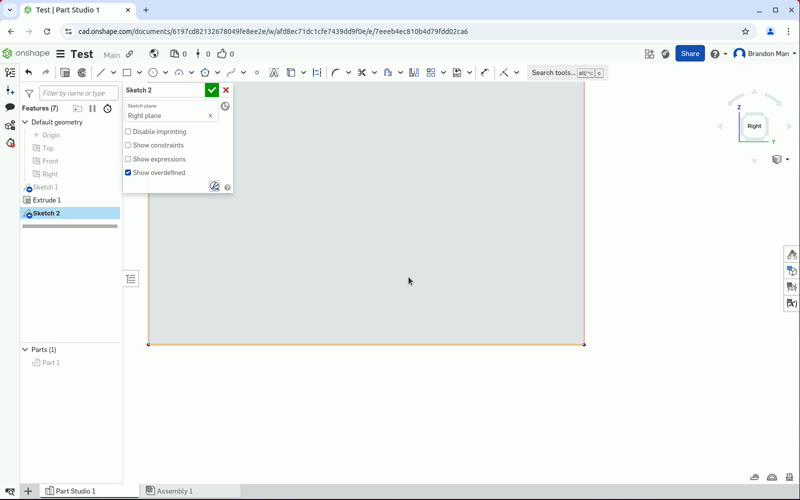
click(408, 276)
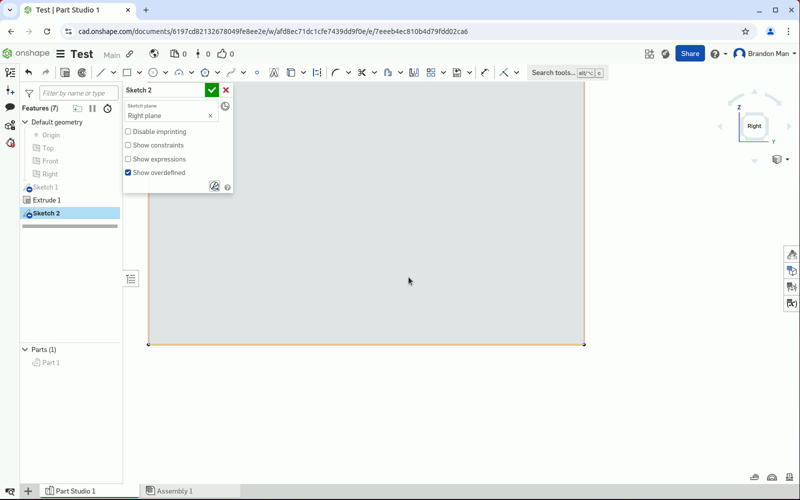
scroll(-6)
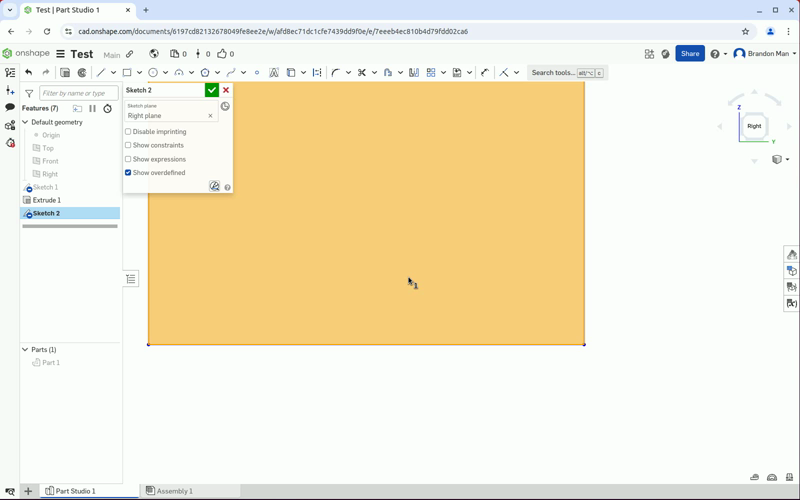
scroll(-6)
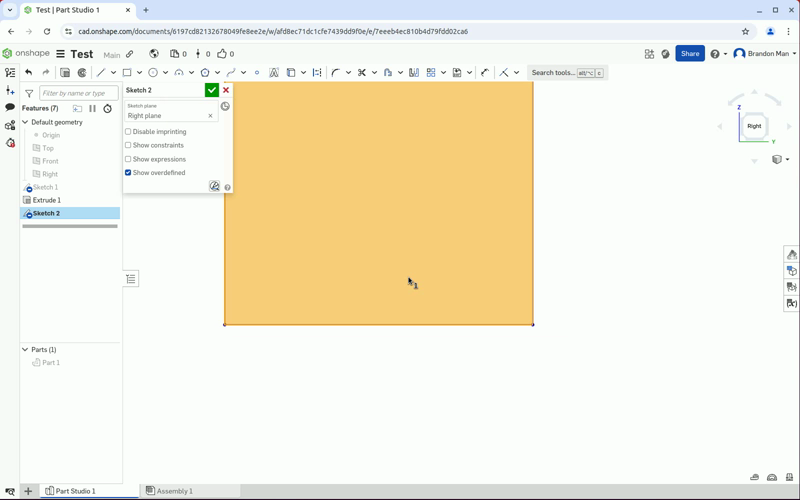
scroll(-6)
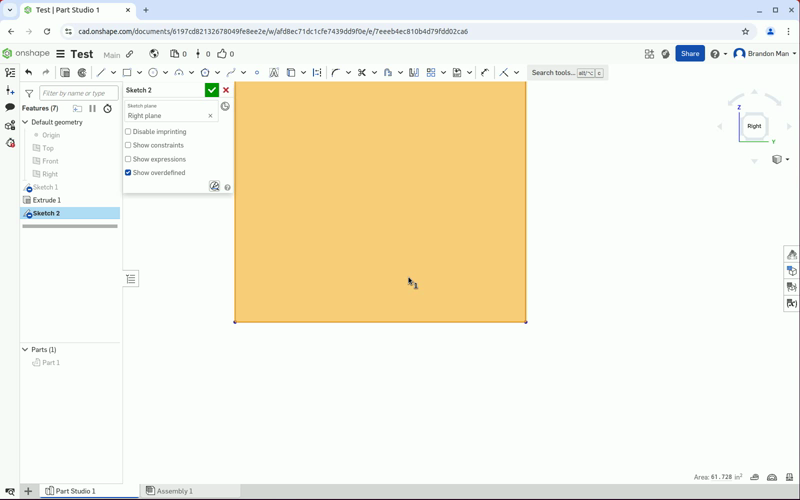
scroll(-6)
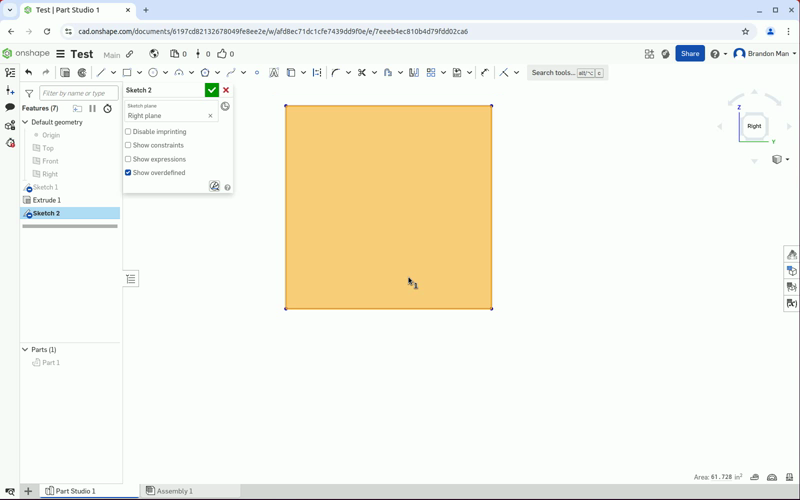
scroll(-6)
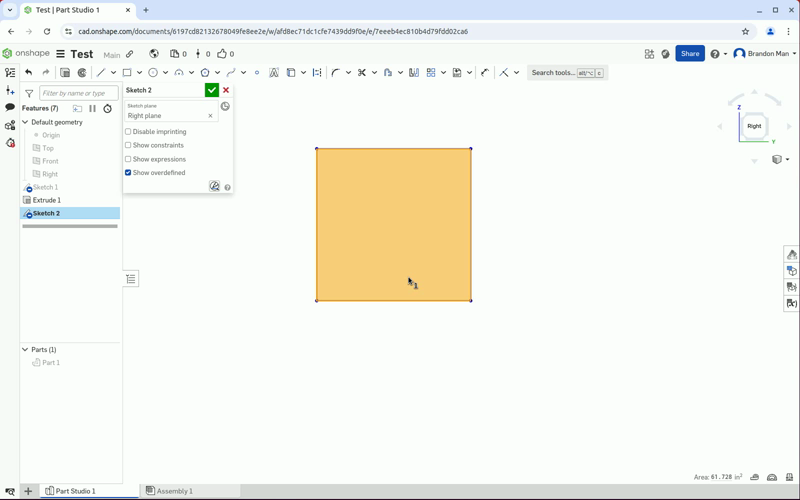
scroll(-6)
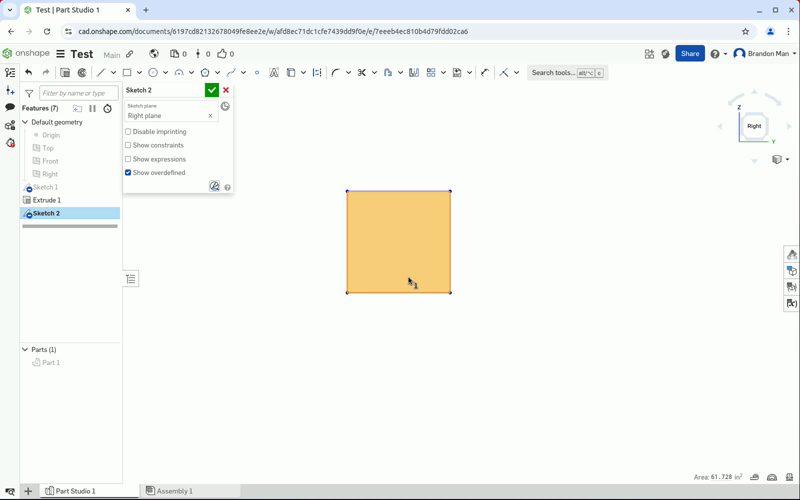
scroll(-6)
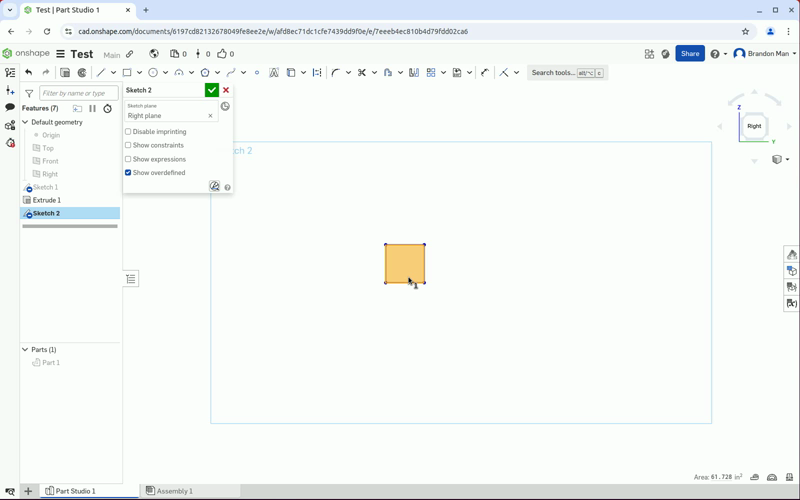
mouse_move(73, 352)
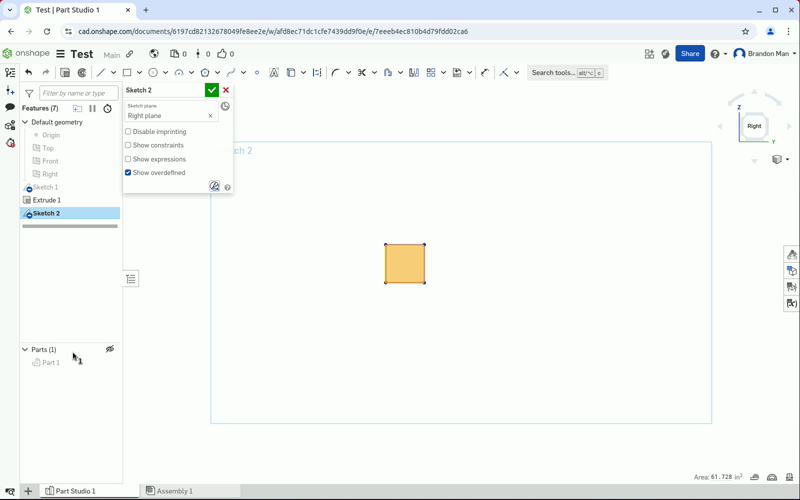
key(shift+y)
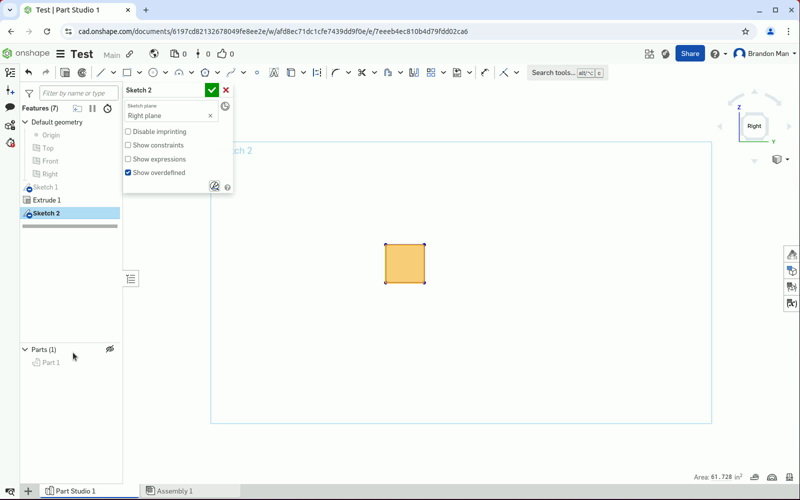
key(shift+e)
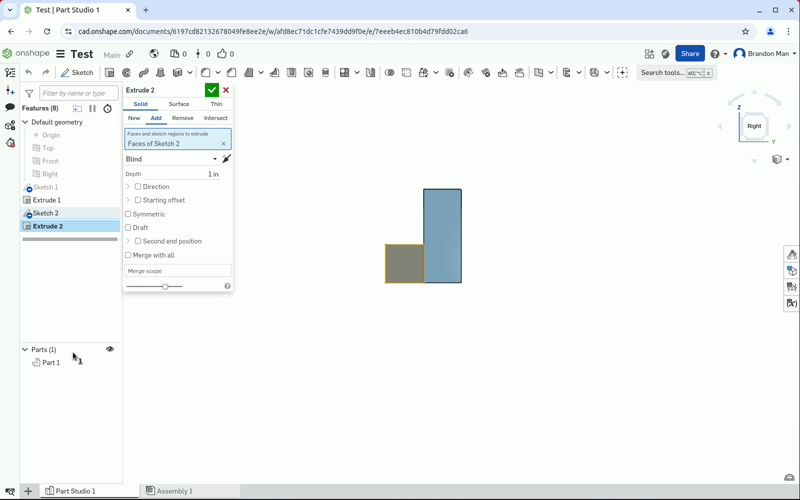
mouse_move(143, 106)
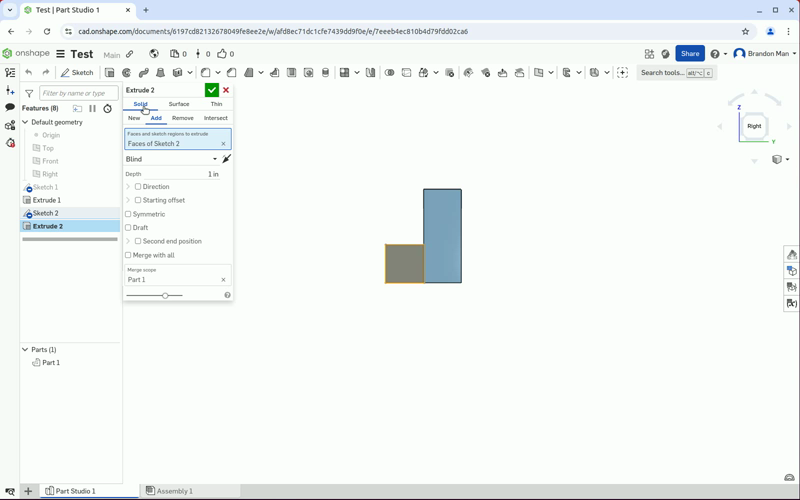
click(143, 106)
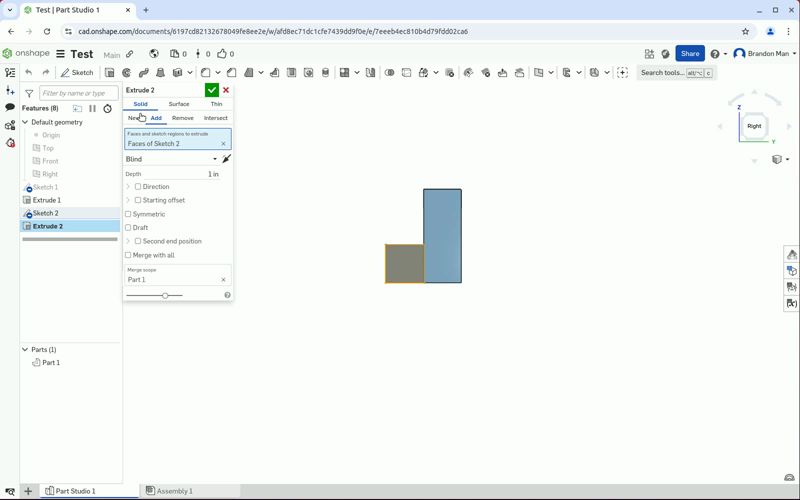
mouse_move(137, 120)
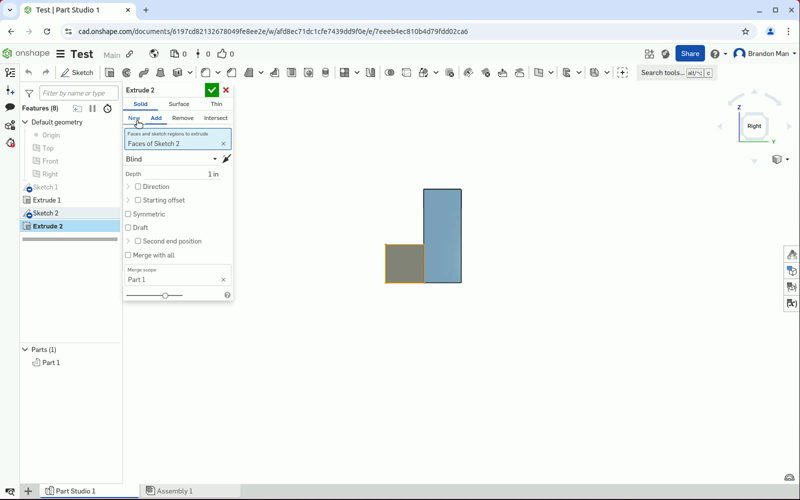
click(137, 120)
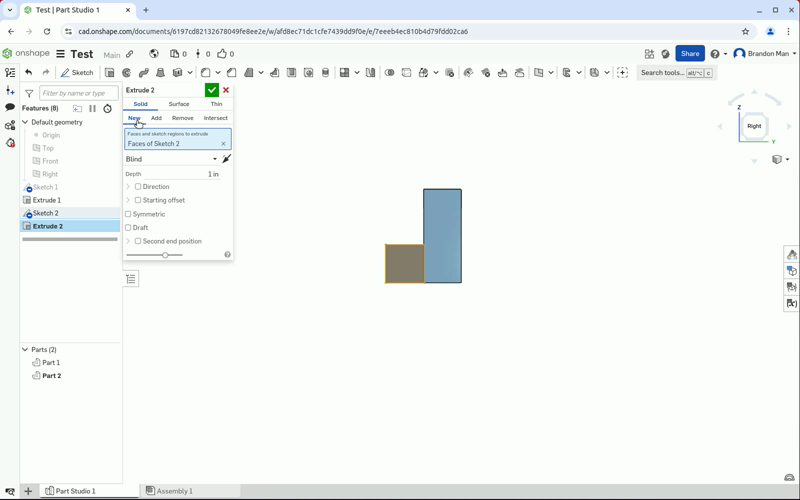
key(tab, 4)
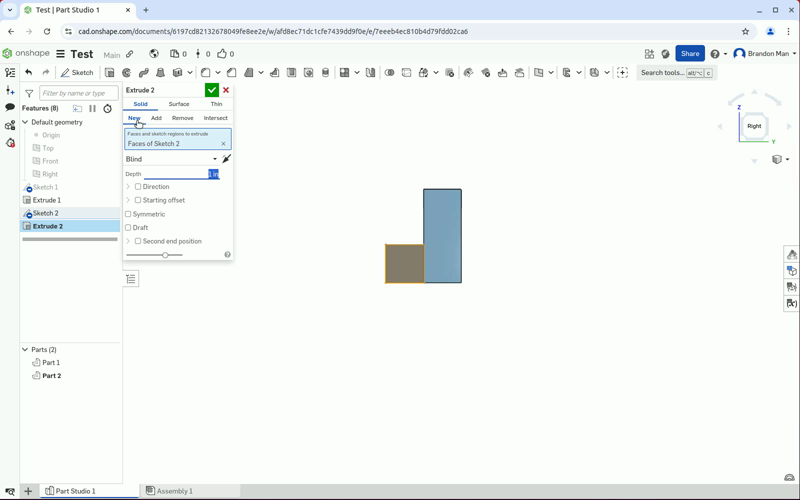
text(7.703)
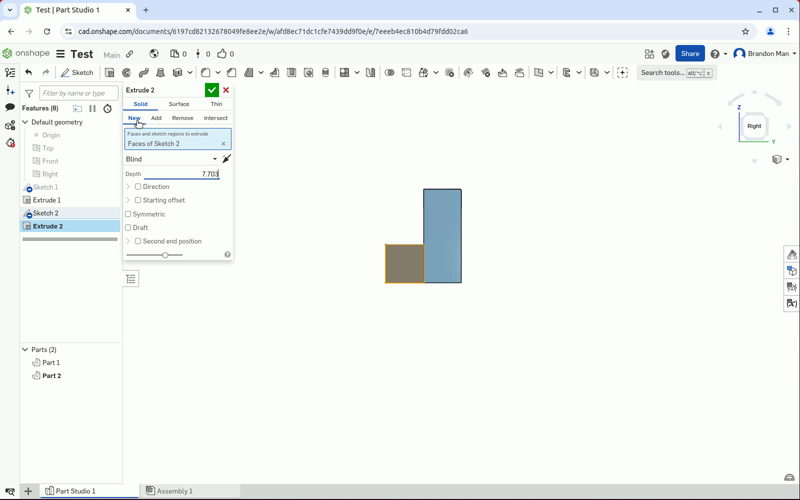
key(enter)
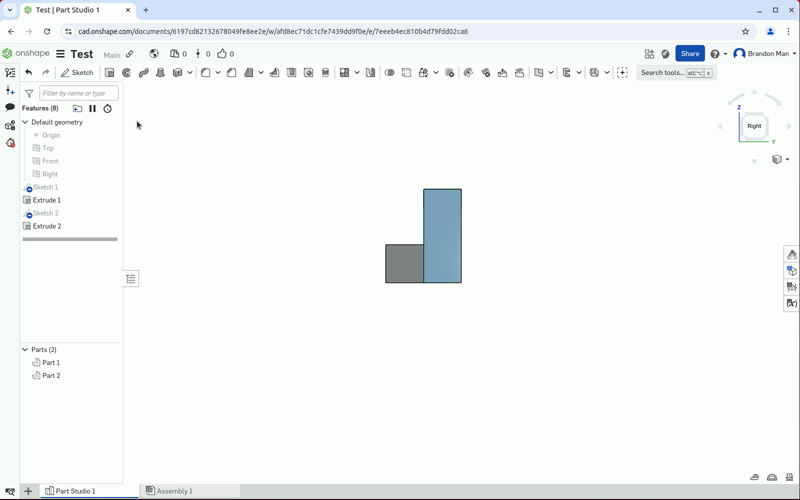
key(shift+h)
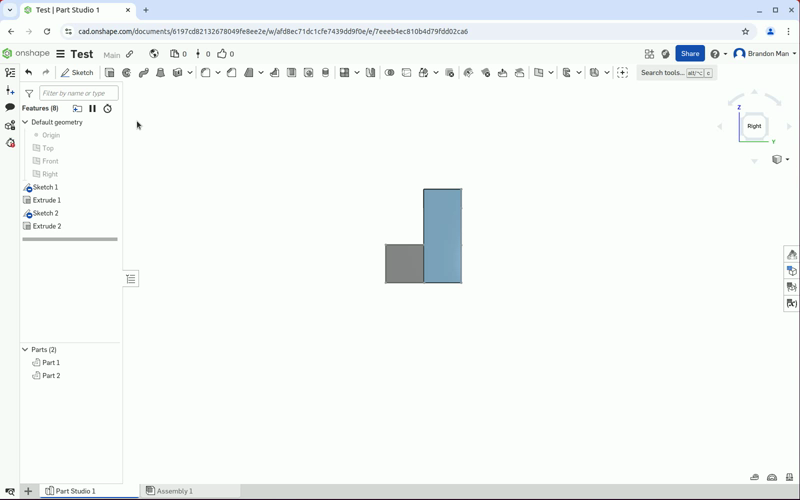
key(shift+h)
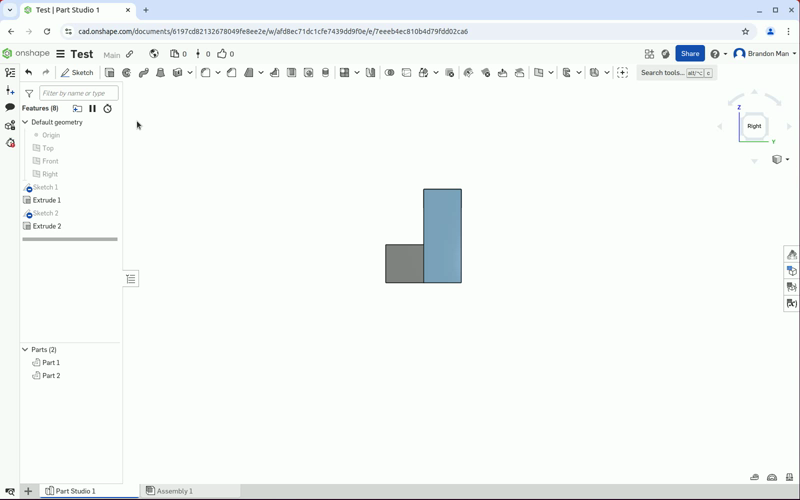
mouse_move(73, 189)
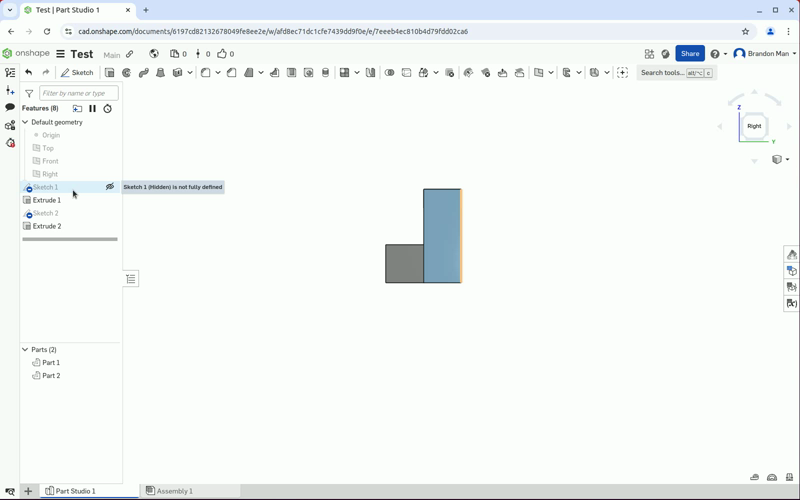
click(73, 189)
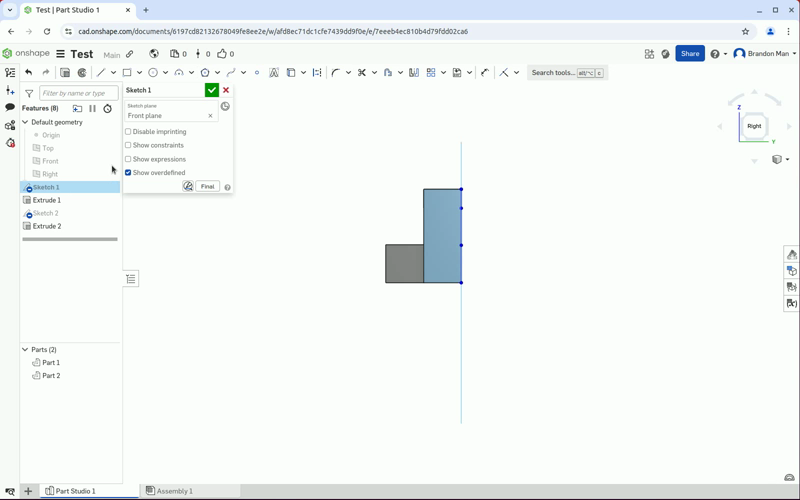
mouse_move(229, 92)
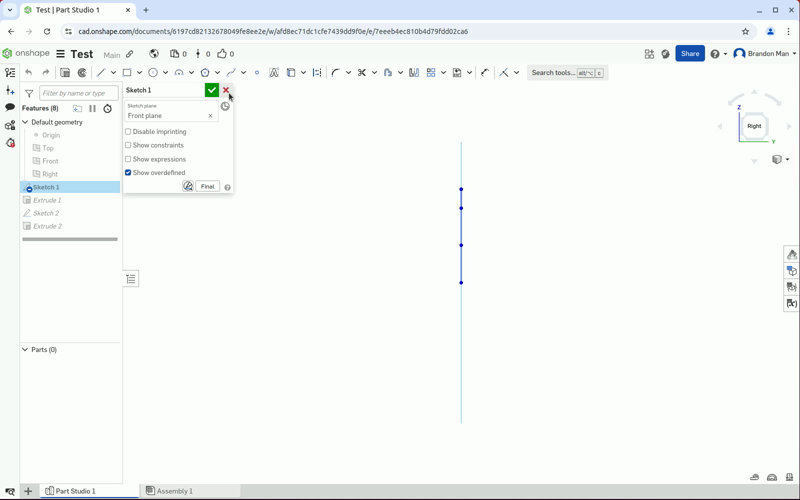
click(229, 92)
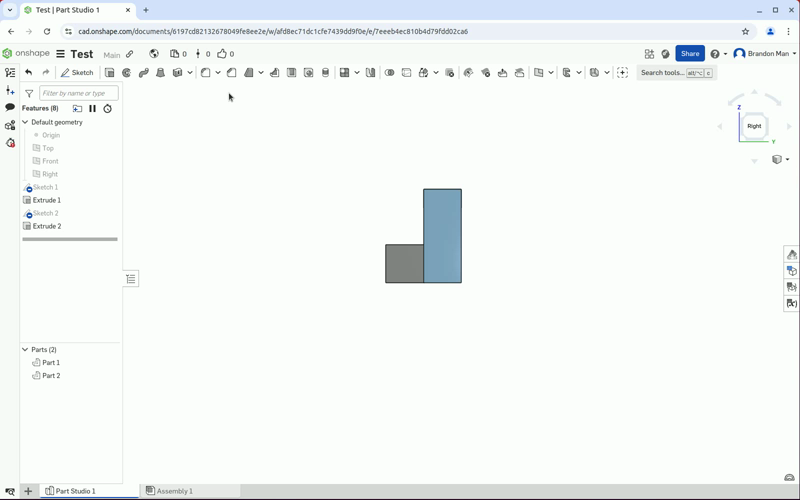
mouse_move(73, 352)
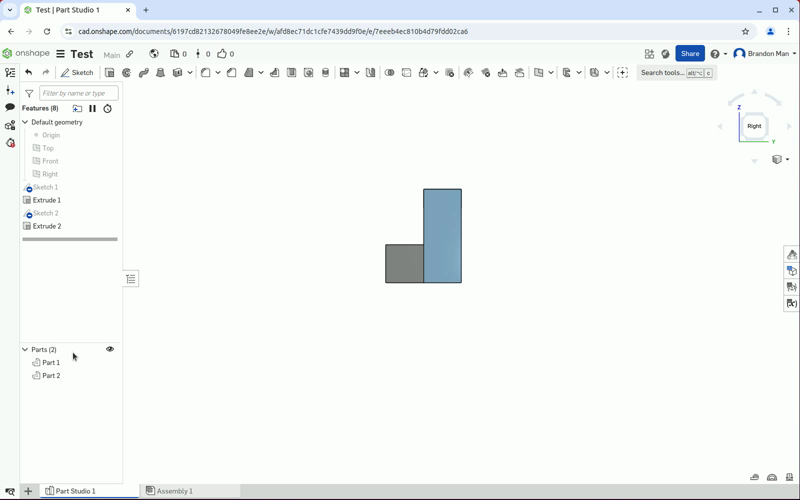
key(y)
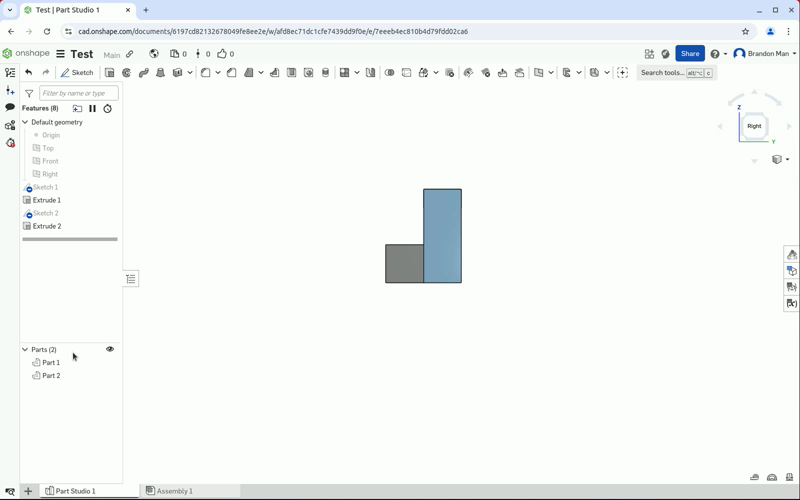
key(shift+p)
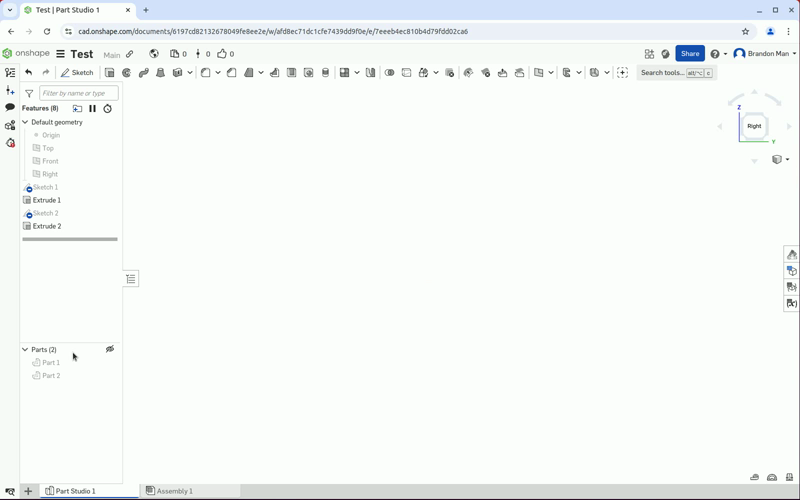
key(space)
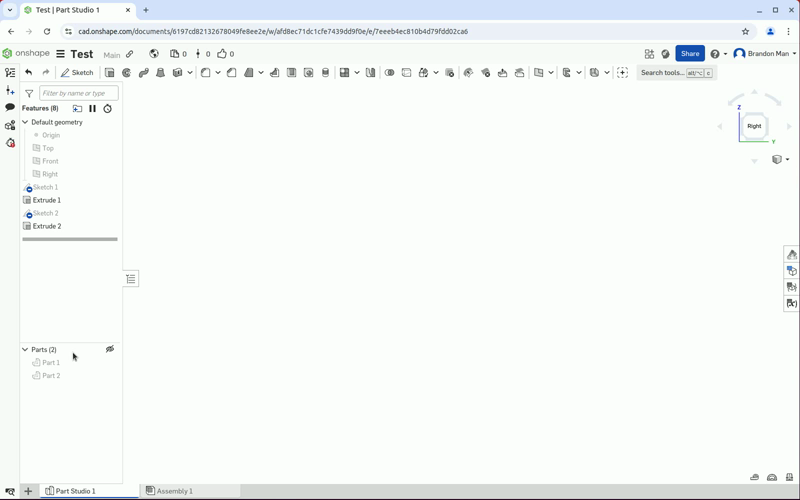
key_down(shift)
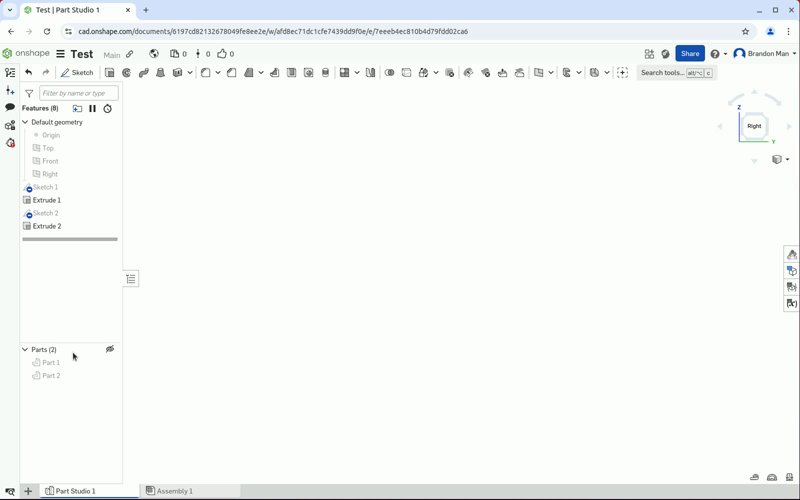
key(right)
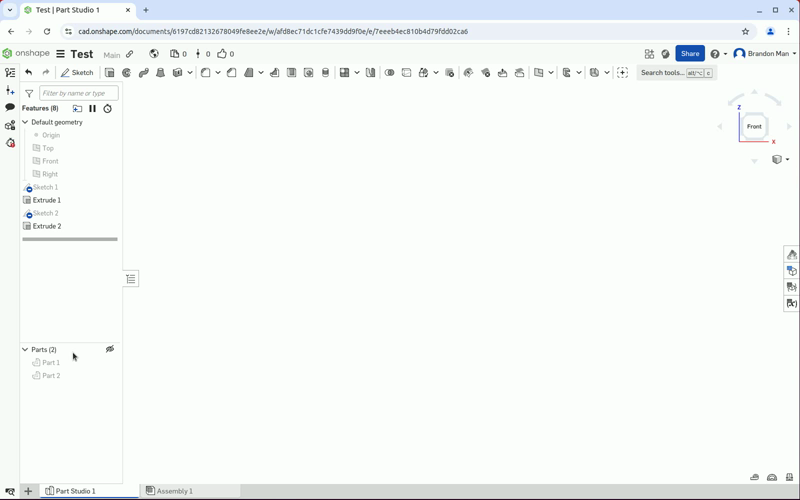
key_up(shift)
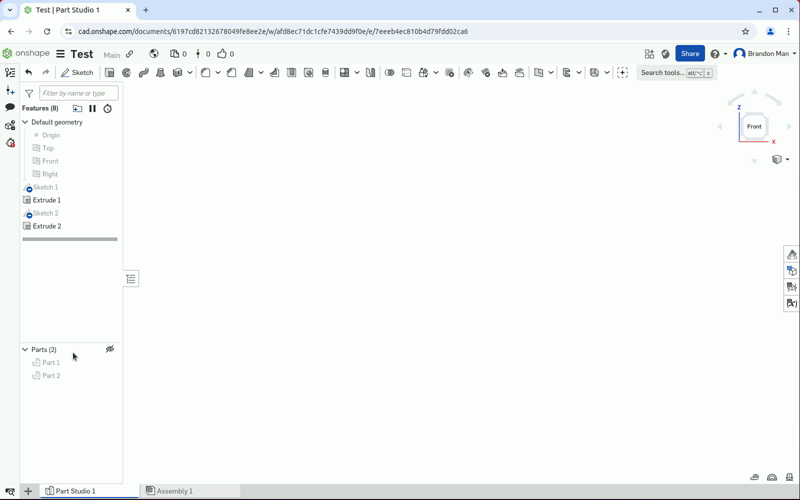
key(space)
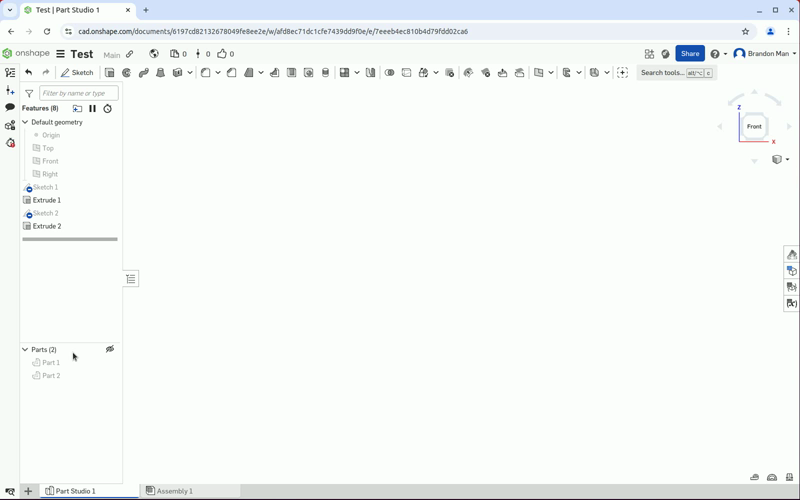
key_down(shift)
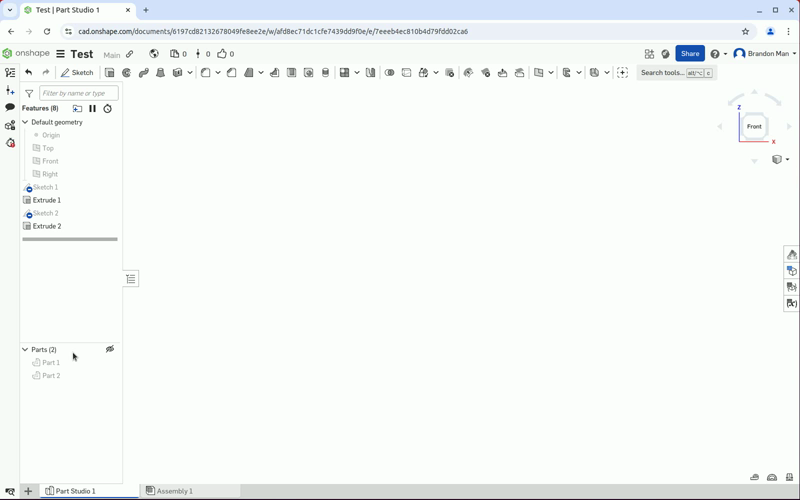
key(down)
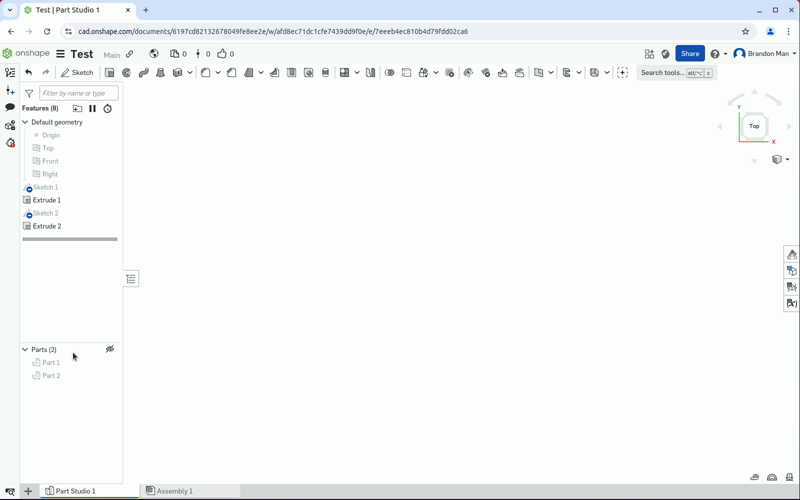
key_up(shift)
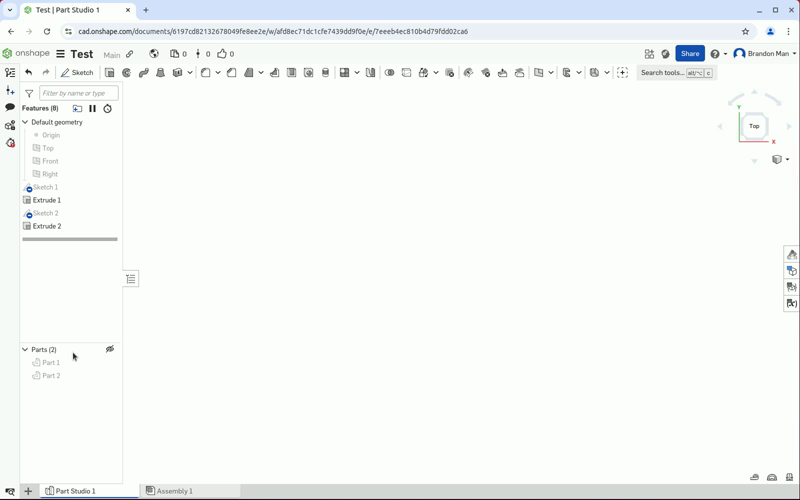
mouse_move(73, 352)
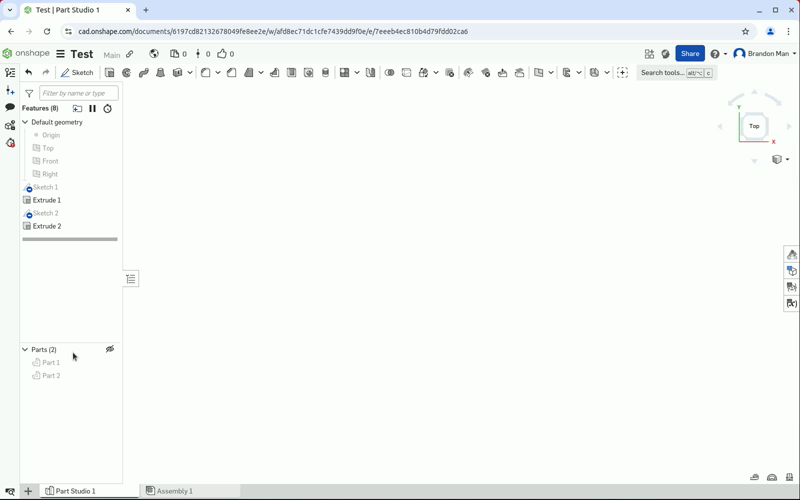
key(shift+y)
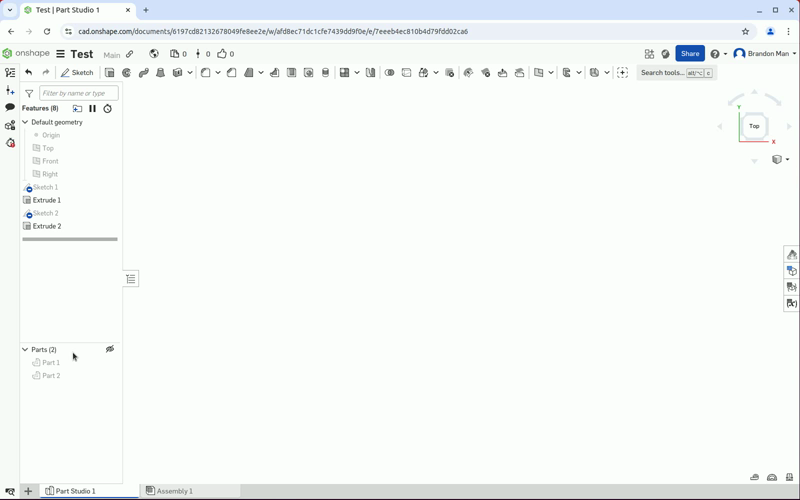
key(shift+s)
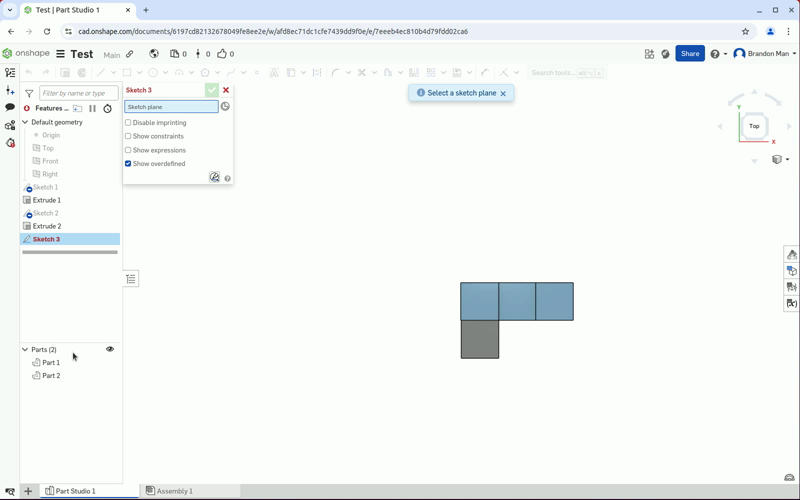
mouse_move(73, 150)
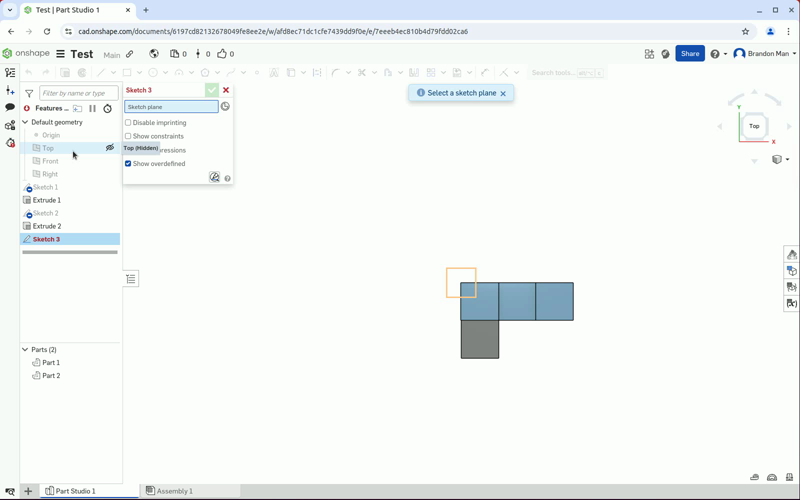
click(73, 150)
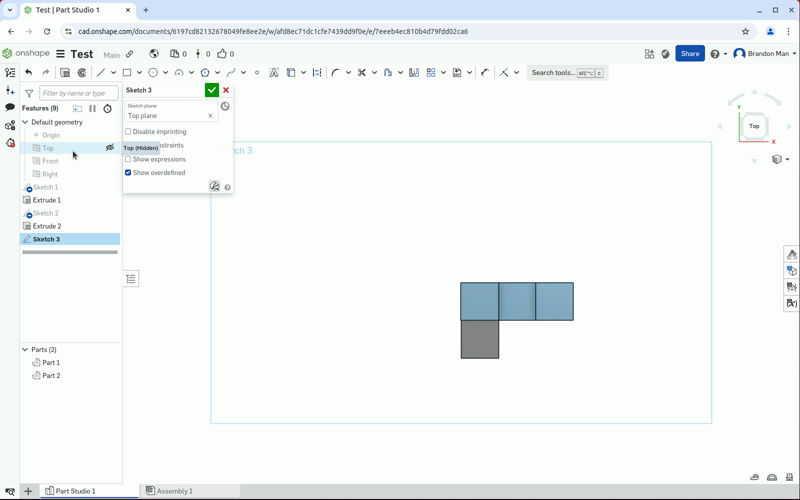
mouse_move(73, 352)
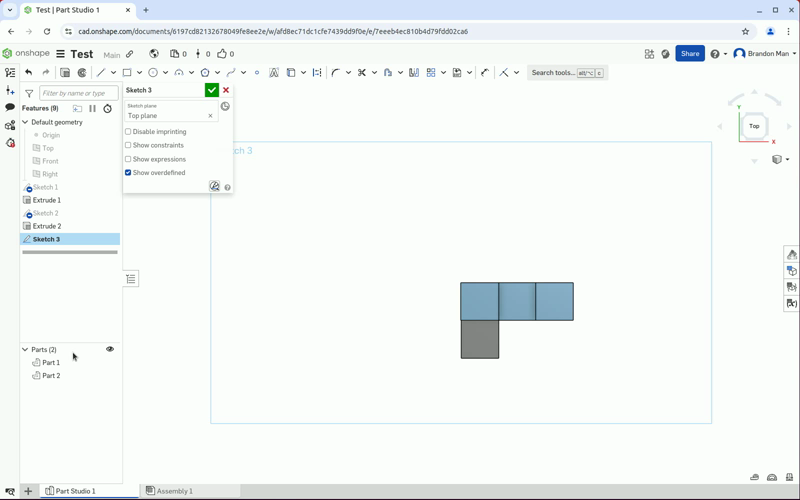
key(y)
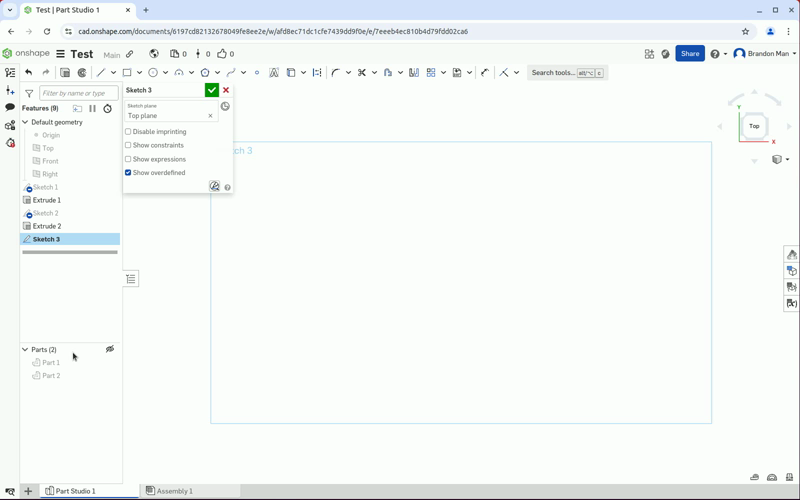
key(l)
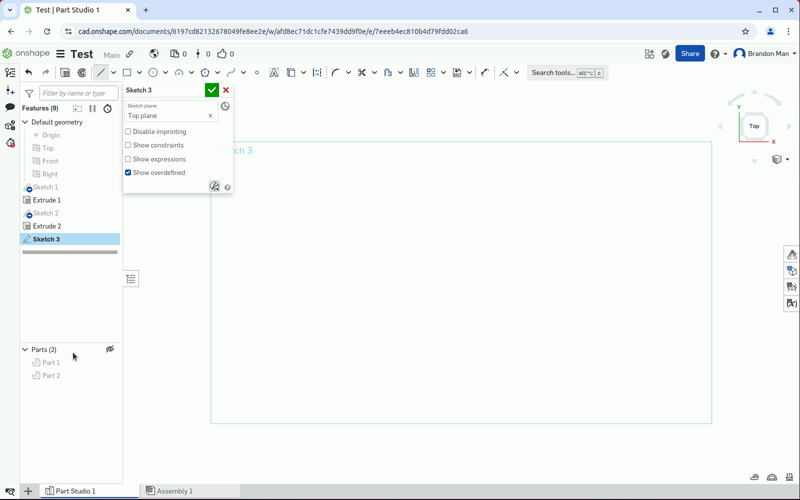
key_down(shift)
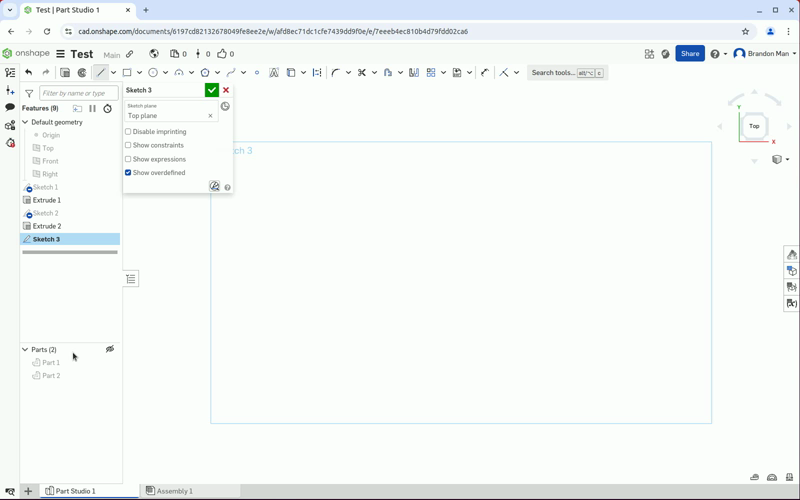
mouse_move(460, 357)
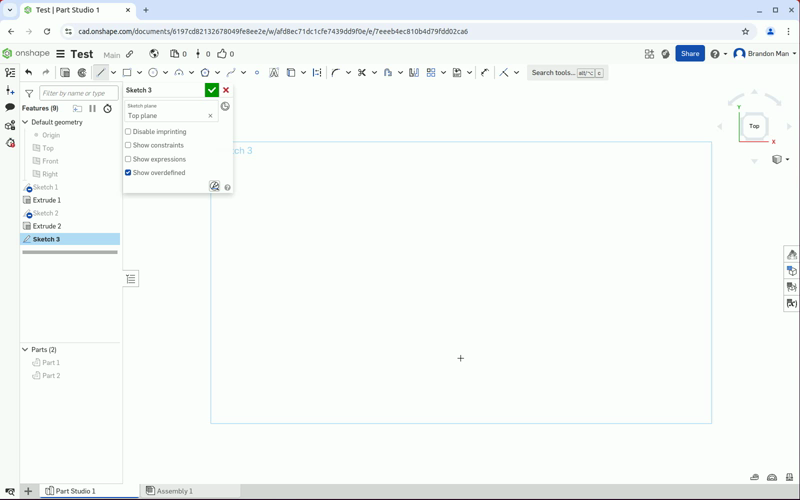
click(460, 357)
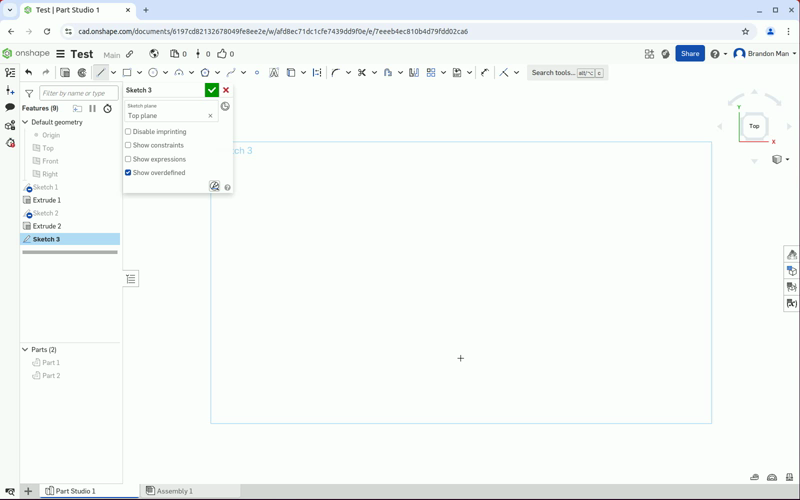
key_up(shift)
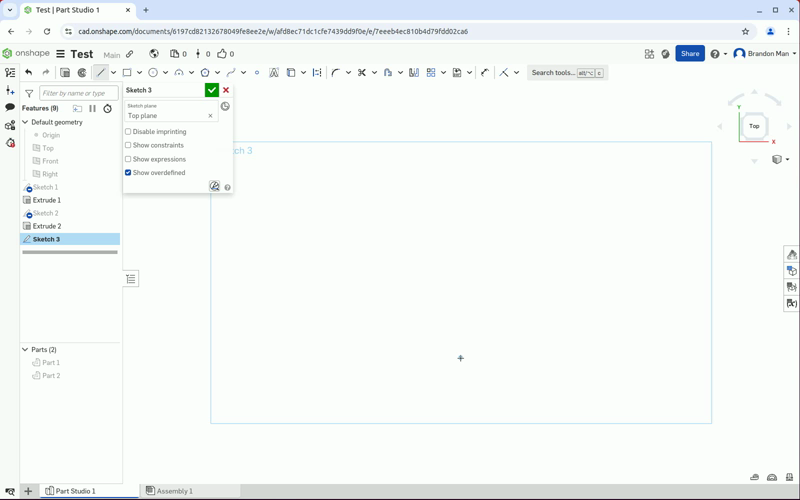
key_down(shift)
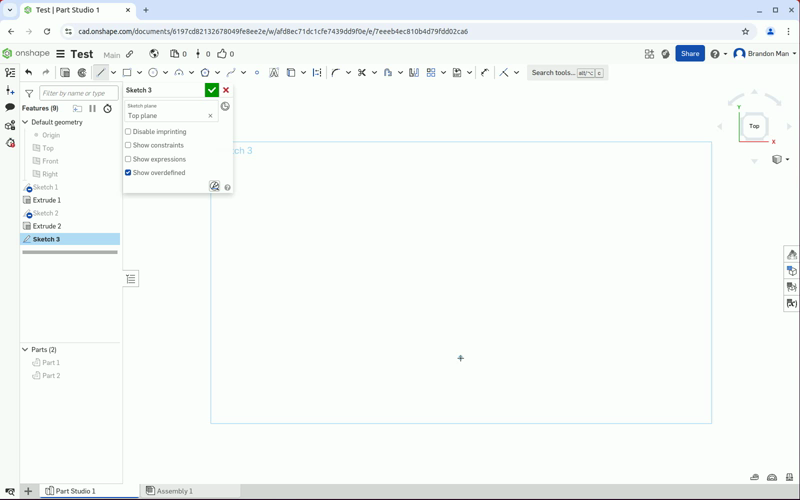
mouse_move(573, 357)
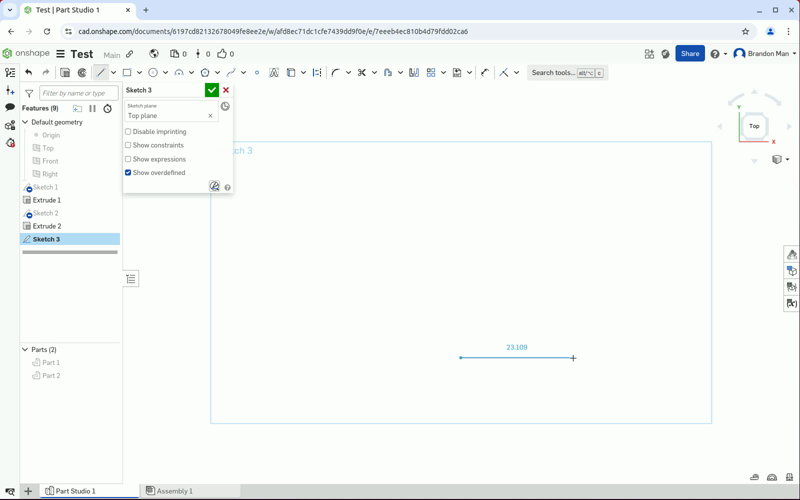
click(573, 357)
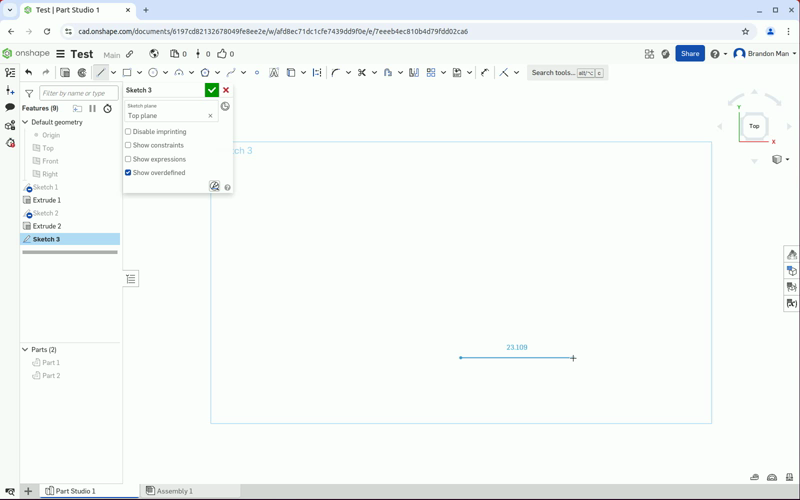
key_up(shift)
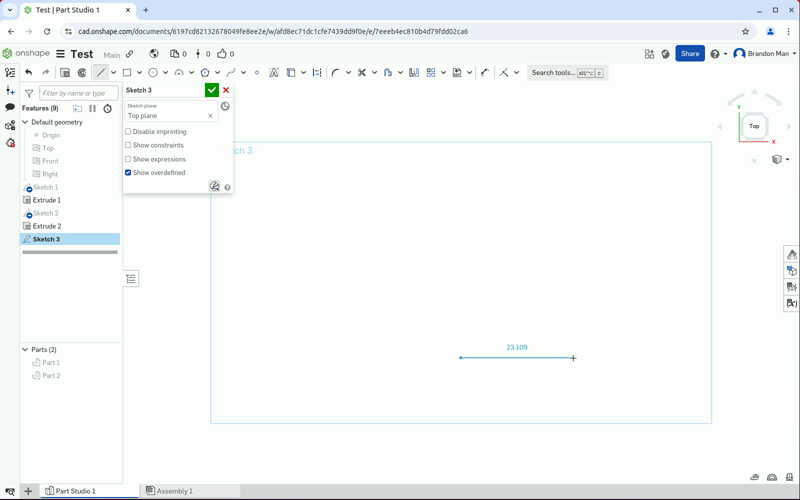
key_down(shift)
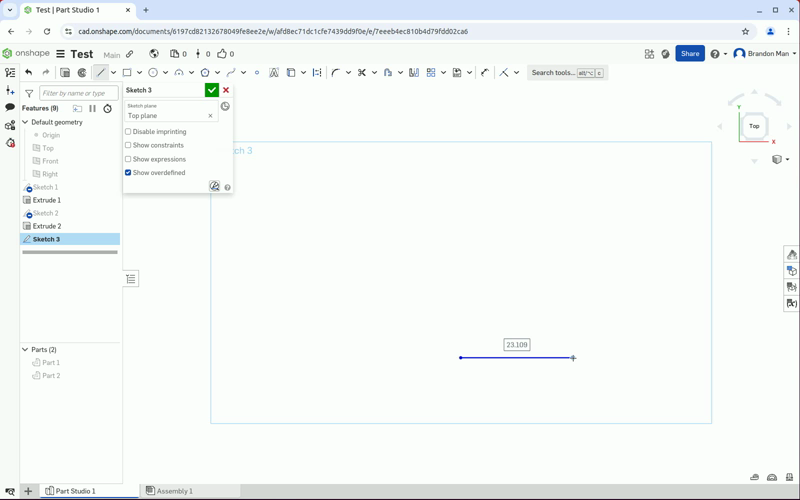
mouse_move(589, 357)
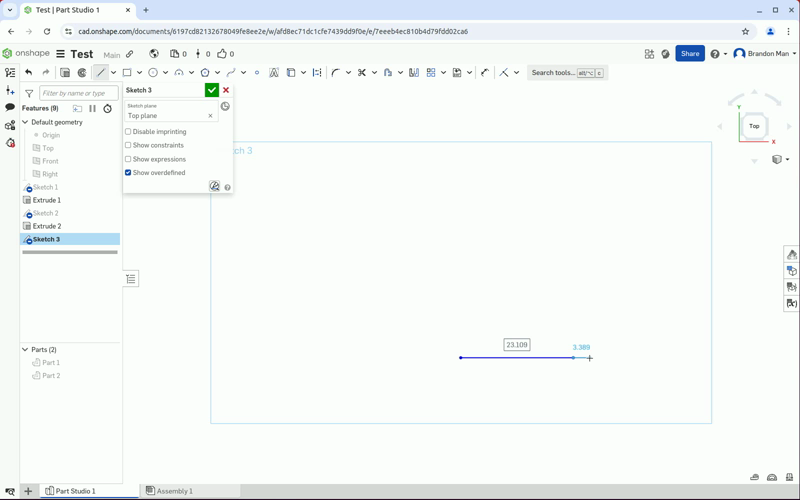
mouse_move(573, 320)
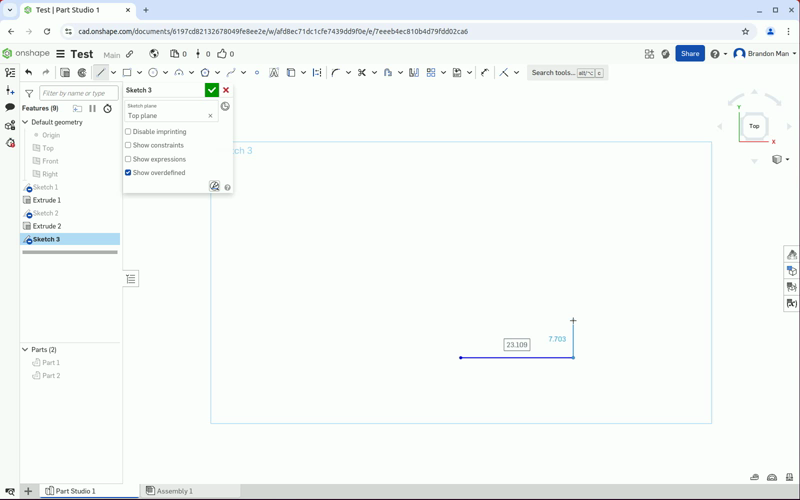
click(573, 320)
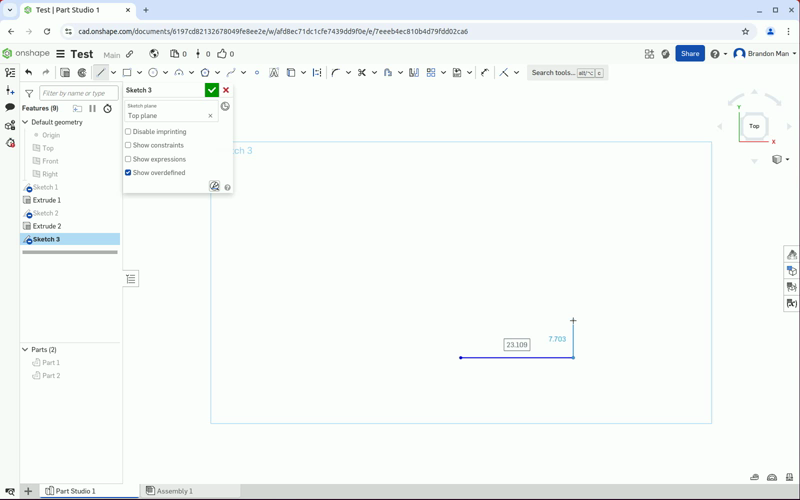
key_up(shift)
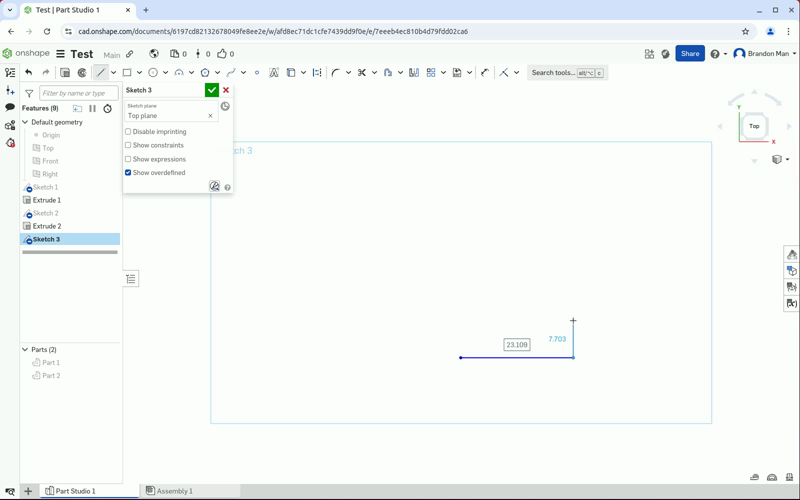
key_down(shift)
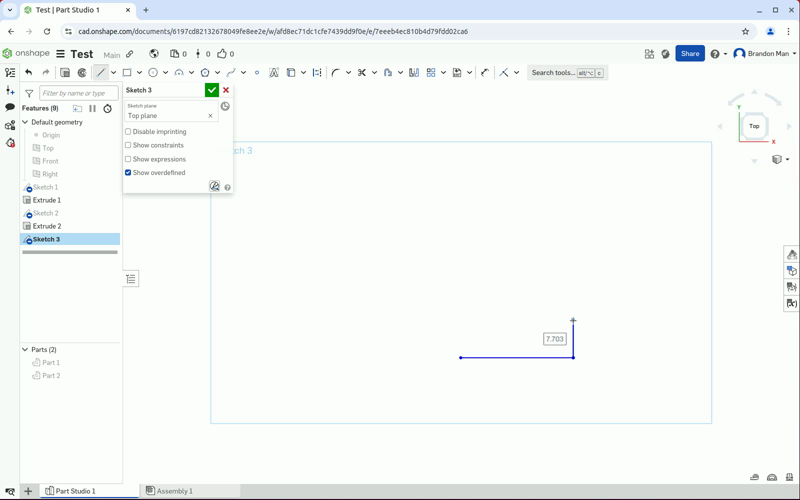
mouse_move(460, 320)
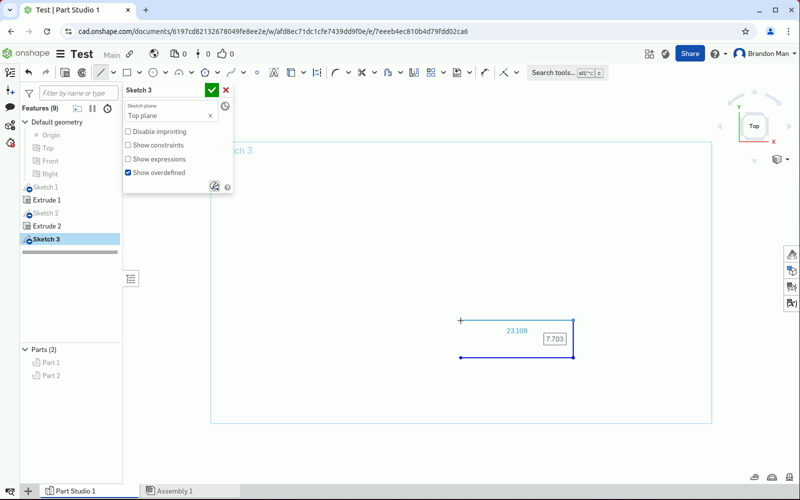
click(460, 320)
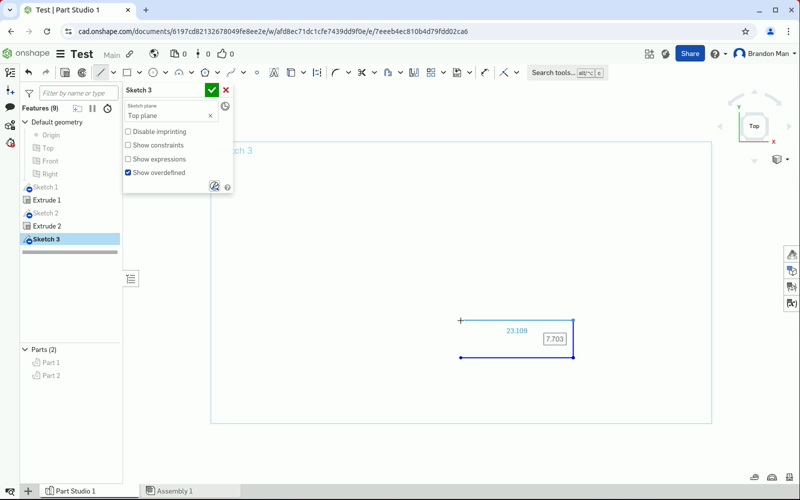
key_up(shift)
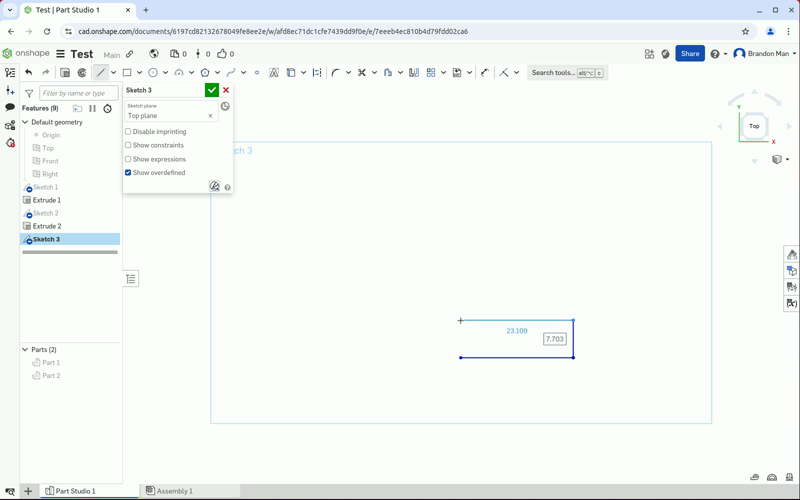
mouse_move(490, 320)
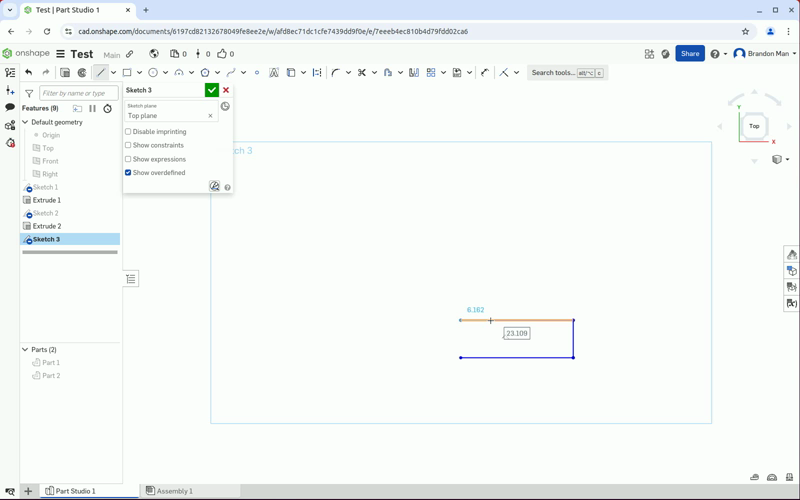
key_down(shift)
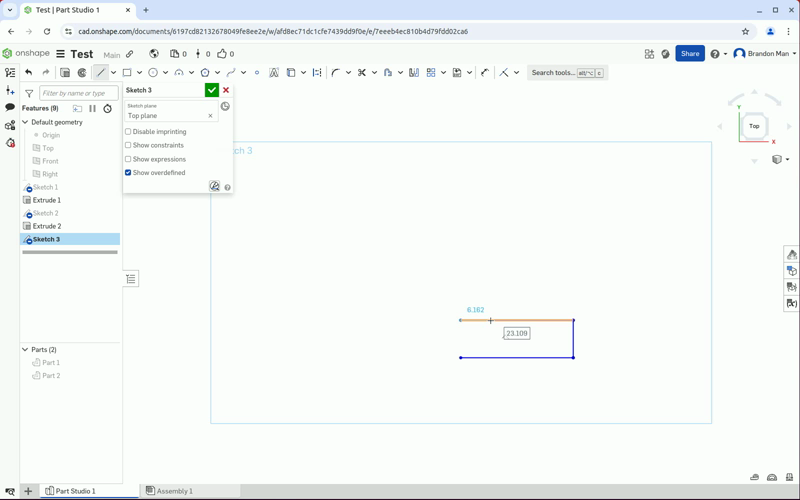
mouse_move(460, 357)
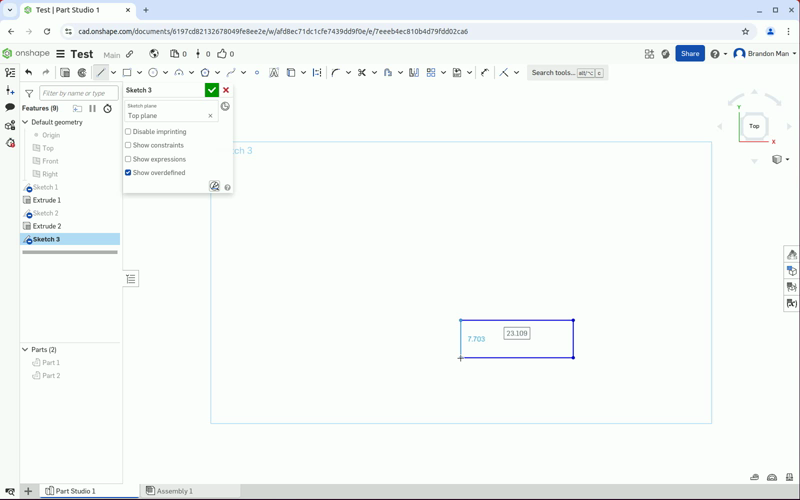
key_up(shift)
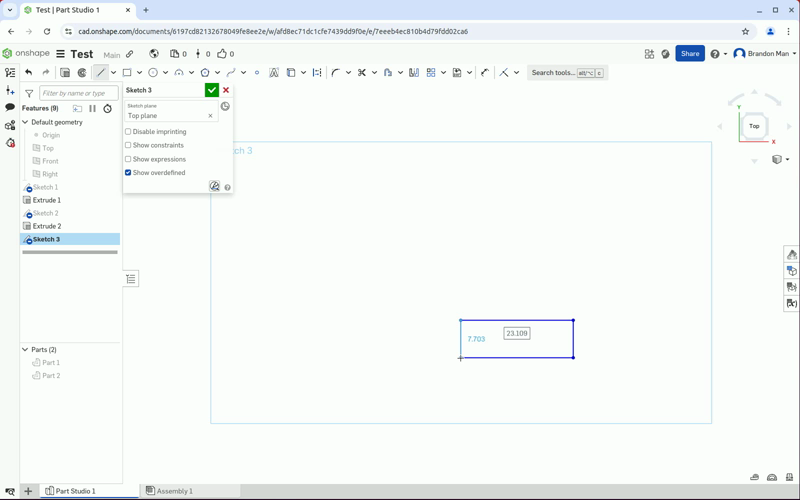
click(460, 357)
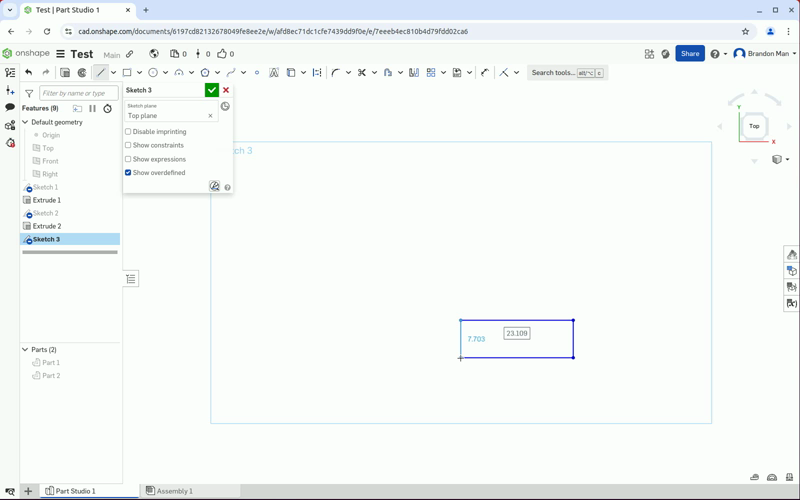
key(esc)
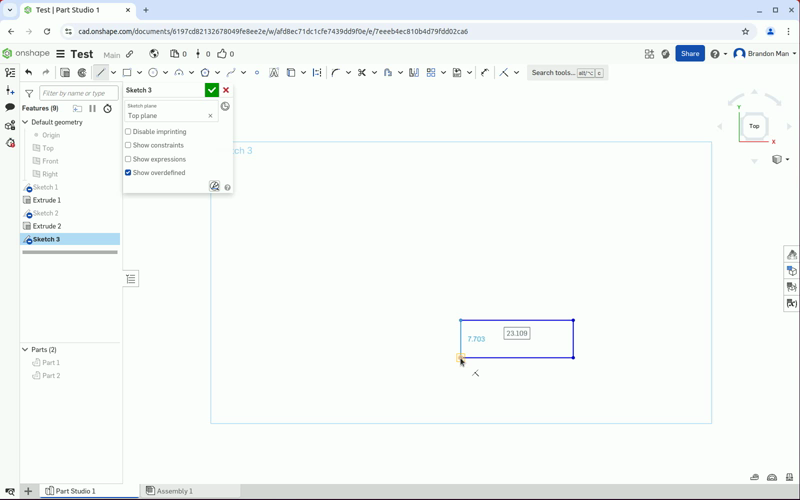
mouse_move(552, 336)
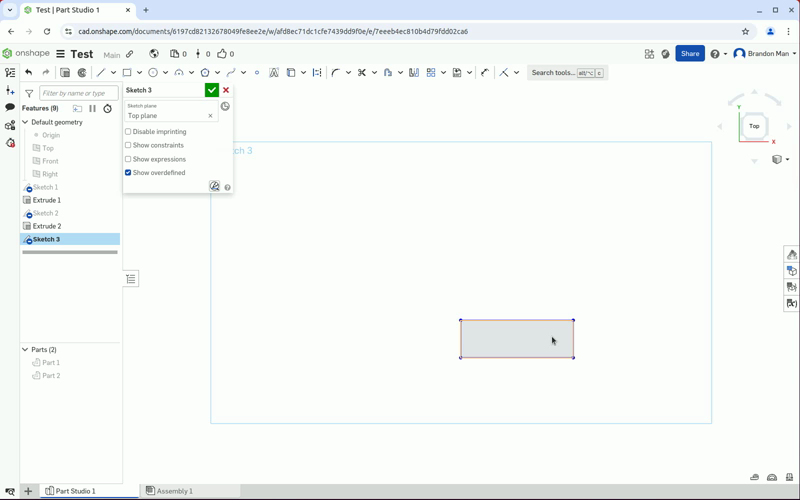
click(552, 336)
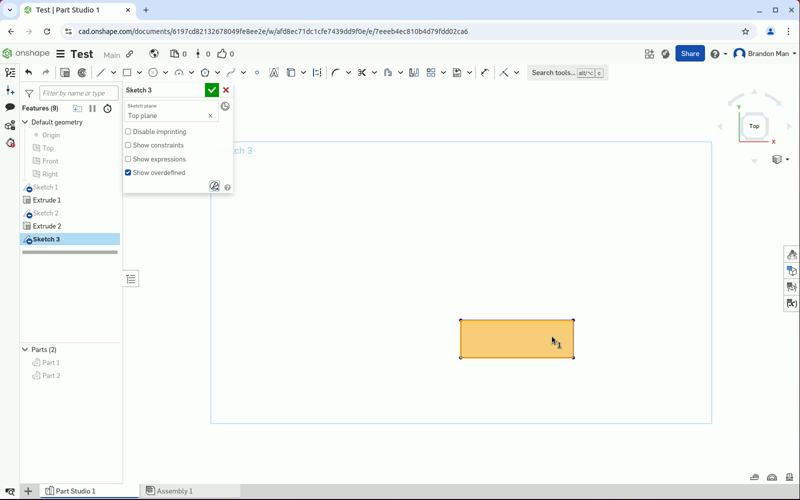
mouse_move(73, 352)
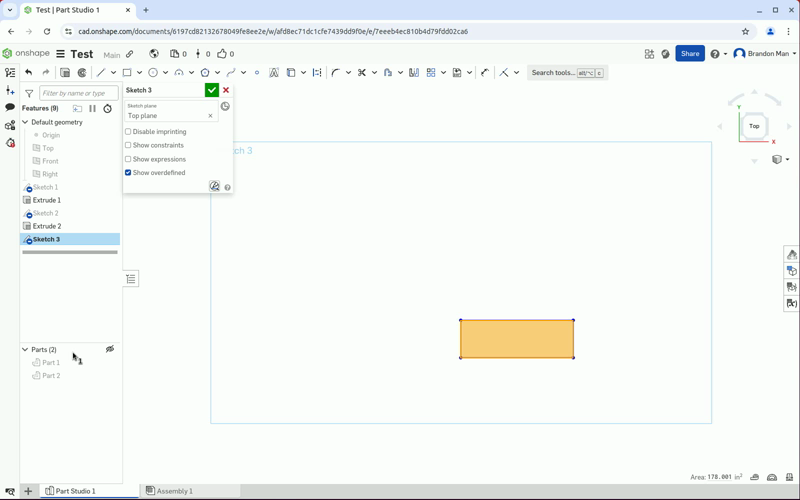
key(shift+y)
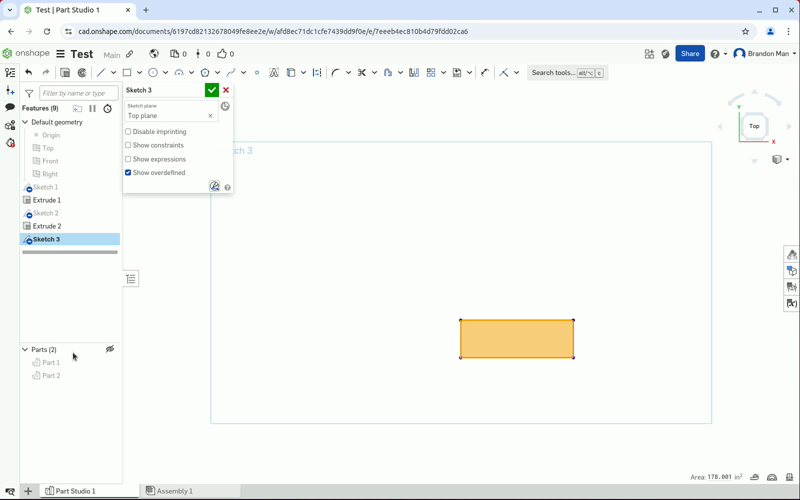
key(shift+e)
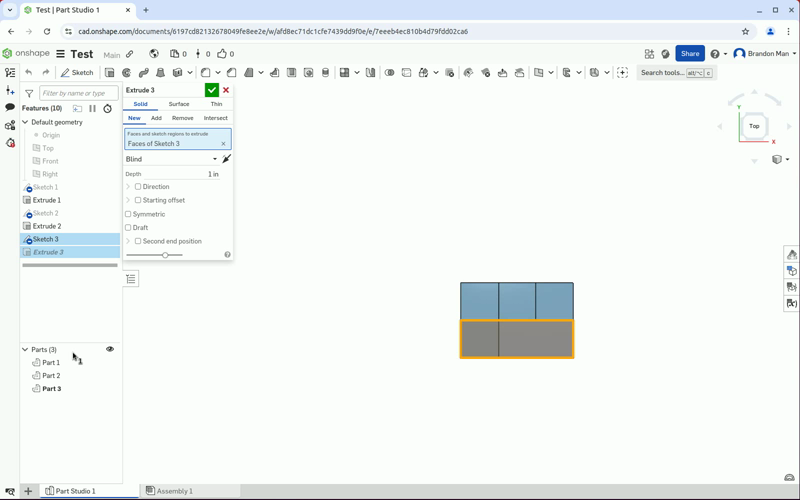
mouse_move(143, 106)
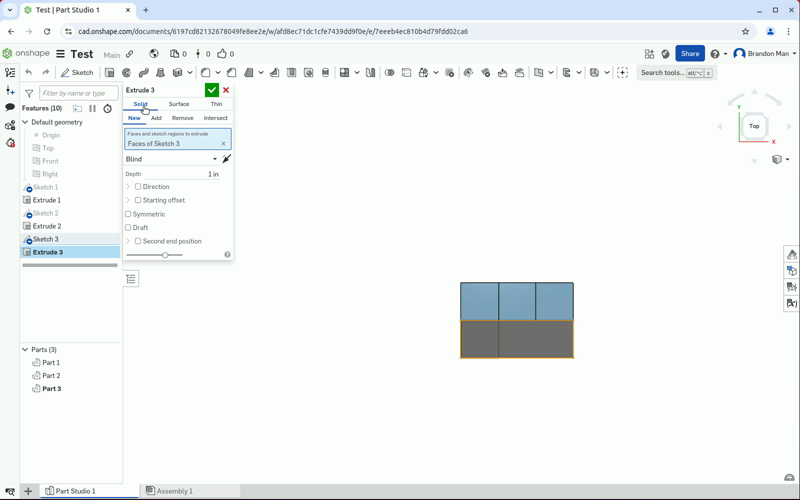
click(143, 106)
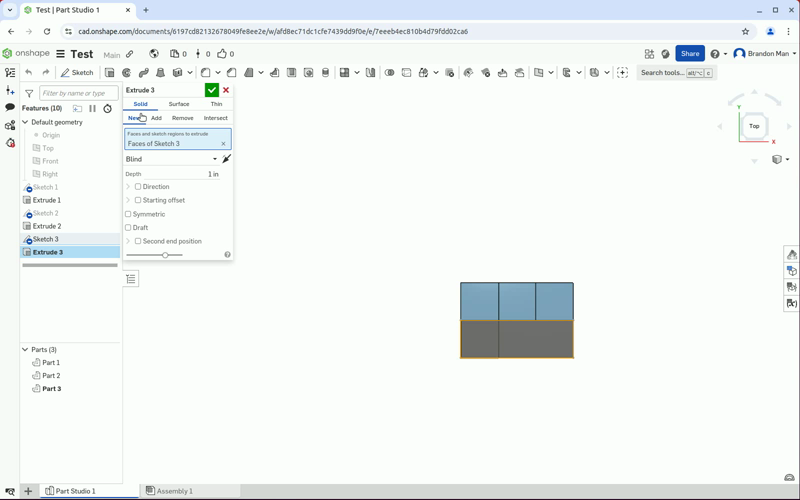
mouse_move(137, 120)
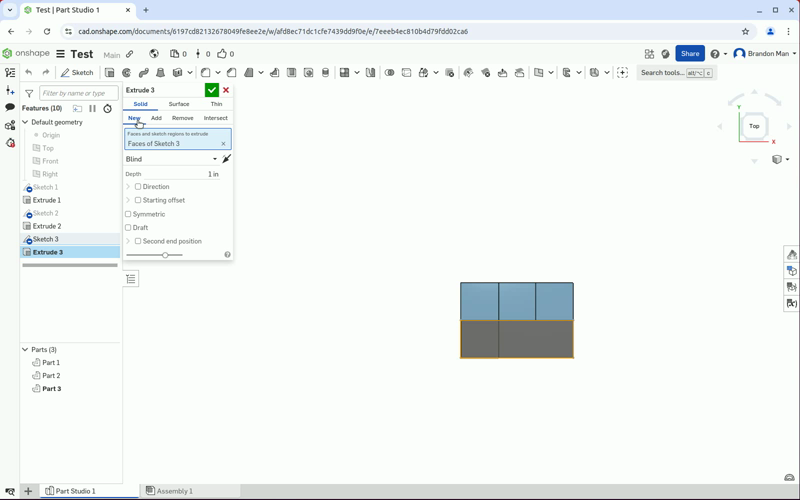
click(137, 120)
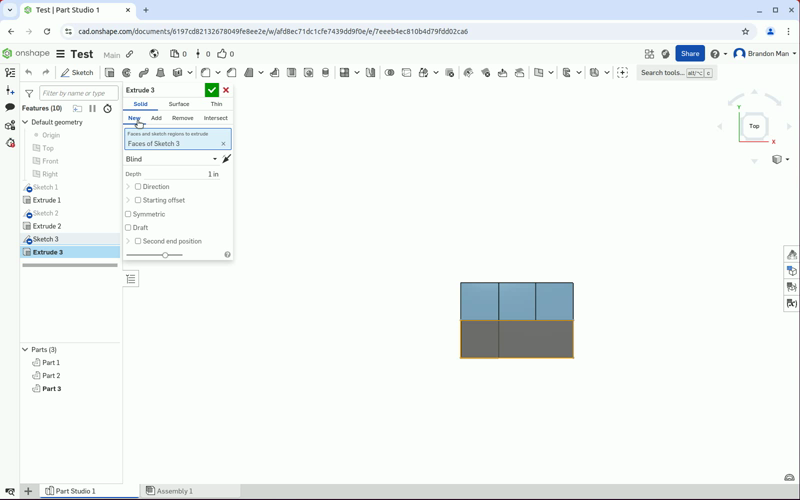
key(tab, 4)
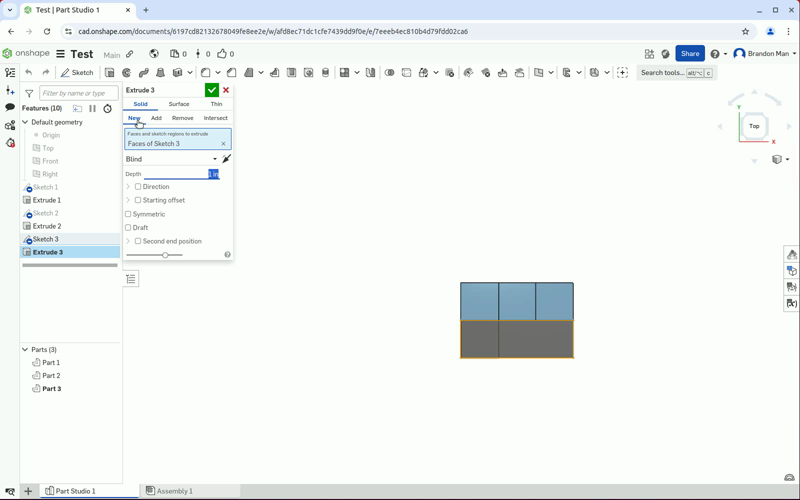
text(7.703)
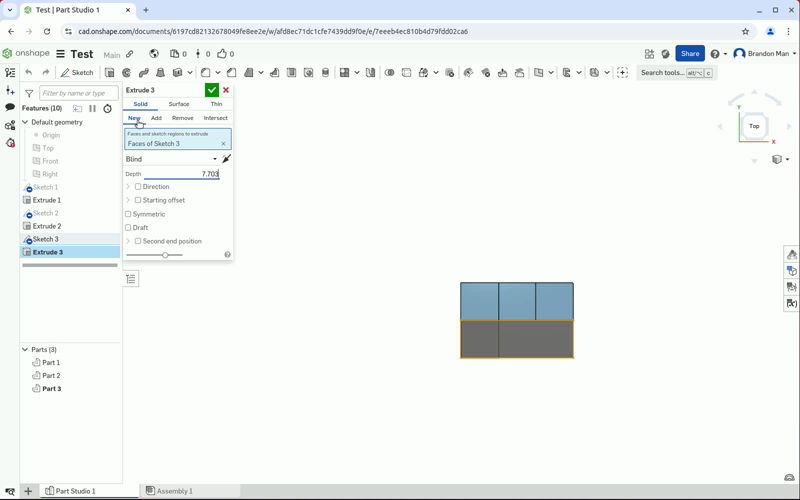
key(enter)
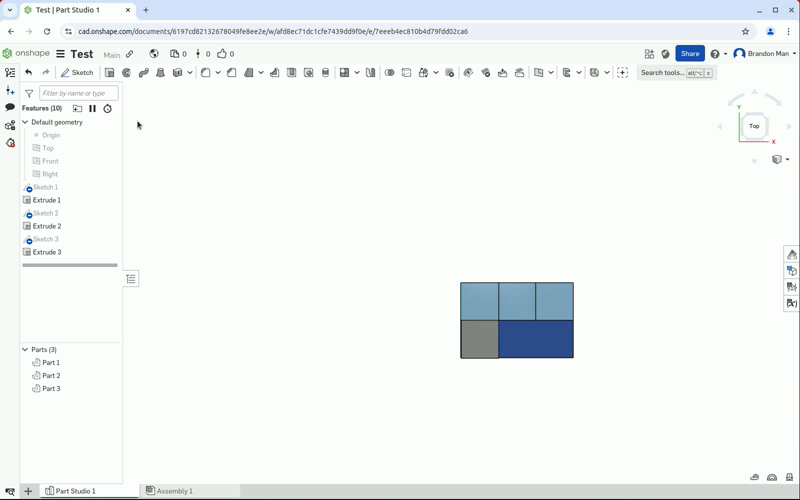
key(shift+h)
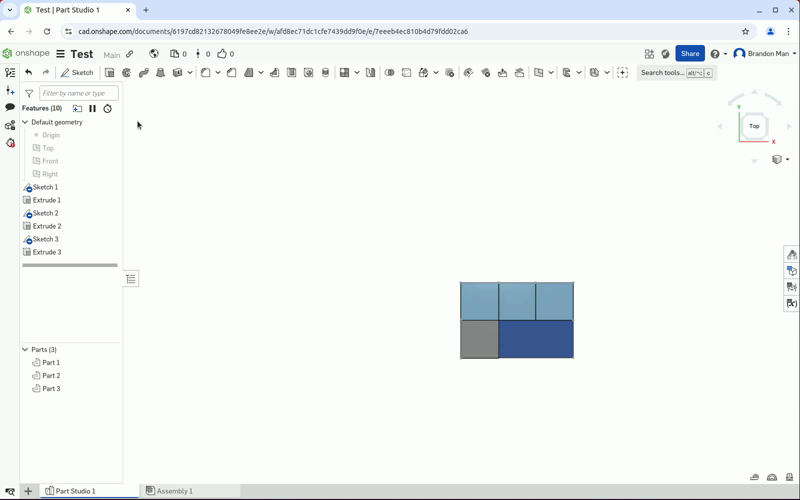
key(shift+h)
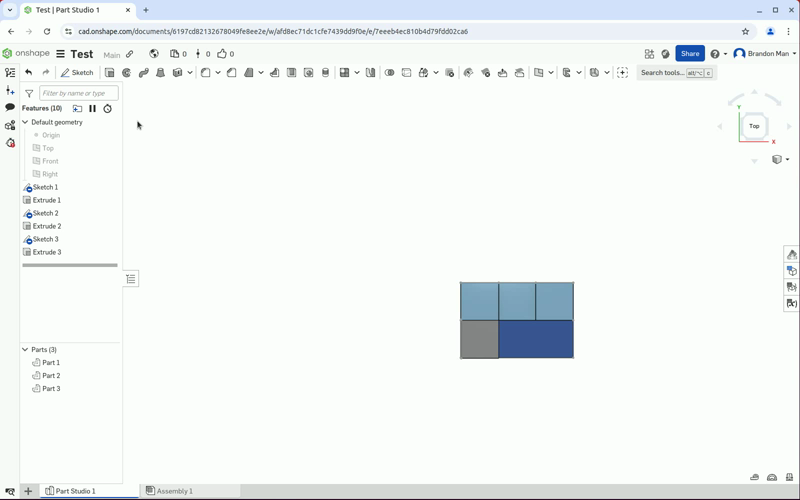
key(shift+7)
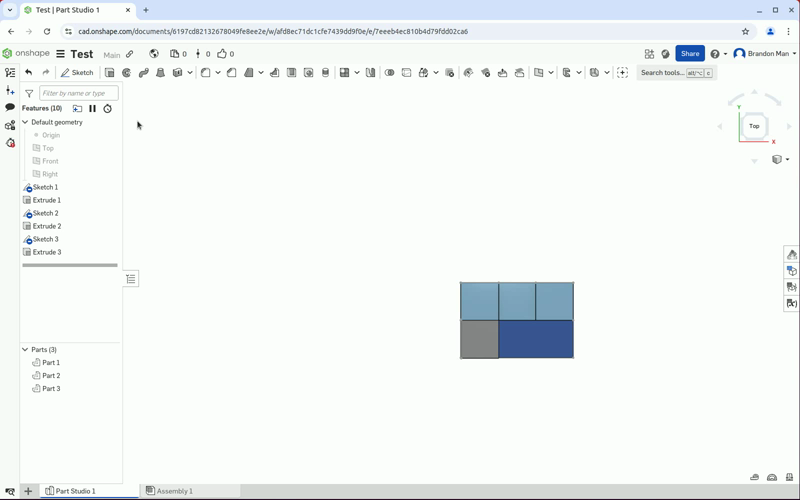
key(up, 3)
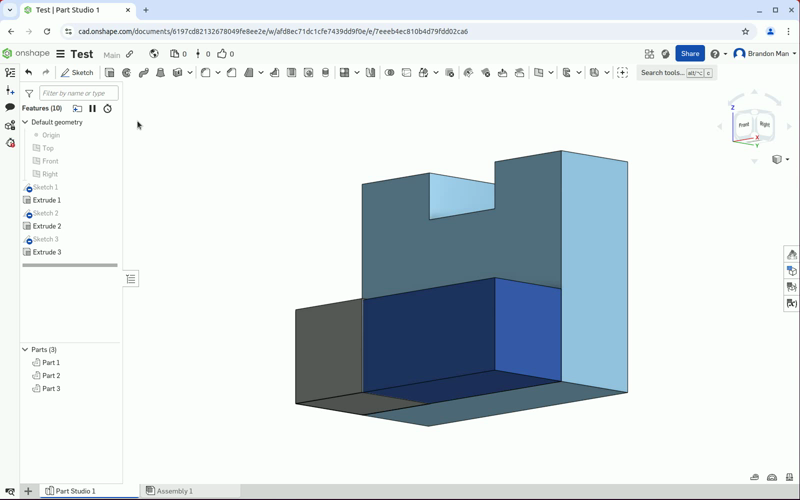
key(left, 3)
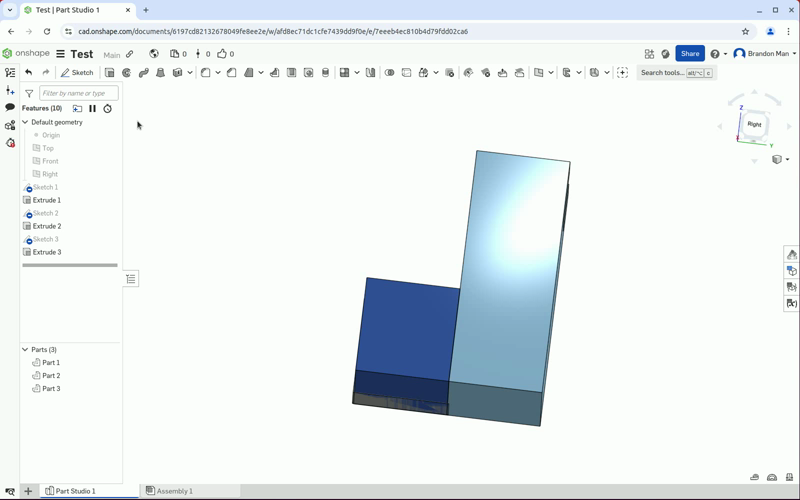
key(right, 3)
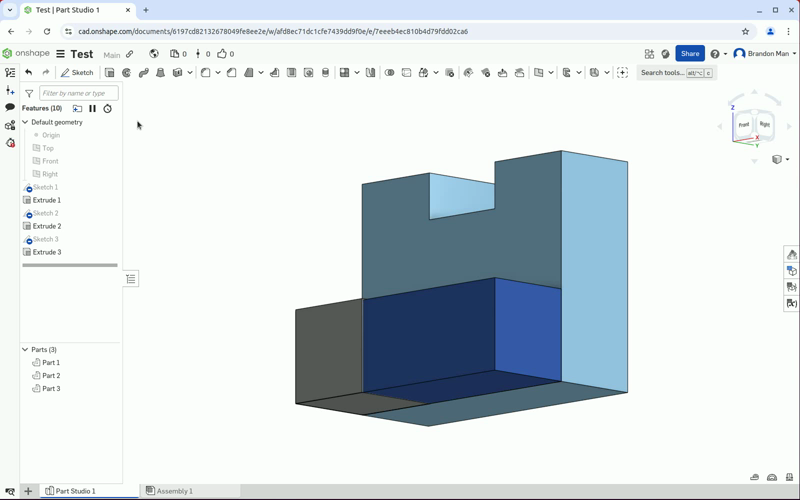
key(down, 3)
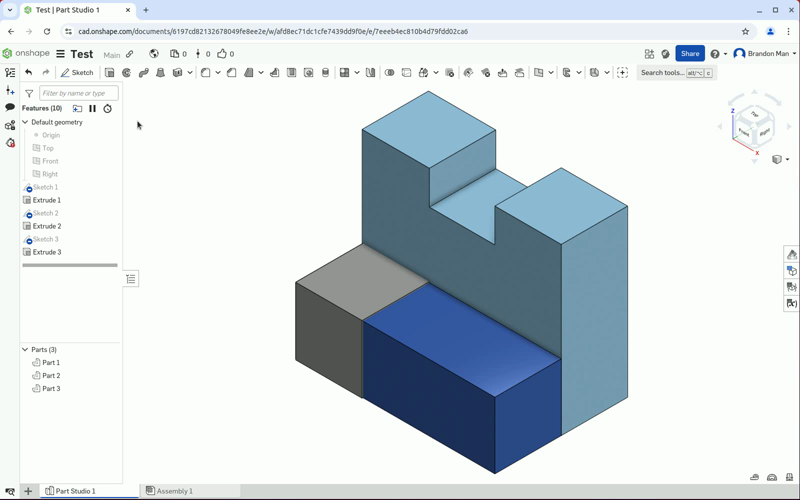
mouse_move(73, 189)
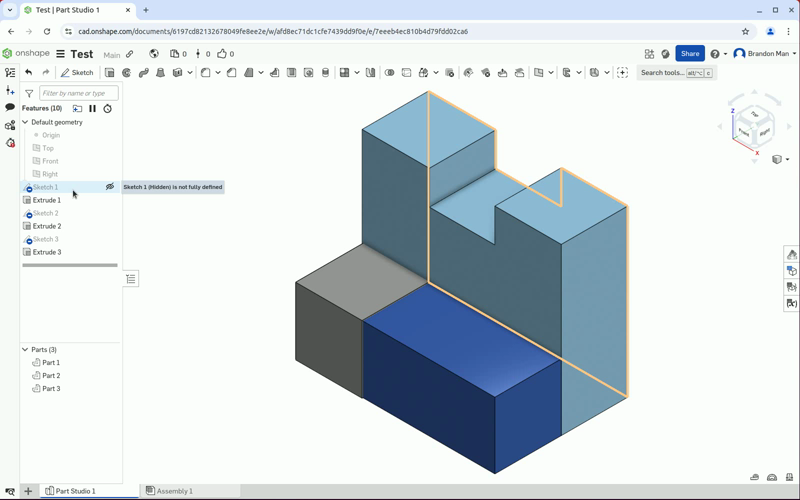
click(73, 189)